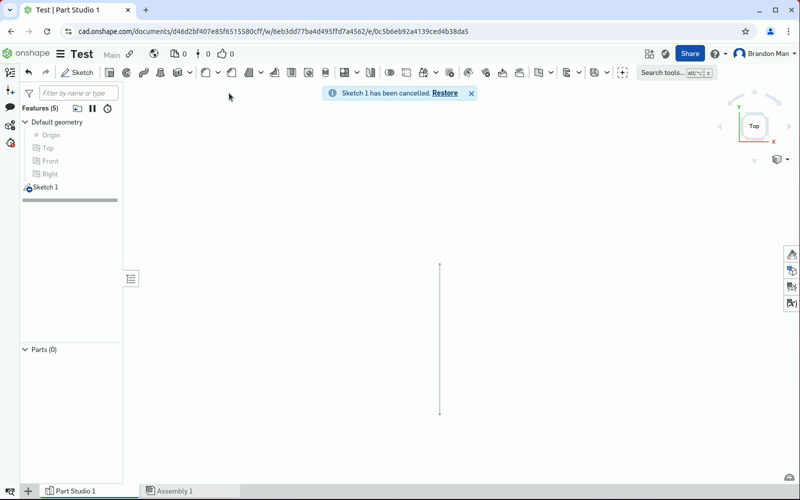
key(shift+h)
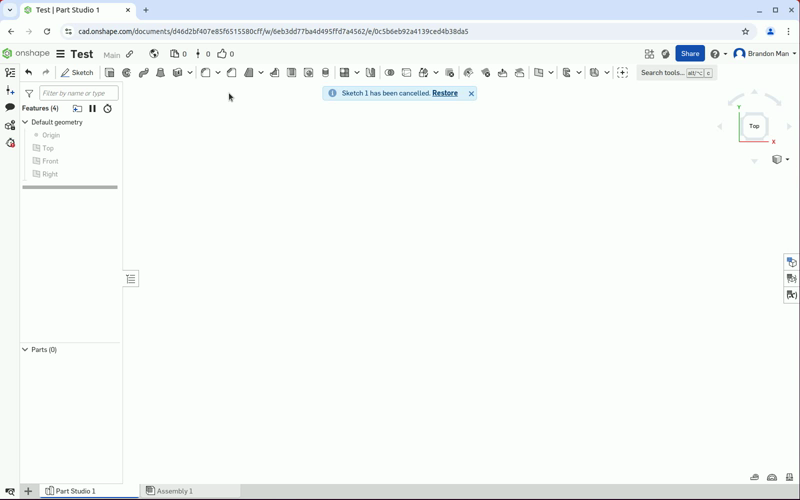
mouse_move(73, 352)
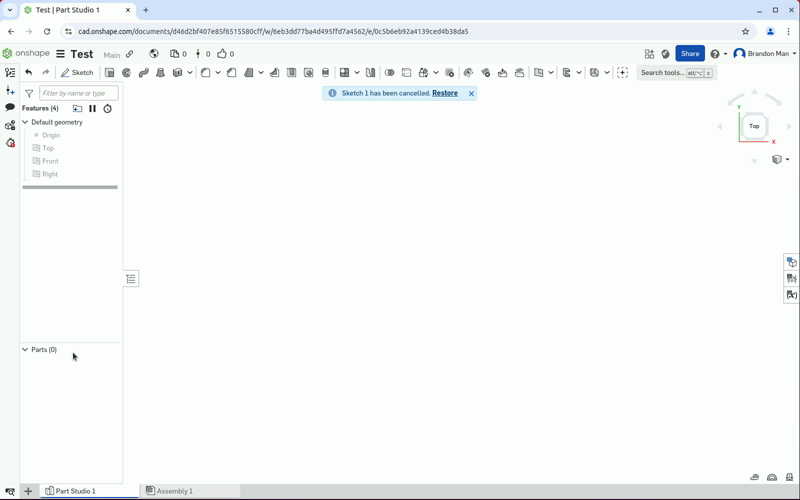
key(y)
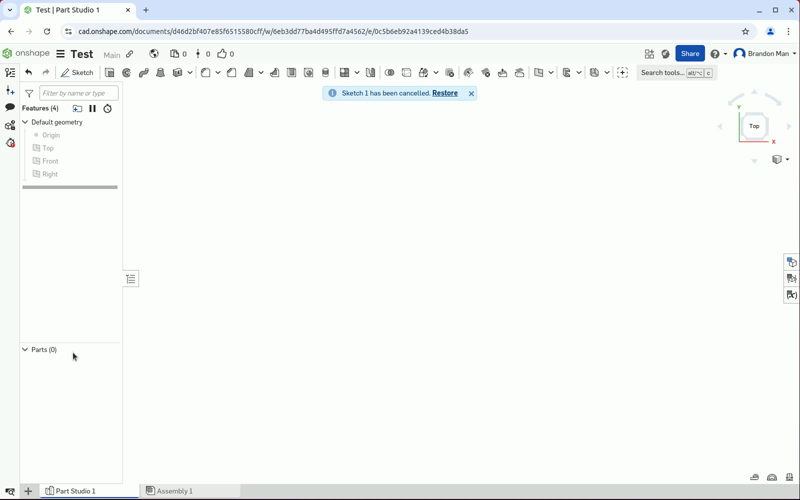
key(shift+p)
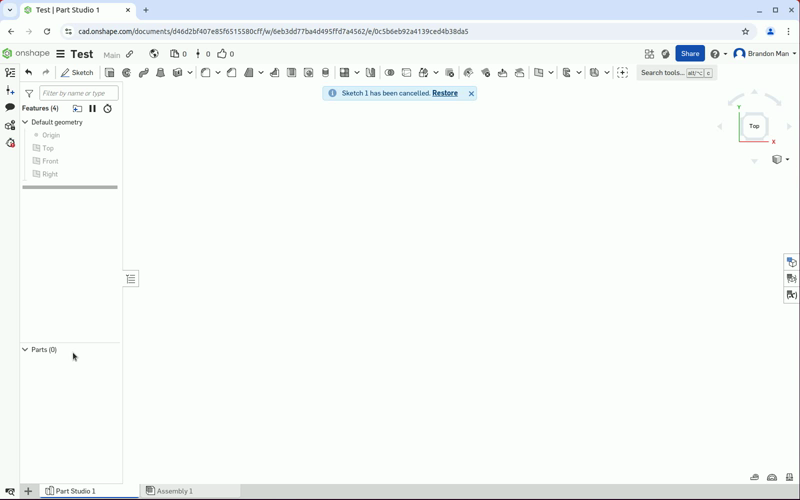
key(space)
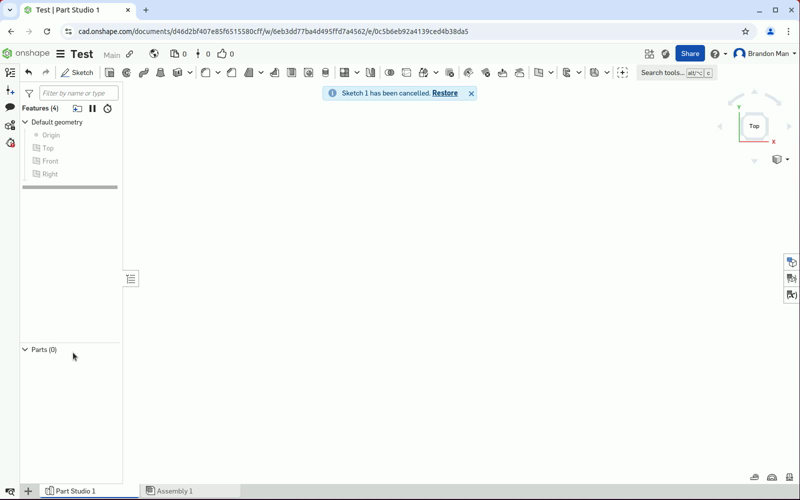
key_down(shift)
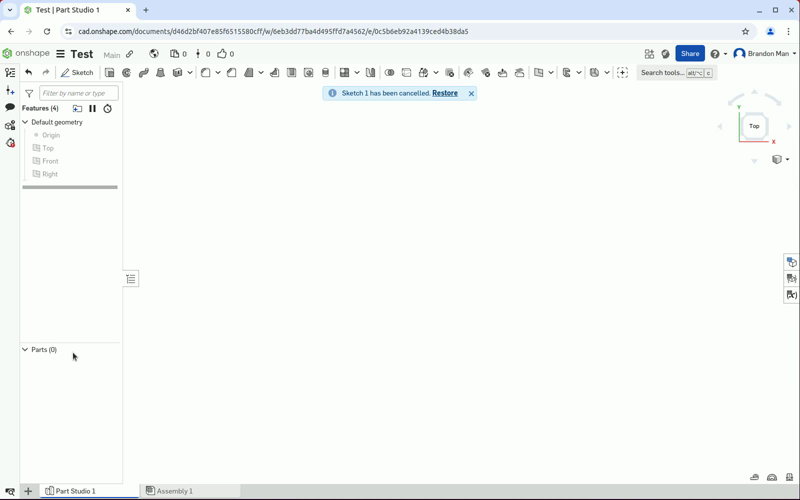
key(up)
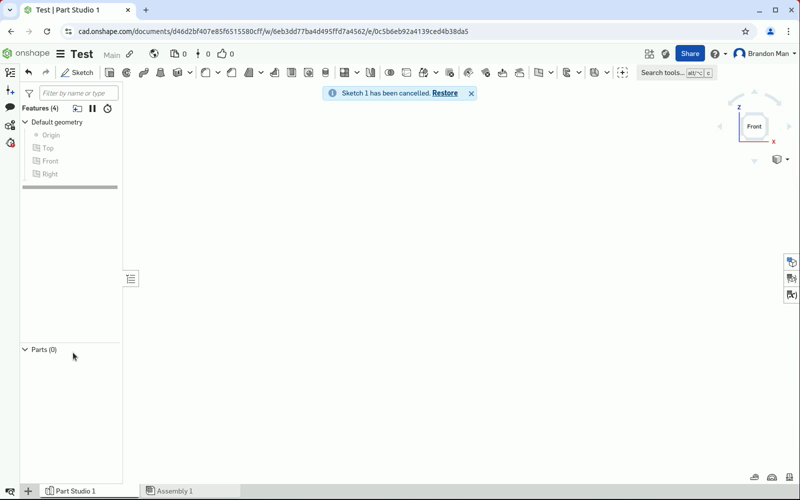
key_up(shift)
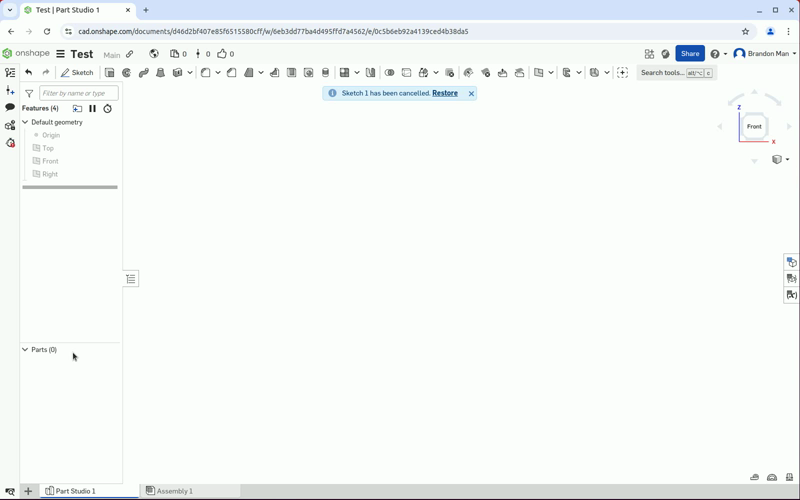
mouse_move(73, 352)
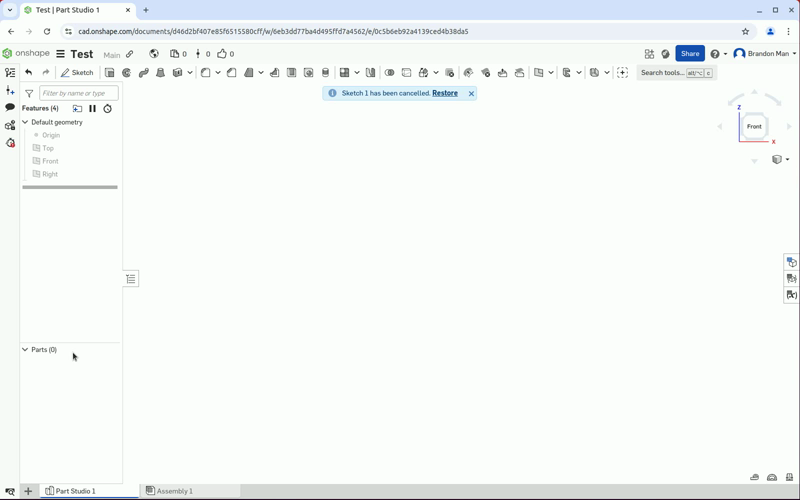
key(shift+y)
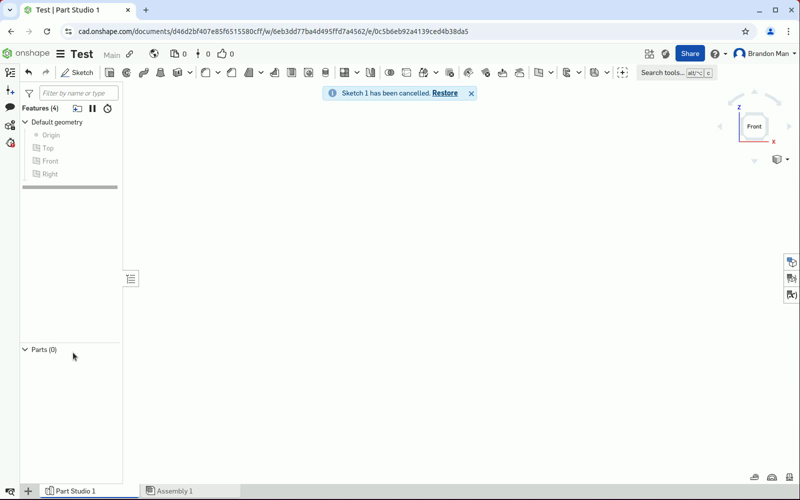
key(shift+s)
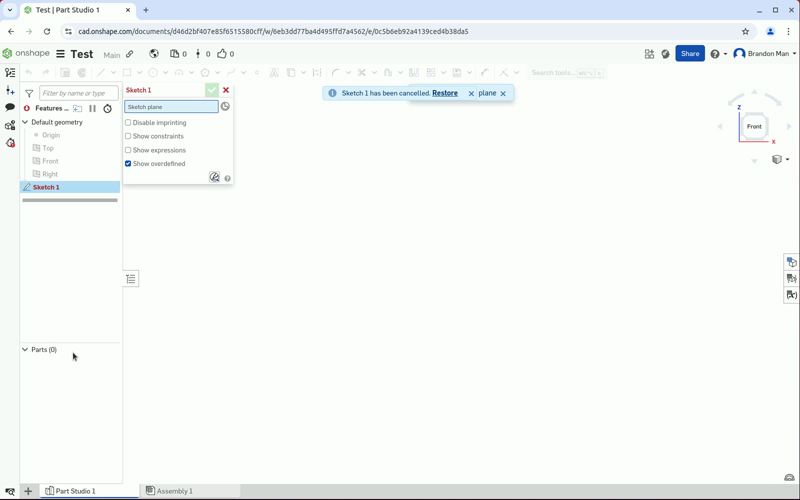
mouse_move(73, 163)
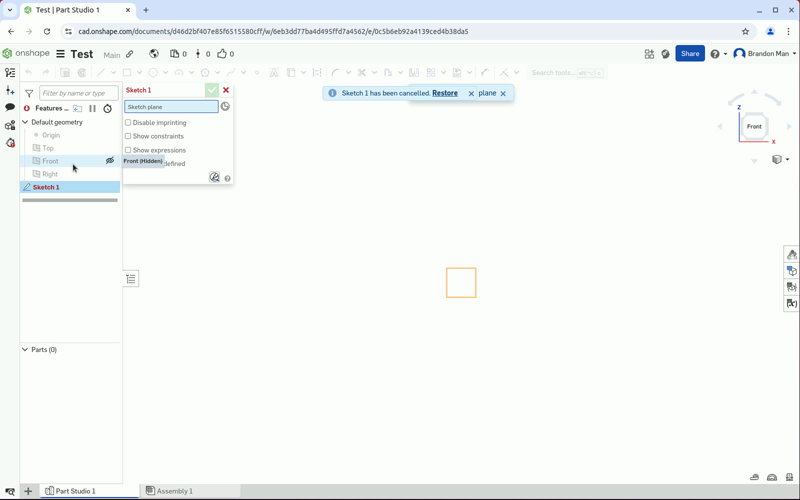
click(73, 163)
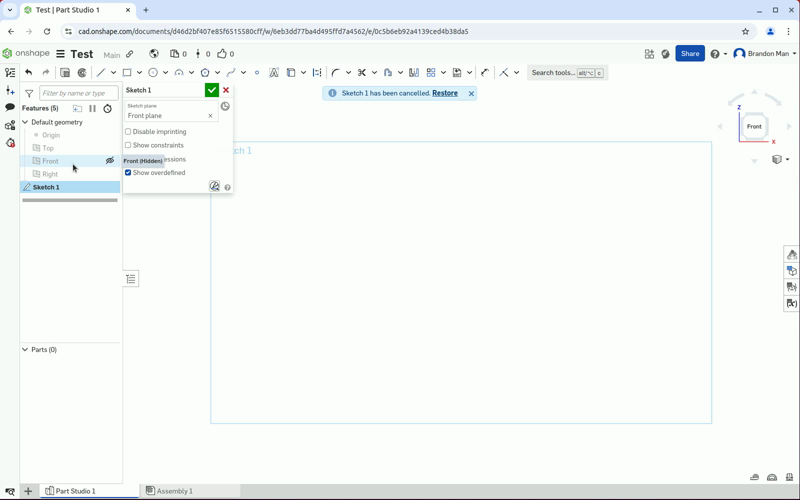
mouse_move(73, 352)
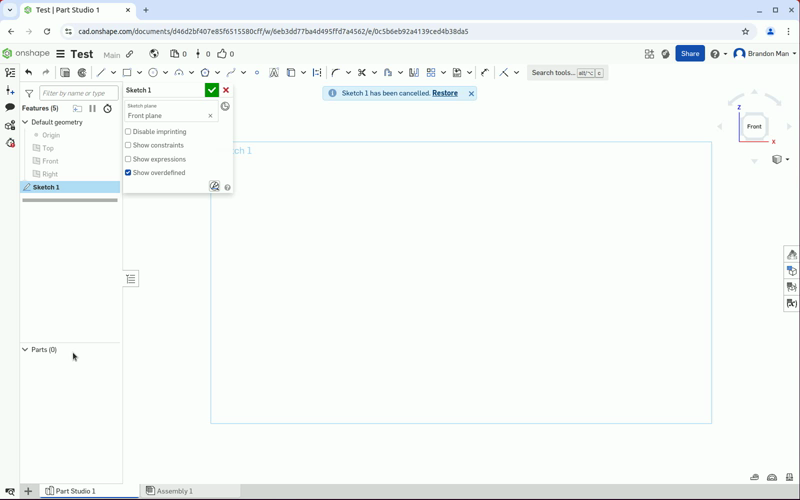
key(y)
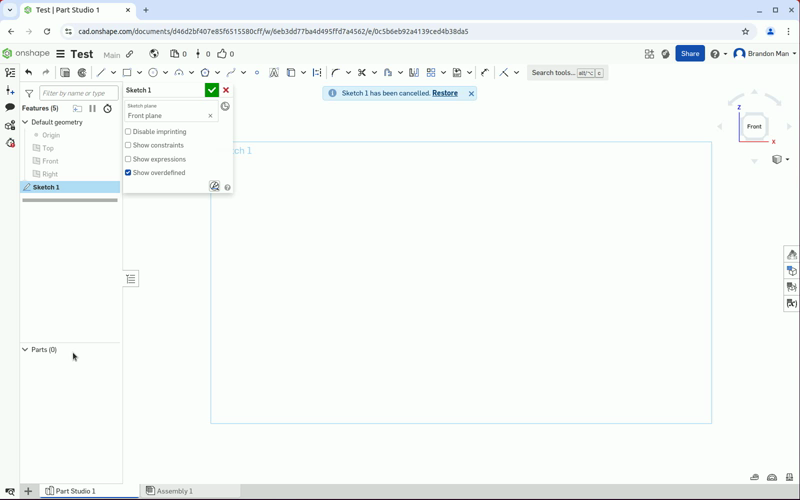
key(l)
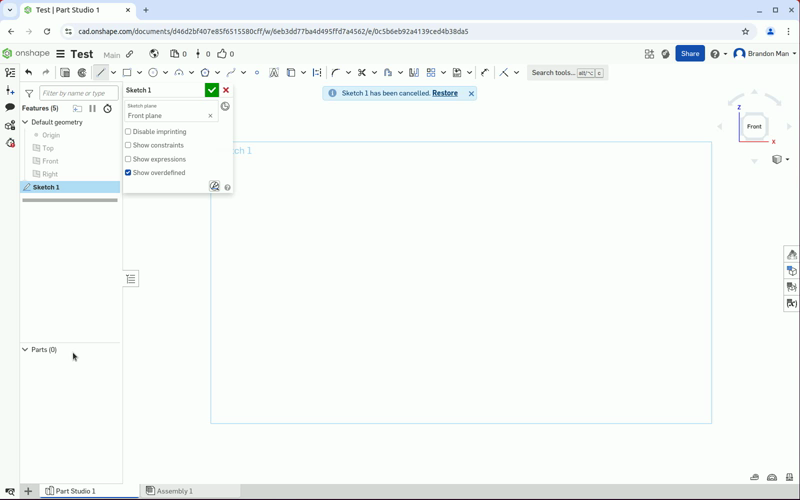
key_down(shift)
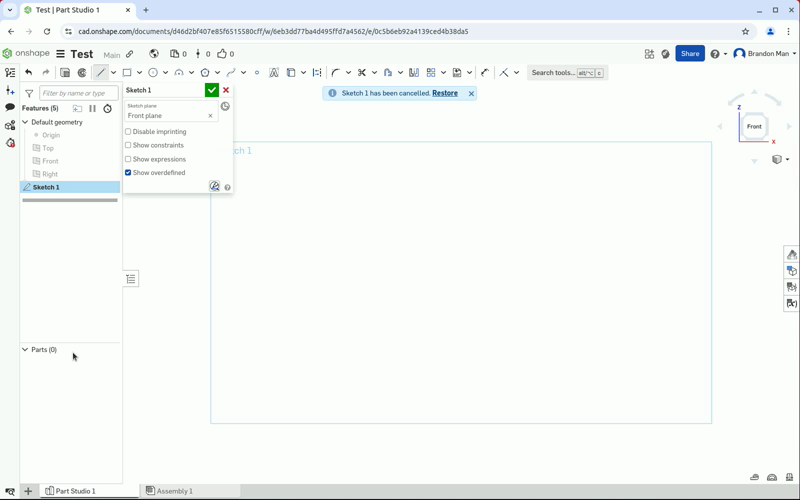
mouse_move(348, 243)
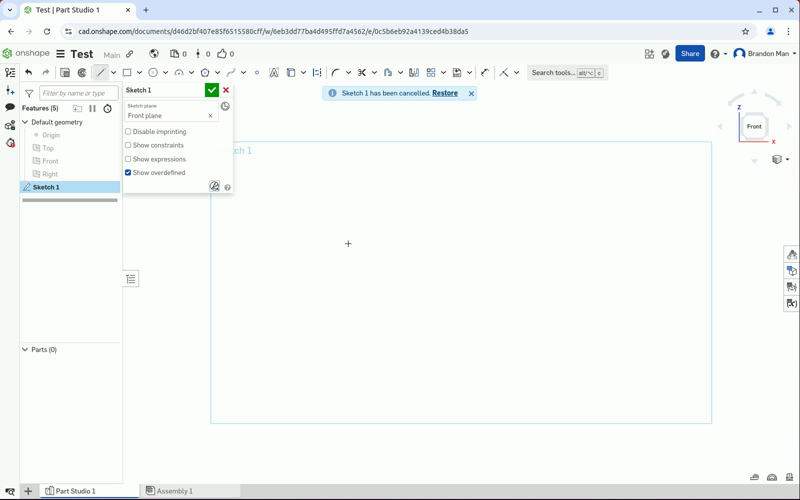
click(348, 243)
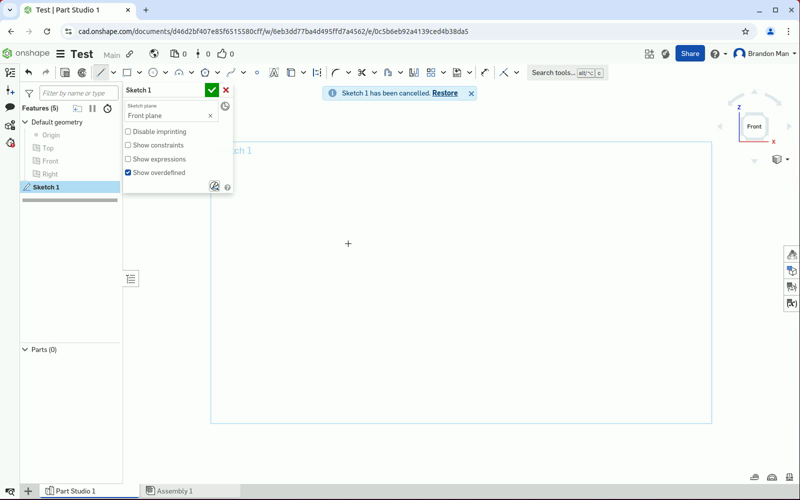
key_up(shift)
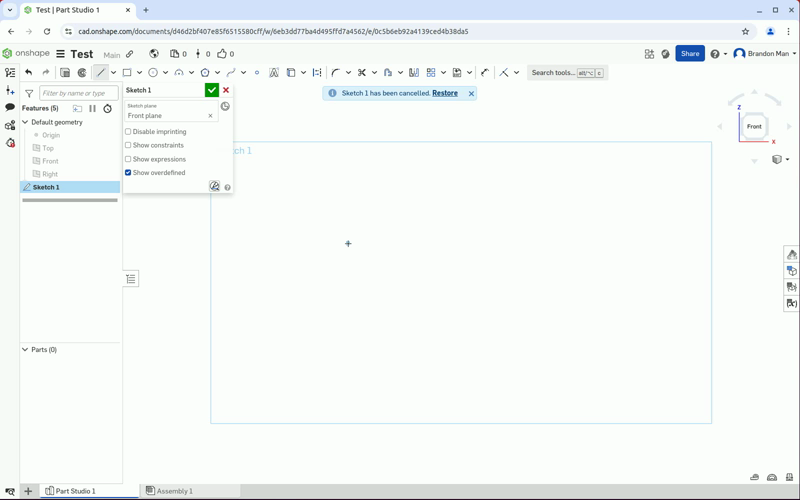
key_down(shift)
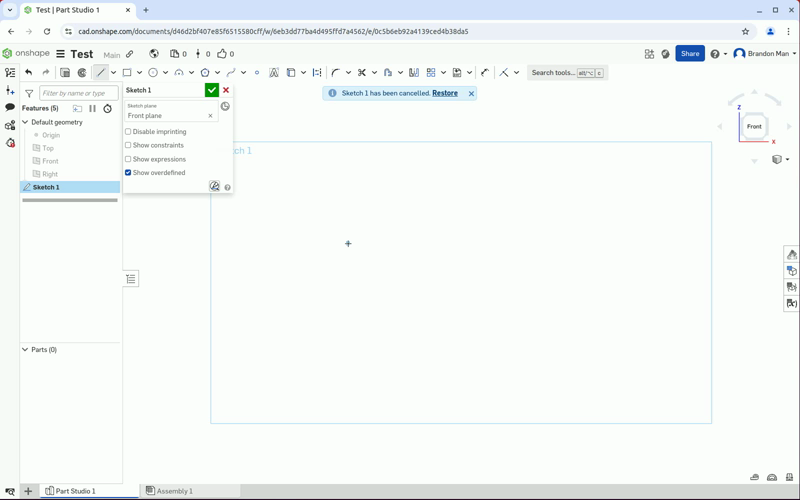
mouse_move(378, 243)
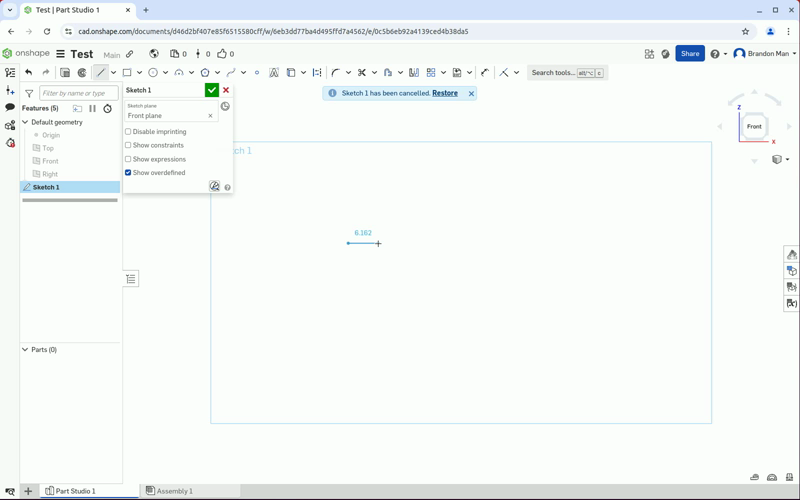
mouse_move(353, 261)
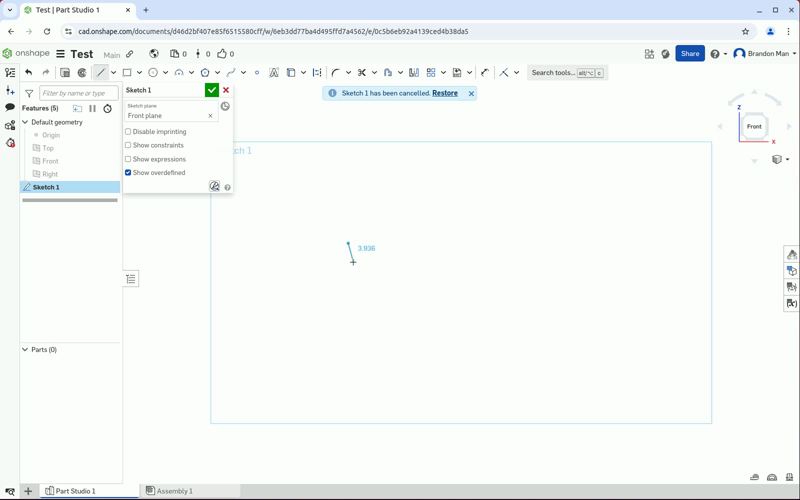
click(353, 261)
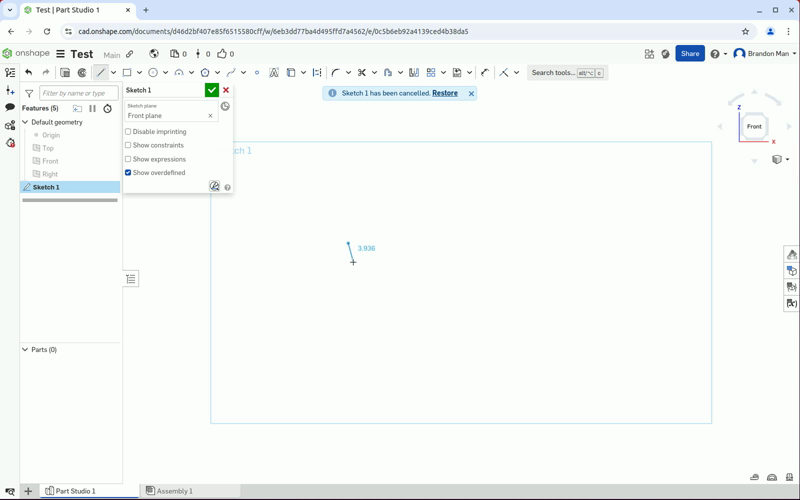
key_up(shift)
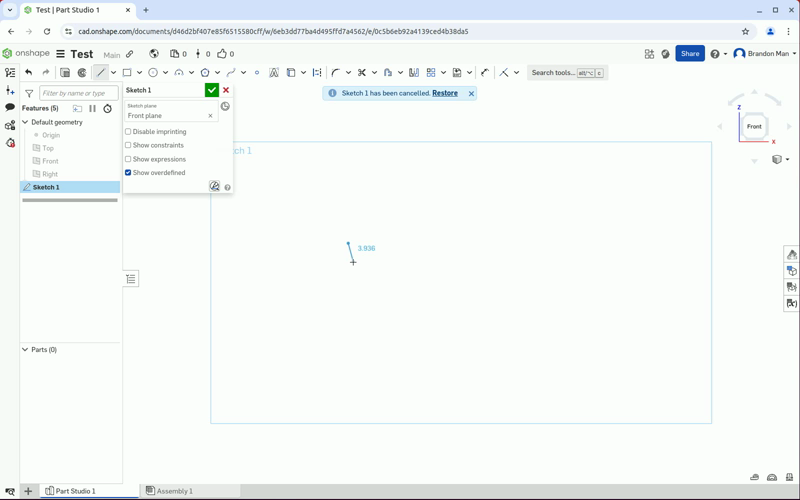
key_down(shift)
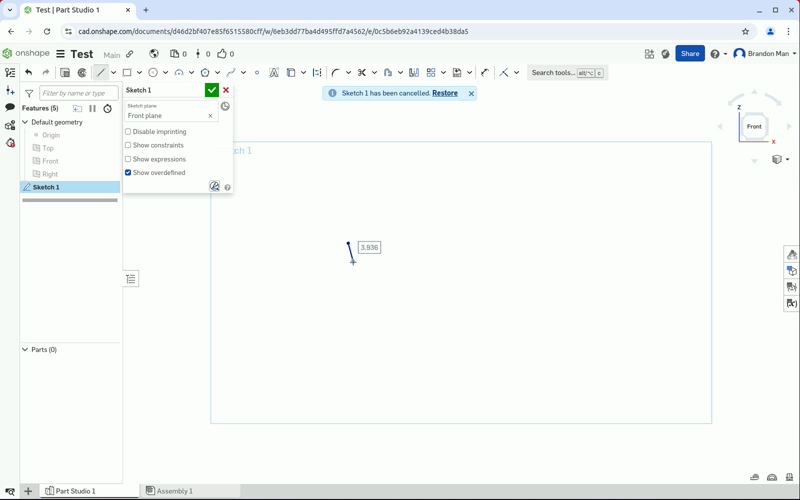
mouse_move(383, 261)
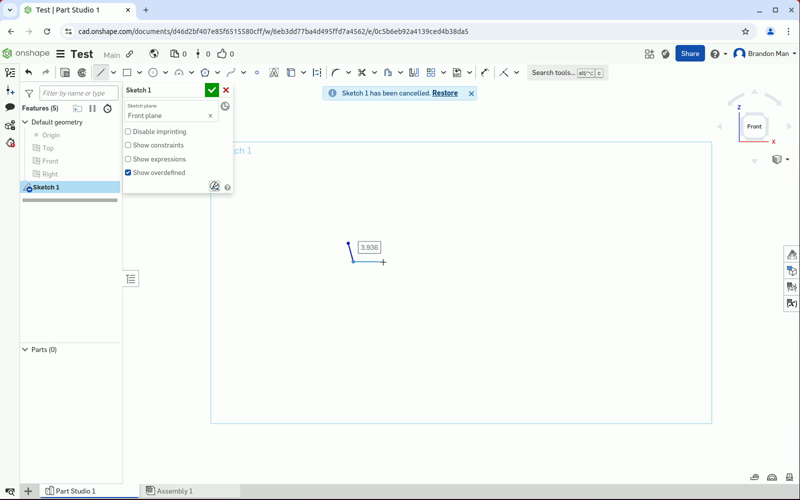
mouse_move(402, 250)
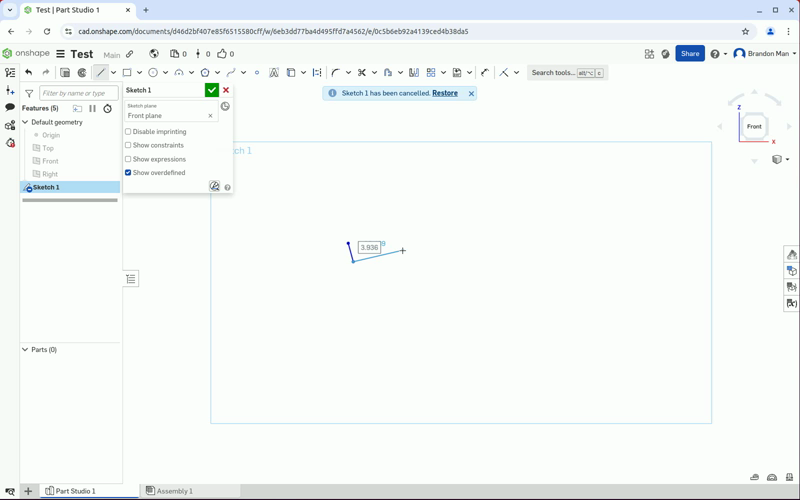
click(402, 250)
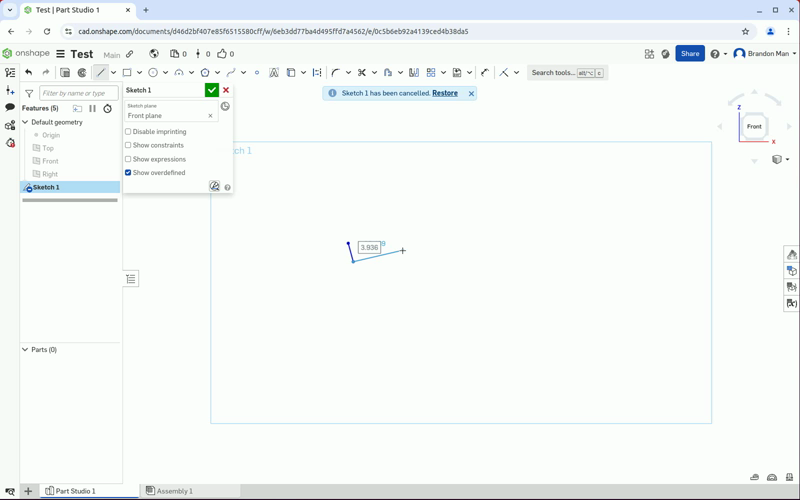
key_up(shift)
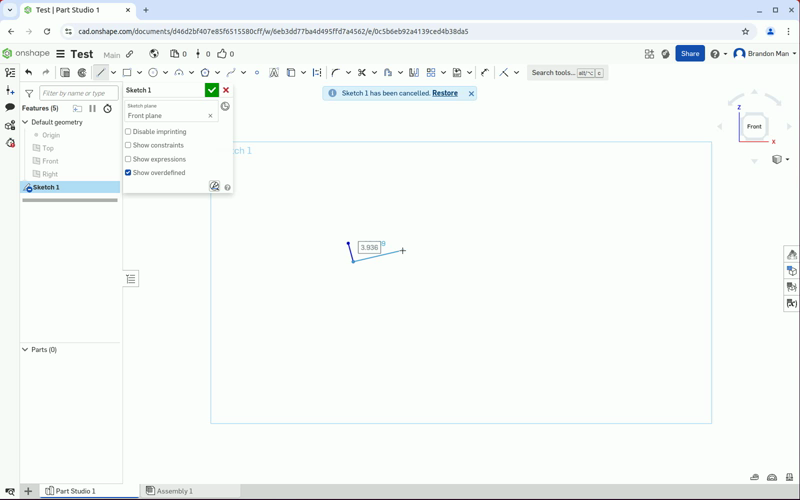
key(esc)
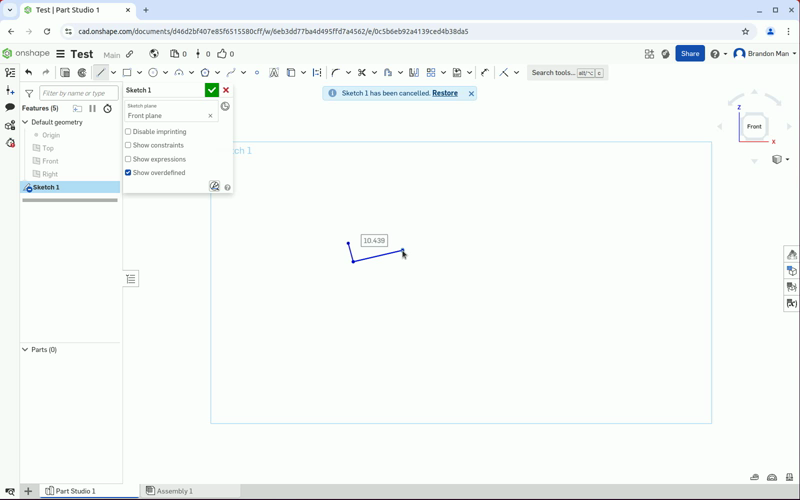
key(a)
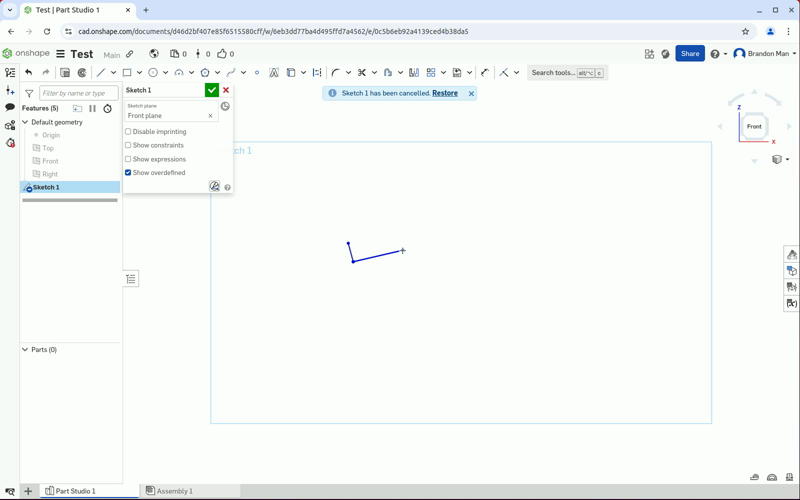
mouse_move(402, 250)
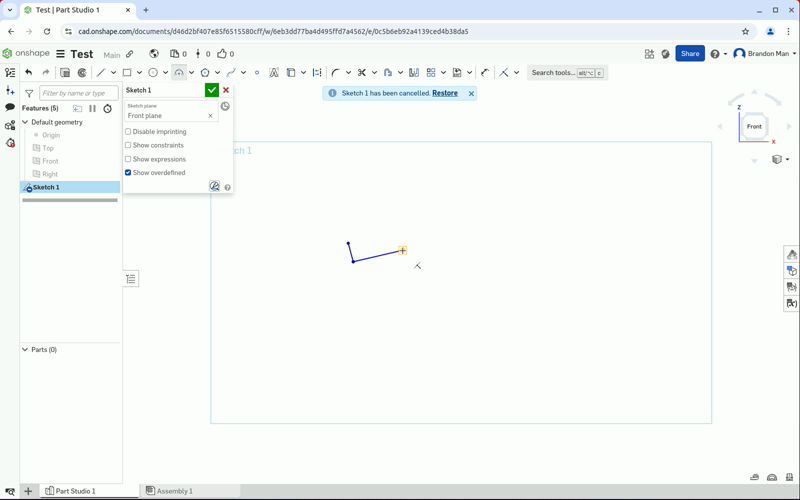
click(402, 250)
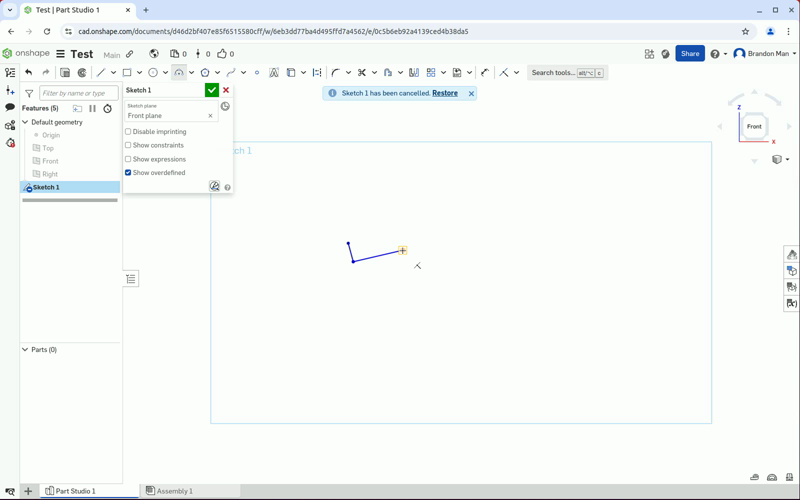
key_down(shift)
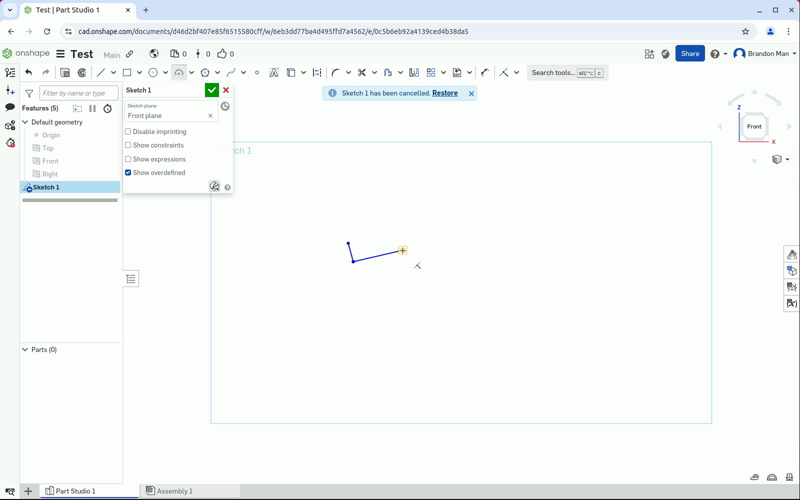
mouse_move(517, 250)
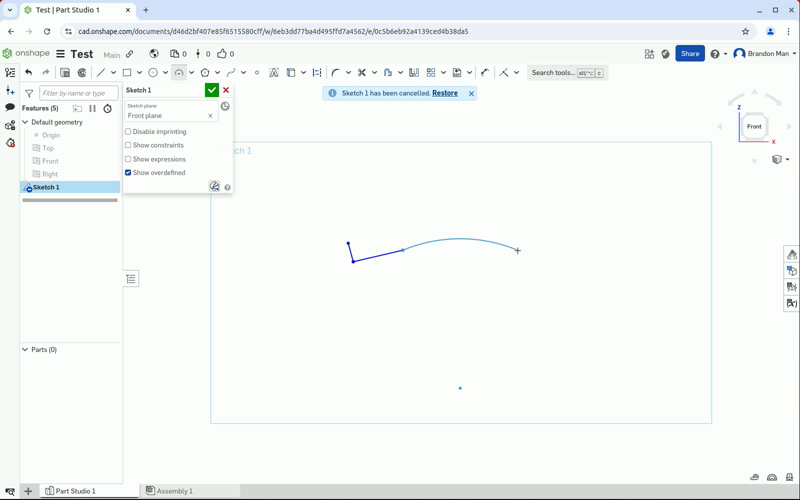
click(517, 250)
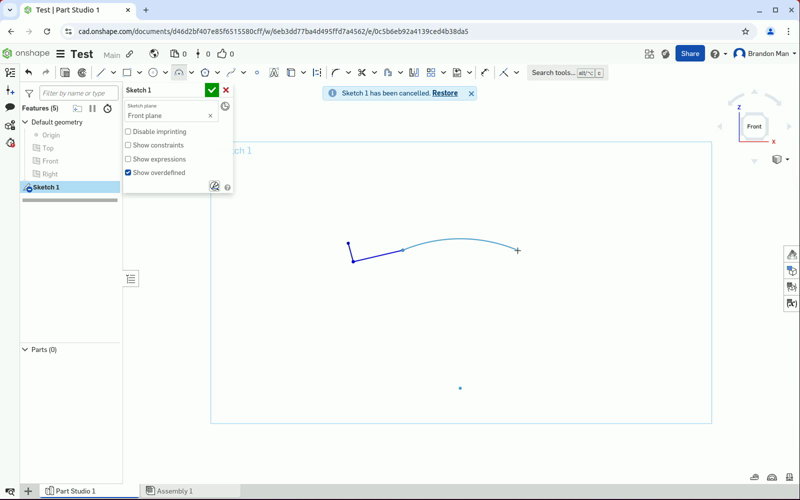
mouse_move(460, 242)
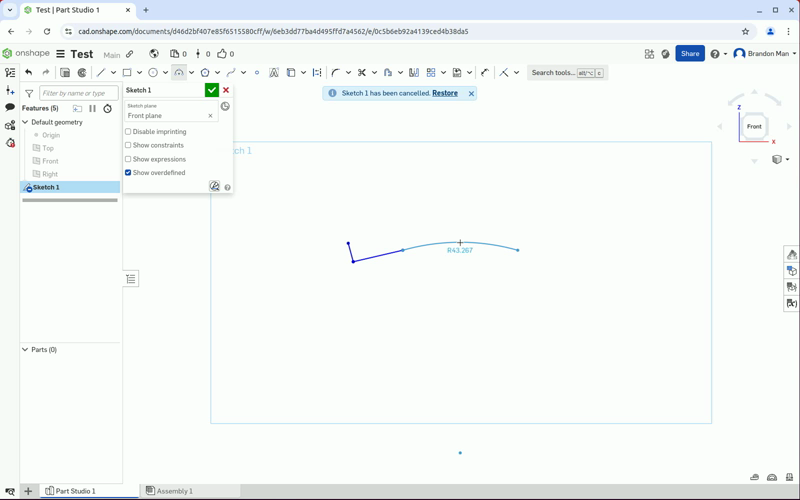
click(460, 242)
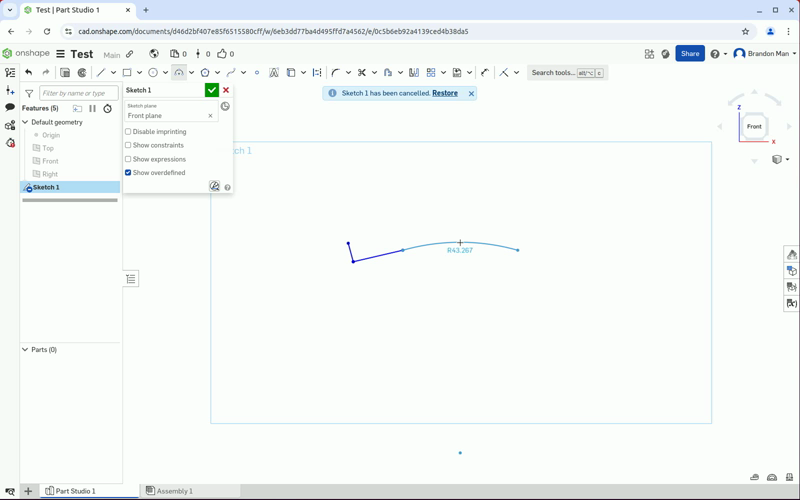
key_up(shift)
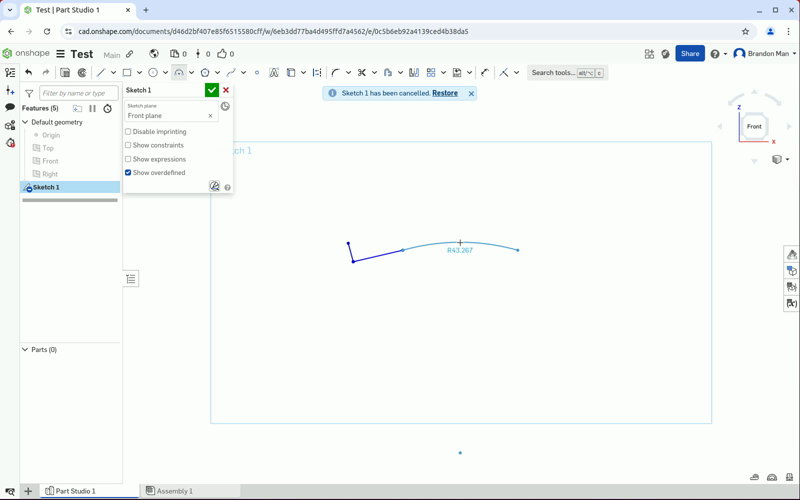
key(esc)
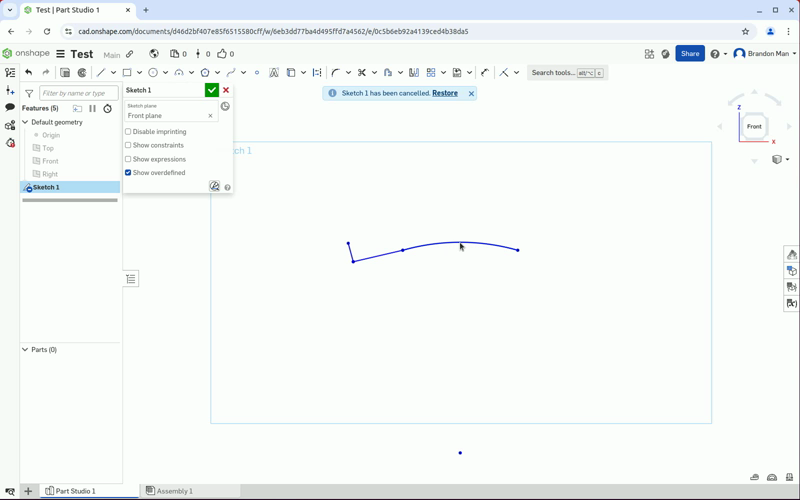
key(l)
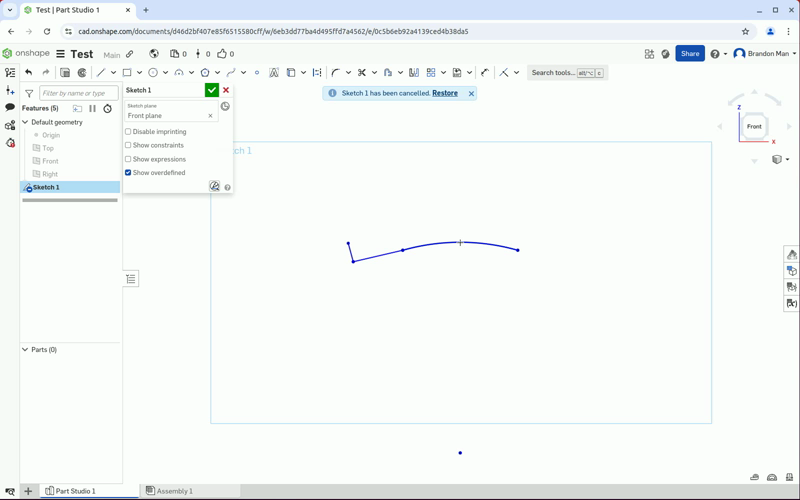
mouse_move(517, 250)
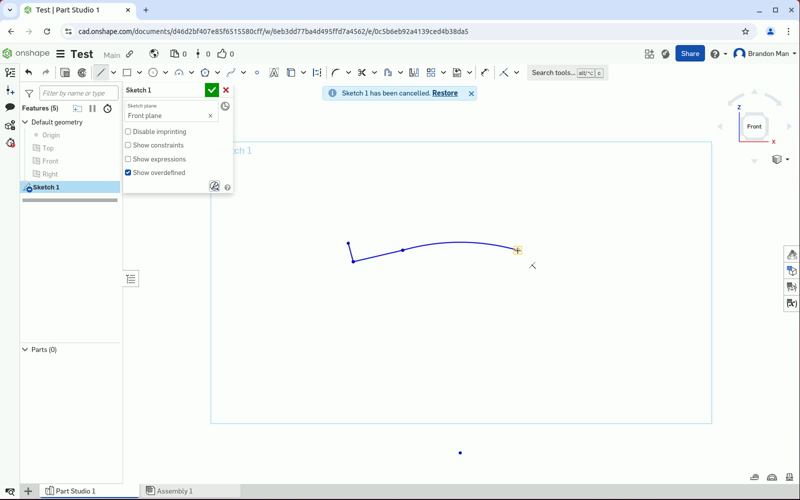
click(517, 250)
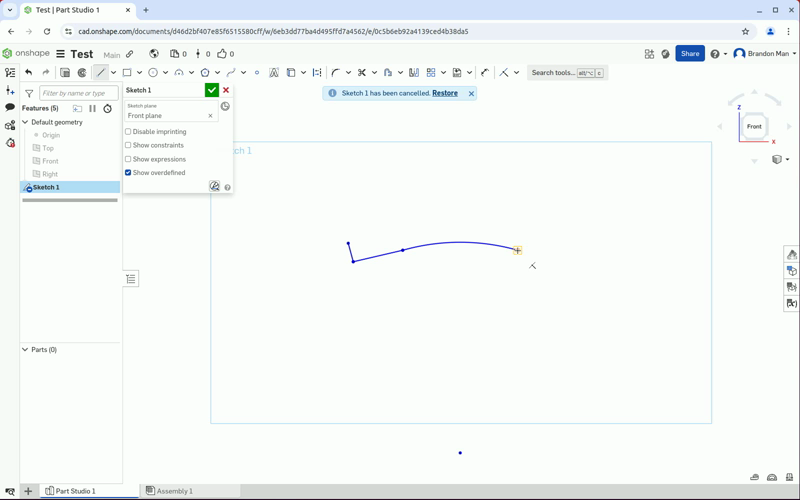
key_down(shift)
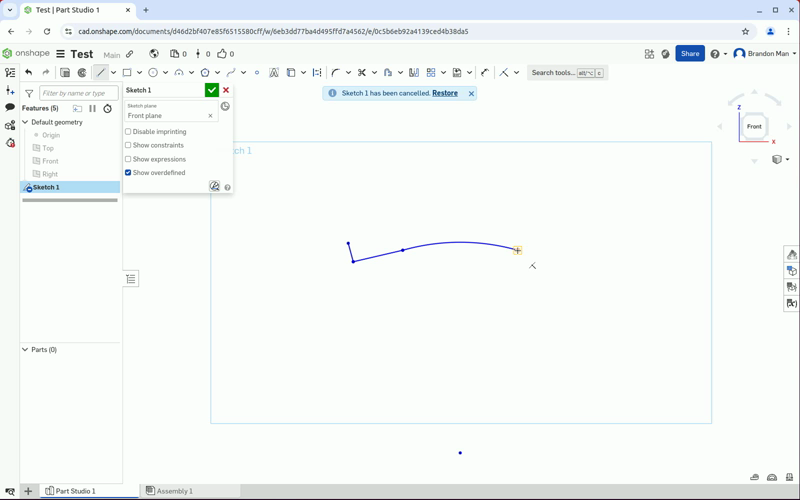
mouse_move(547, 250)
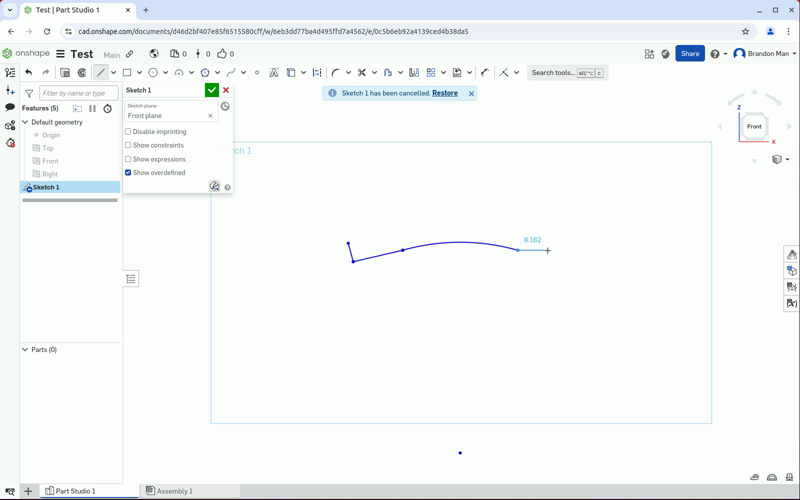
mouse_move(567, 261)
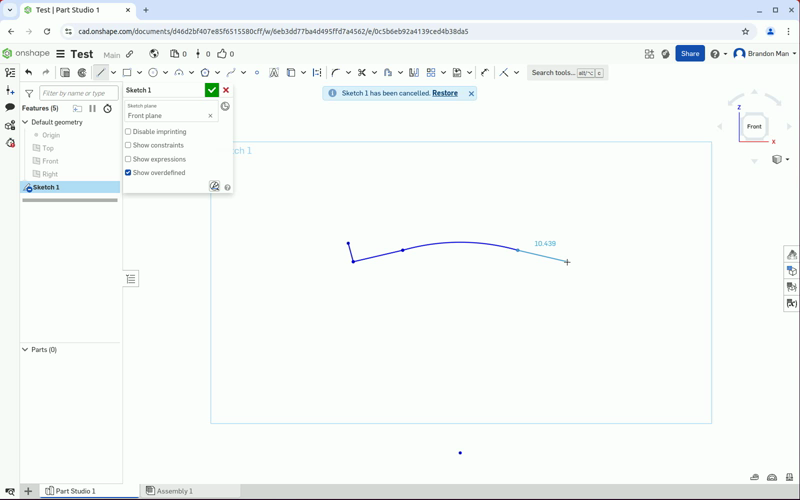
click(567, 261)
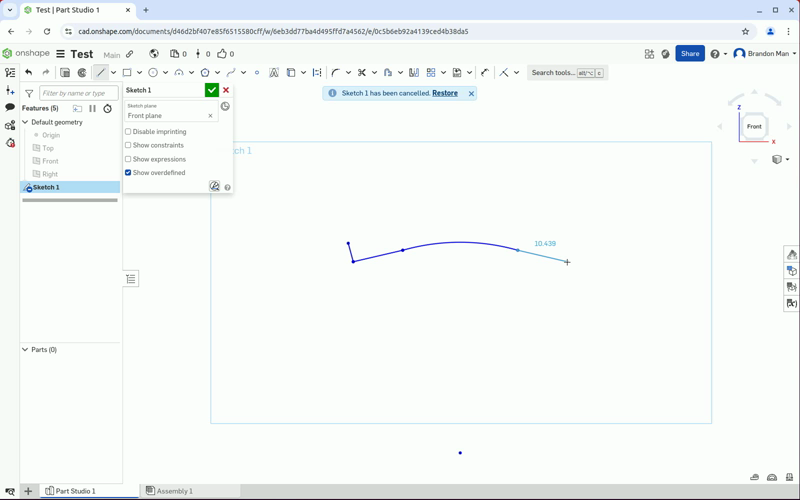
key_up(shift)
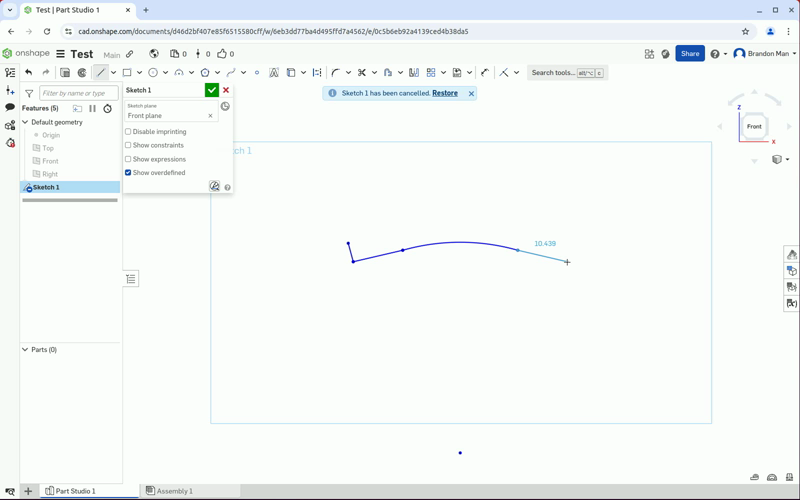
key_down(shift)
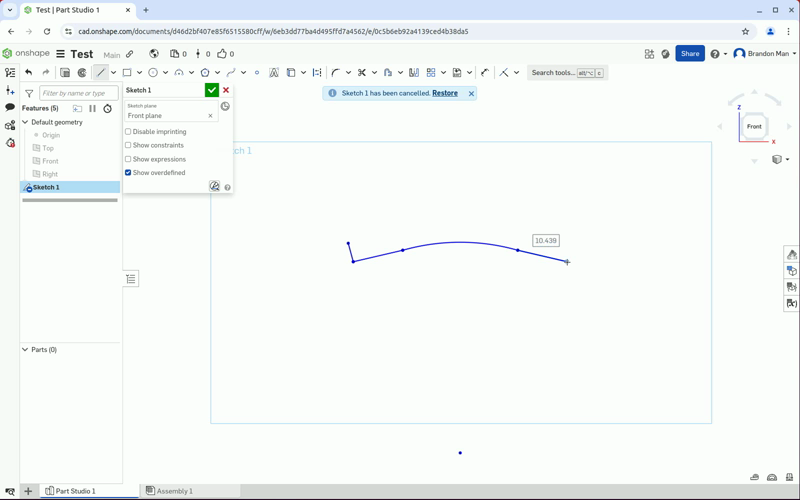
mouse_move(589, 261)
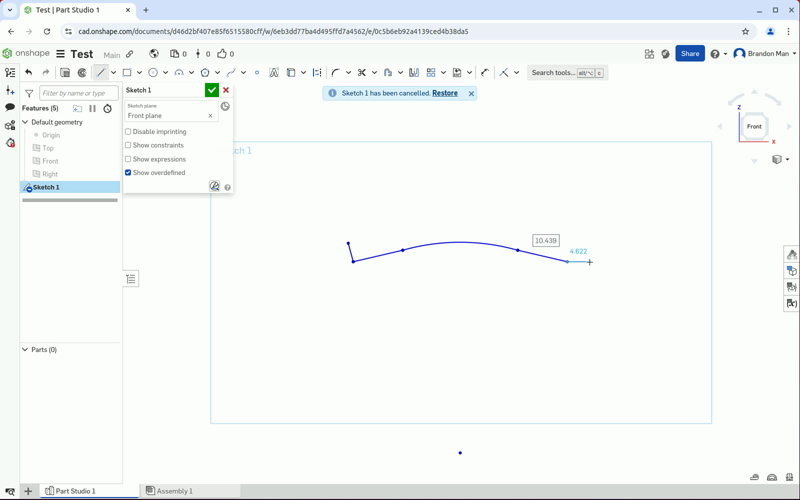
mouse_move(572, 243)
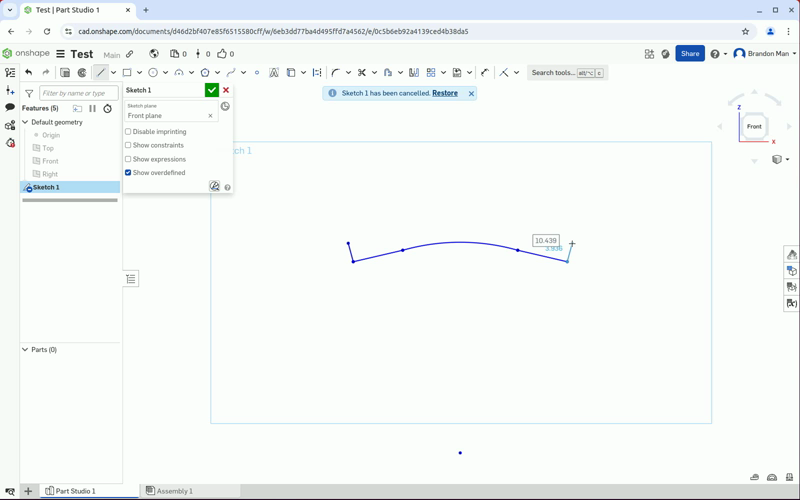
click(572, 243)
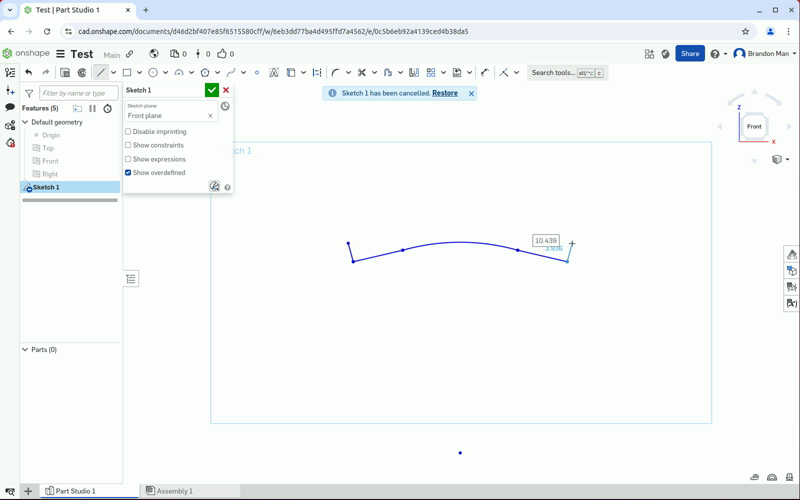
key_up(shift)
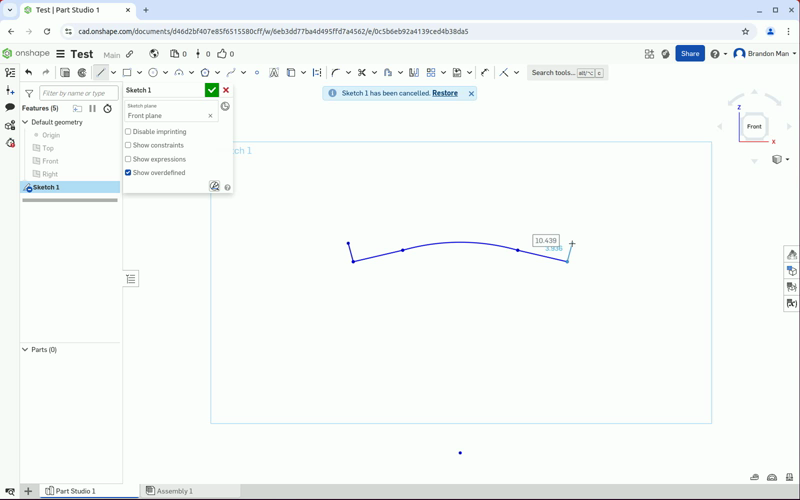
key_down(shift)
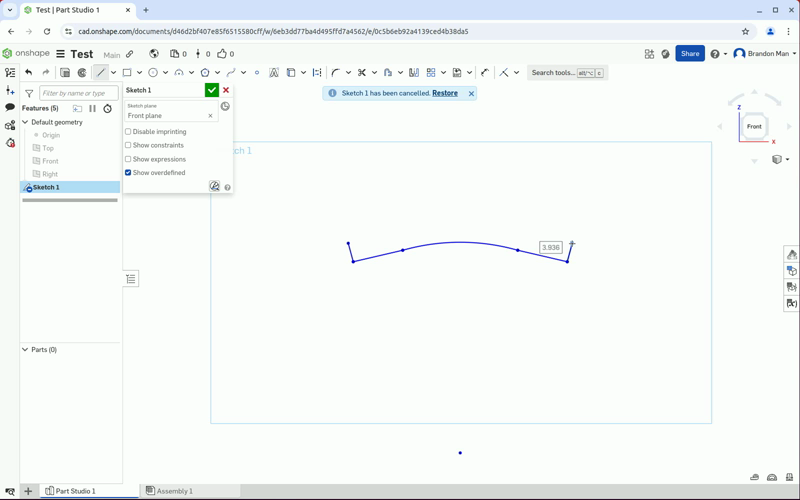
mouse_move(589, 243)
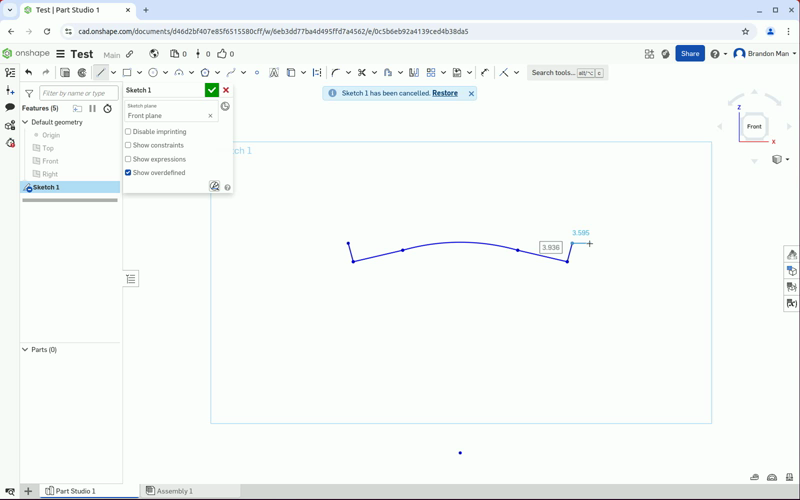
mouse_move(522, 228)
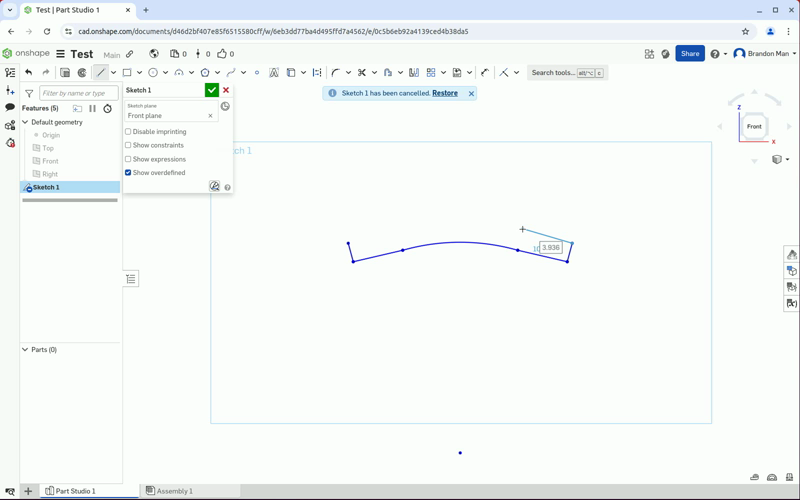
click(522, 228)
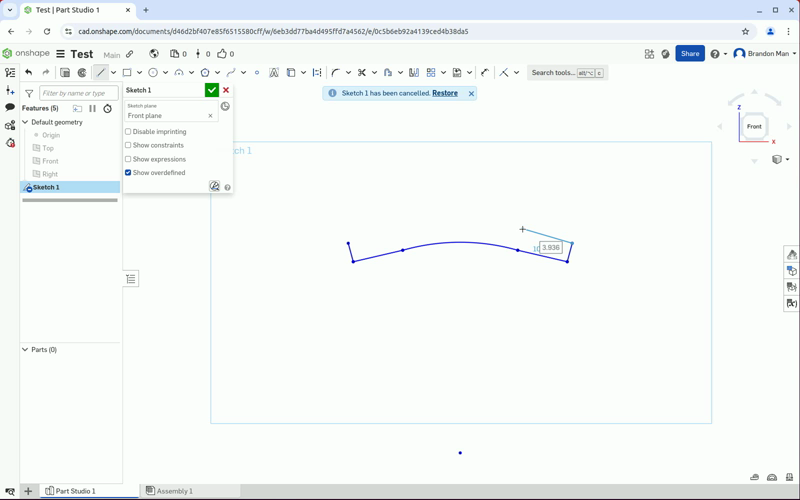
key_up(shift)
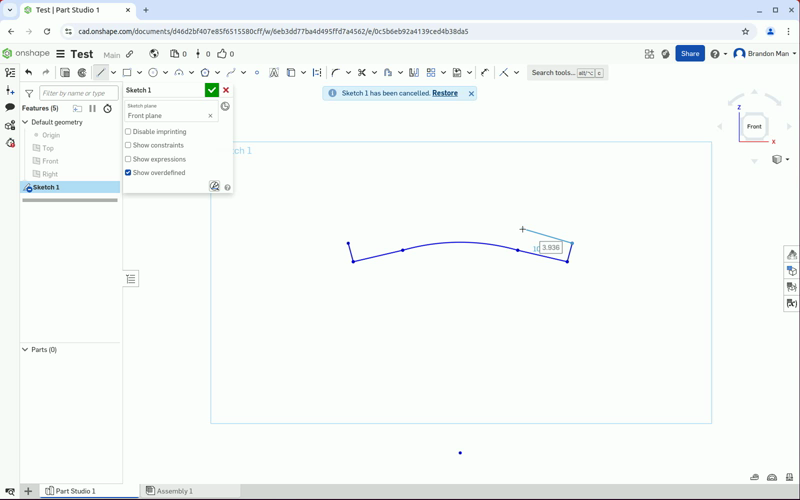
key(esc)
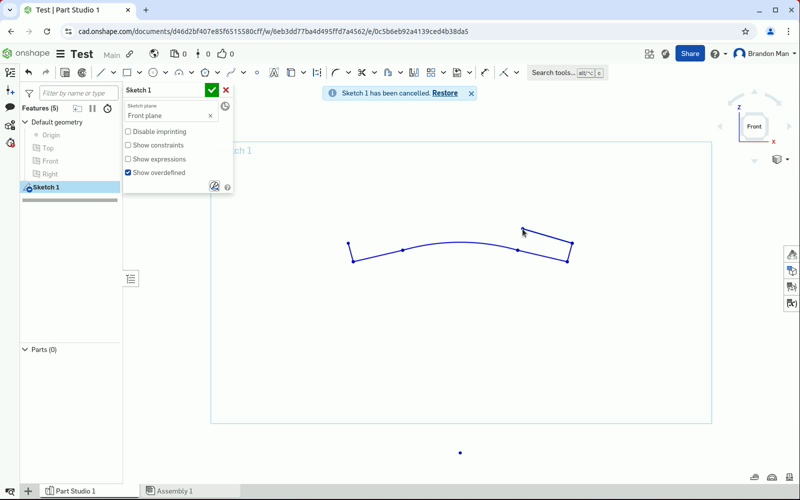
key(a)
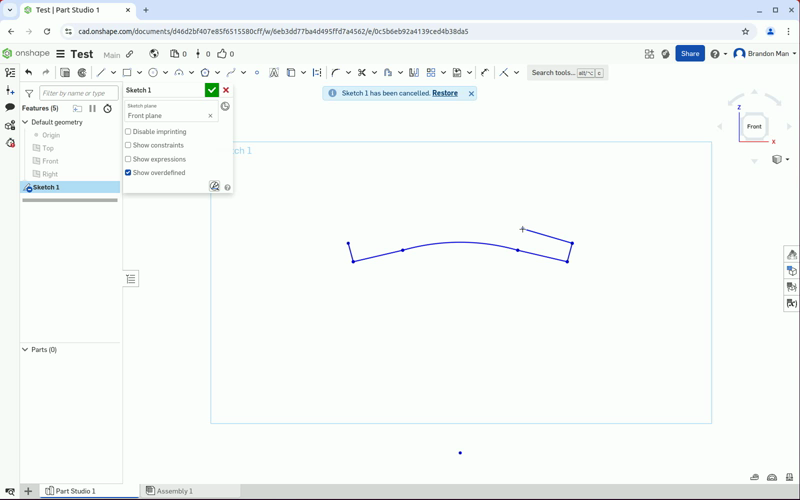
mouse_move(522, 228)
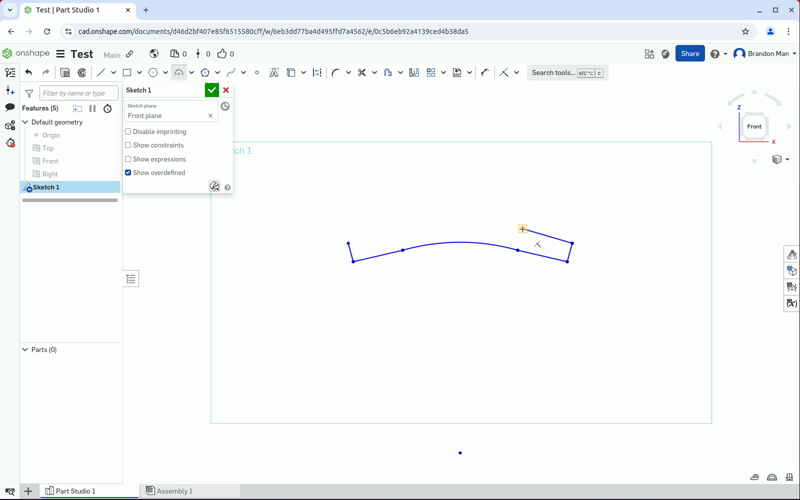
click(522, 228)
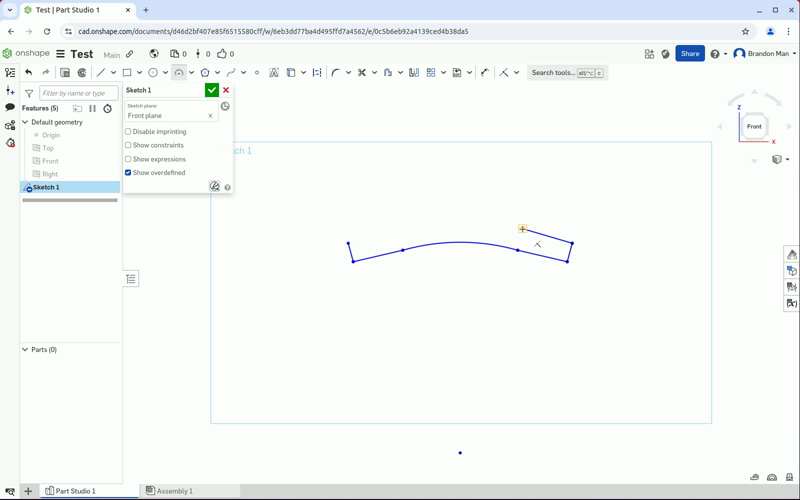
key_down(shift)
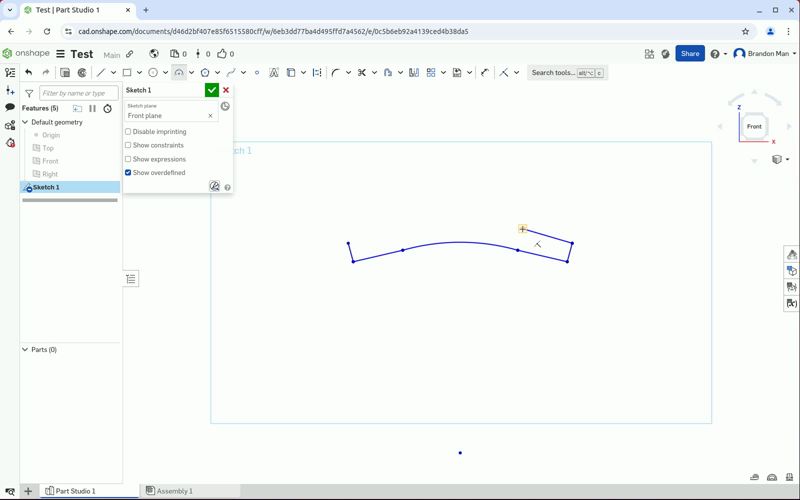
mouse_move(397, 228)
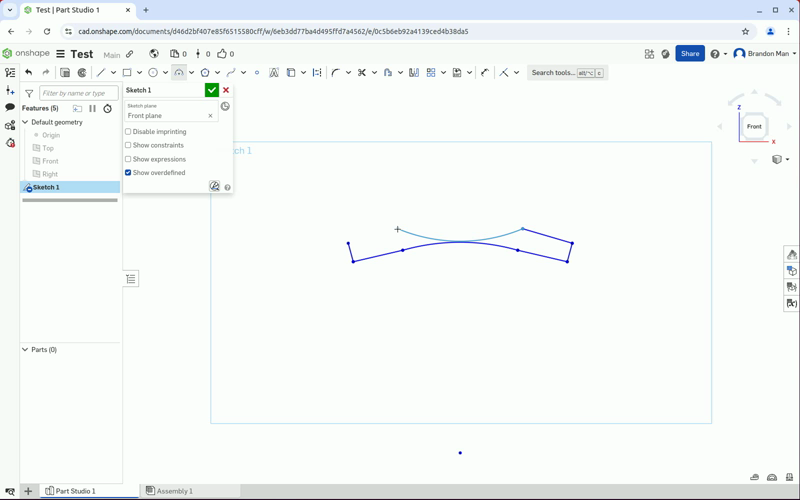
click(397, 228)
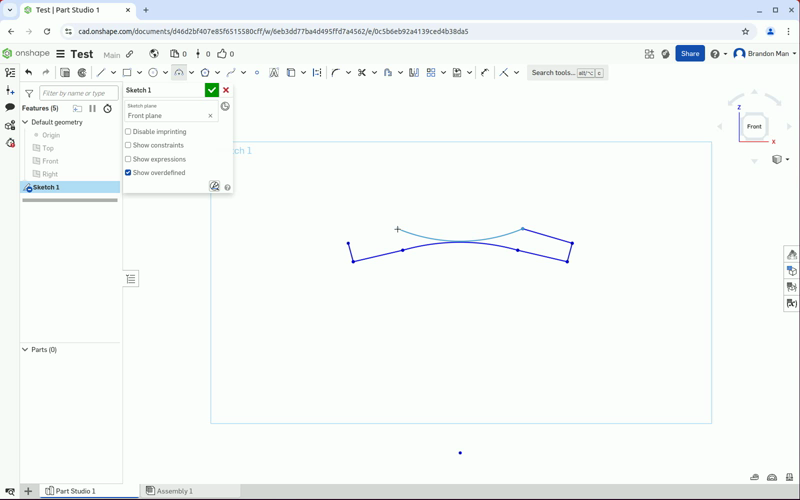
mouse_move(460, 220)
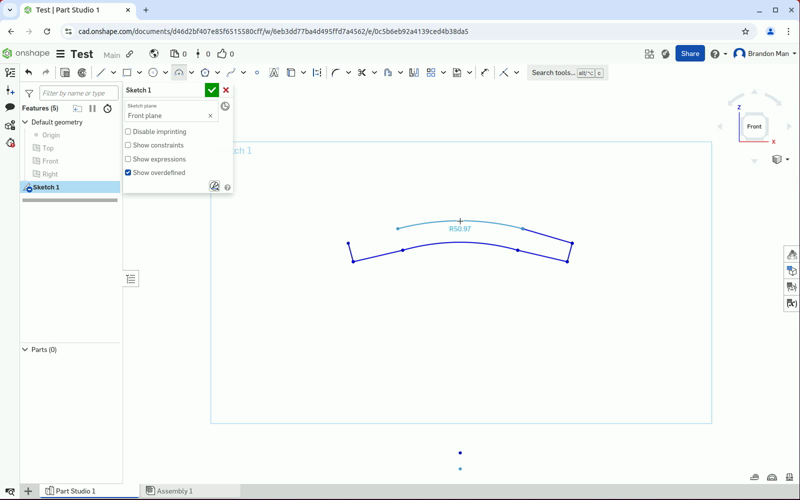
click(460, 220)
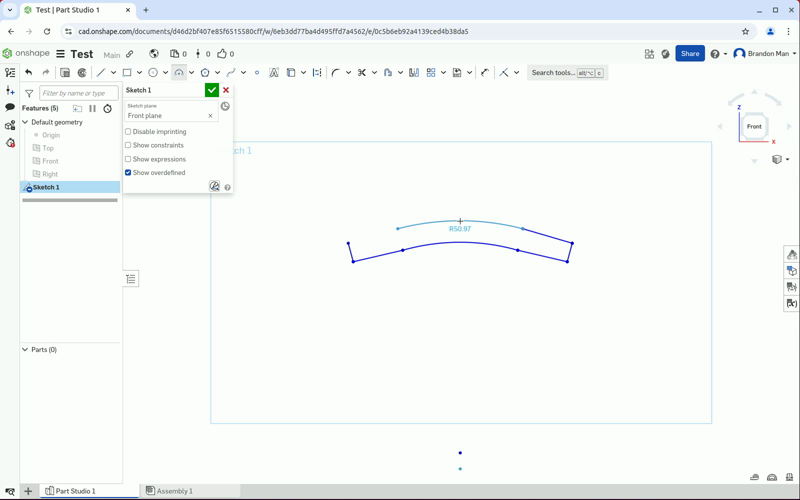
key_up(shift)
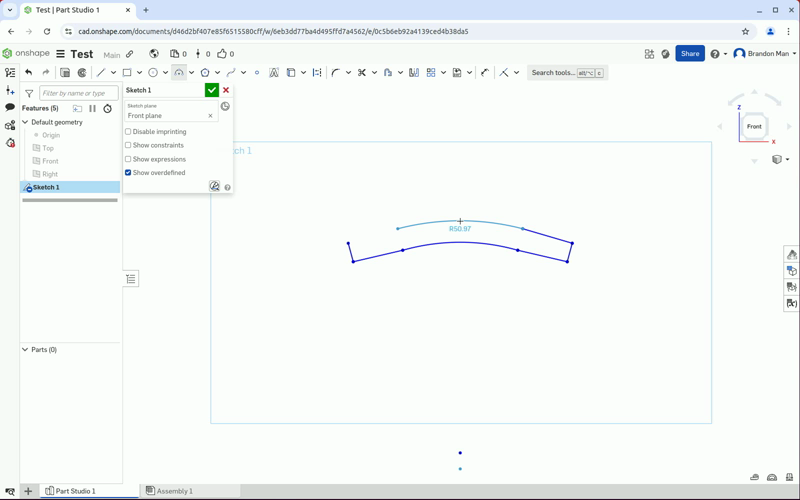
key(esc)
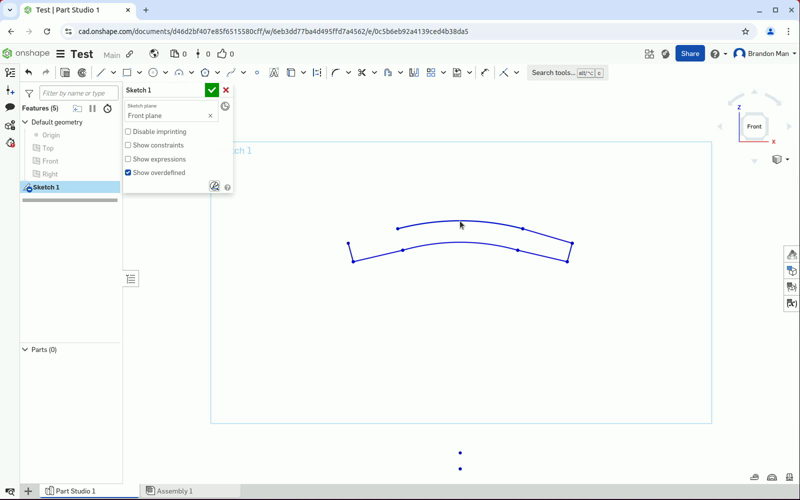
key(l)
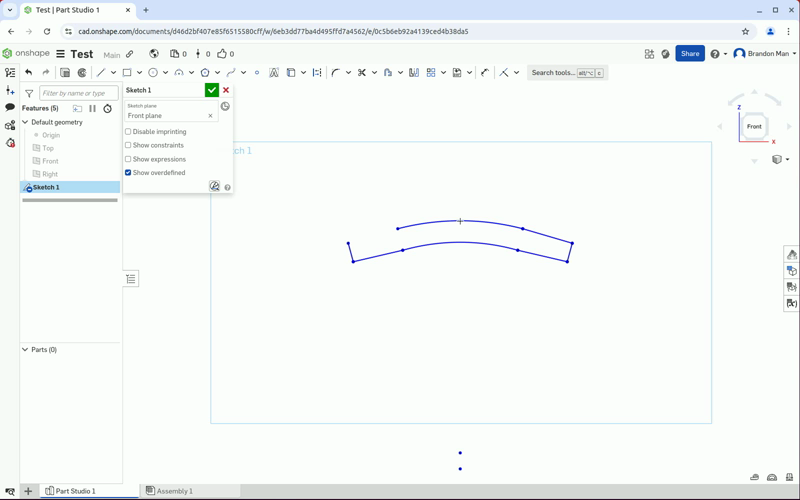
mouse_move(397, 228)
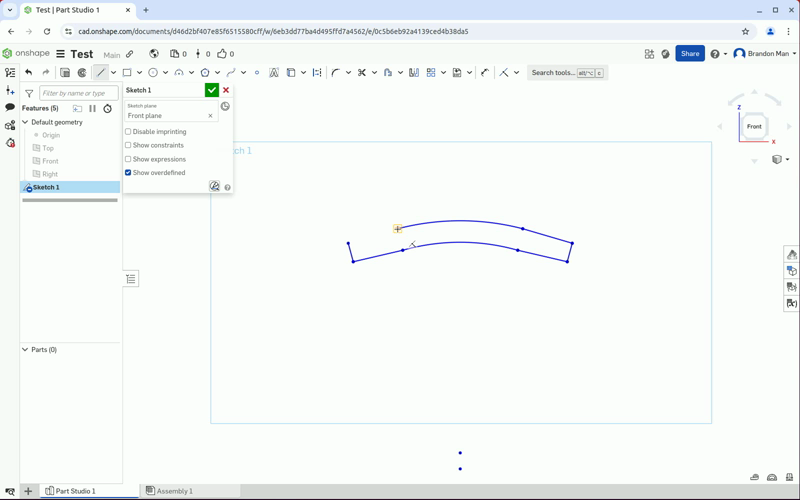
click(397, 228)
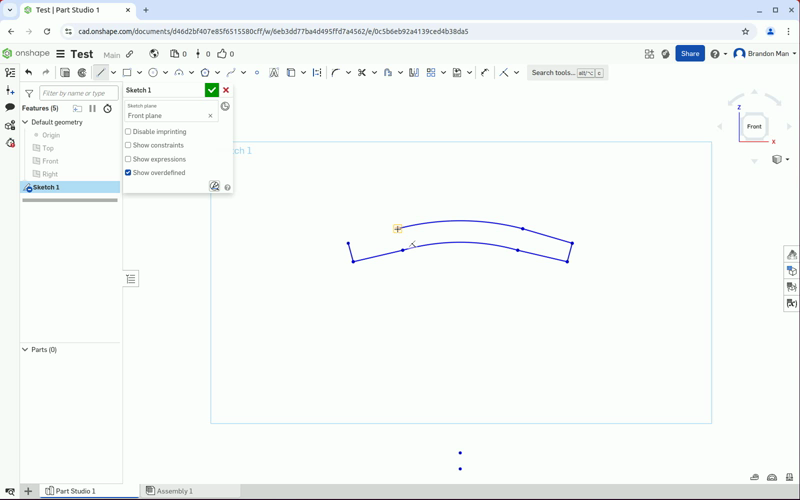
mouse_move(427, 228)
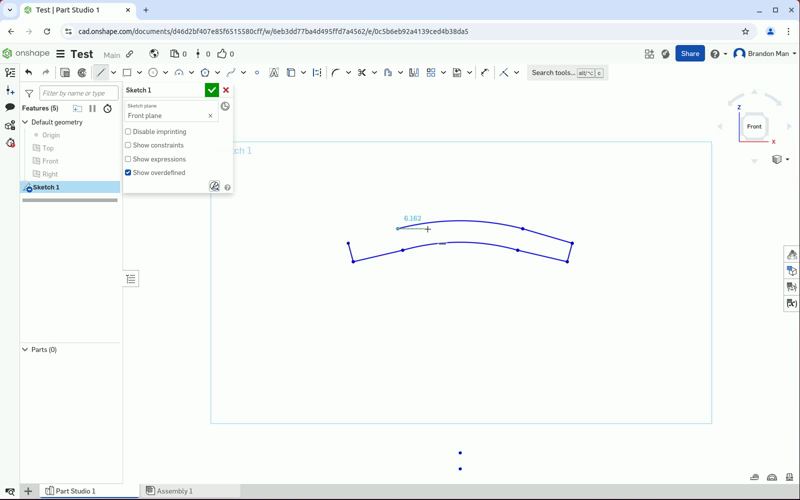
key_down(shift)
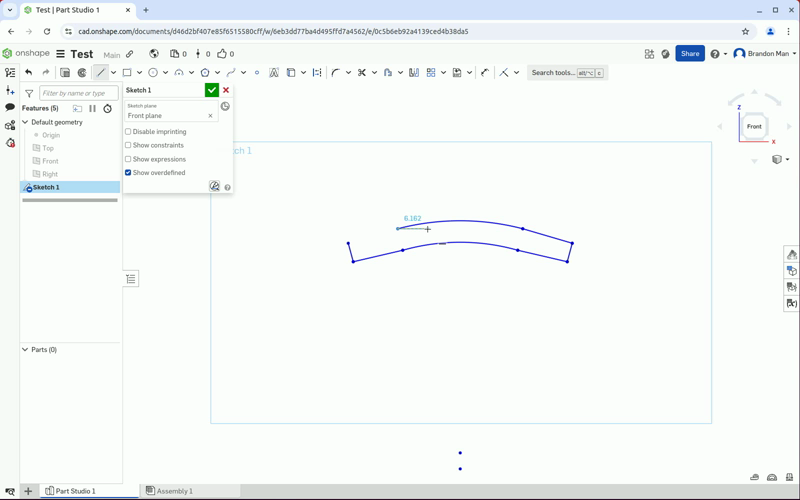
mouse_move(348, 243)
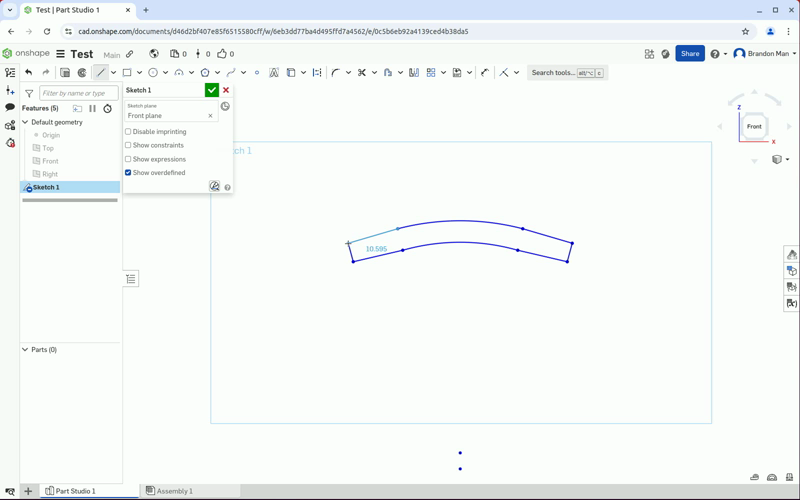
key_up(shift)
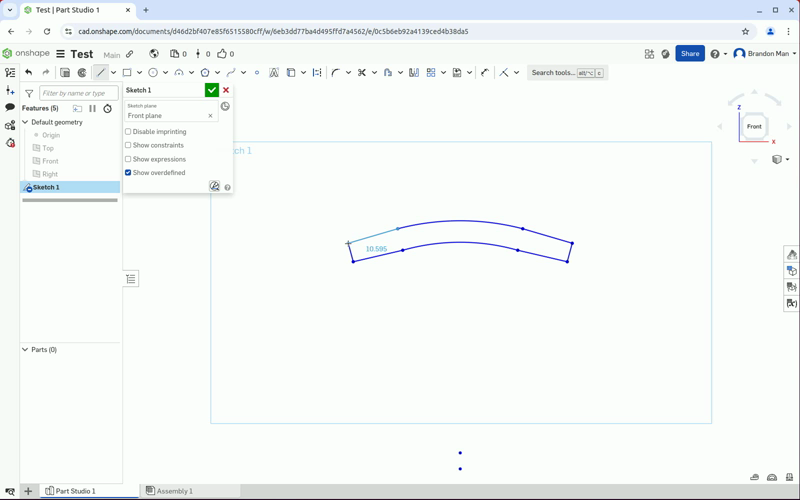
click(348, 243)
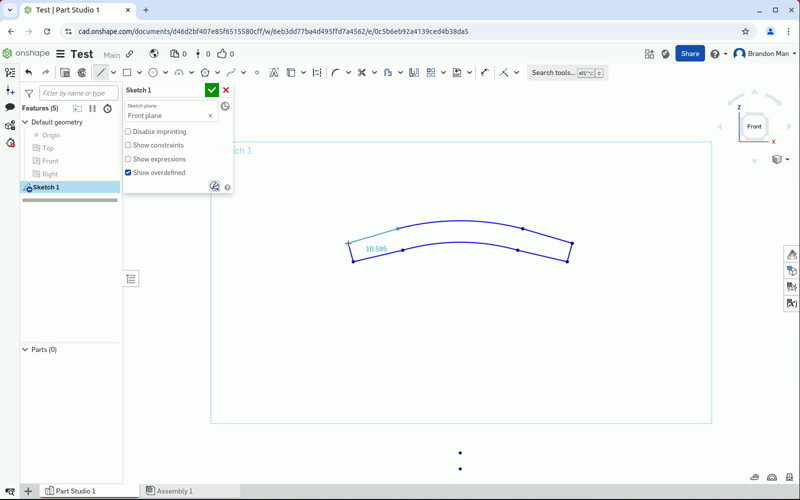
key(esc)
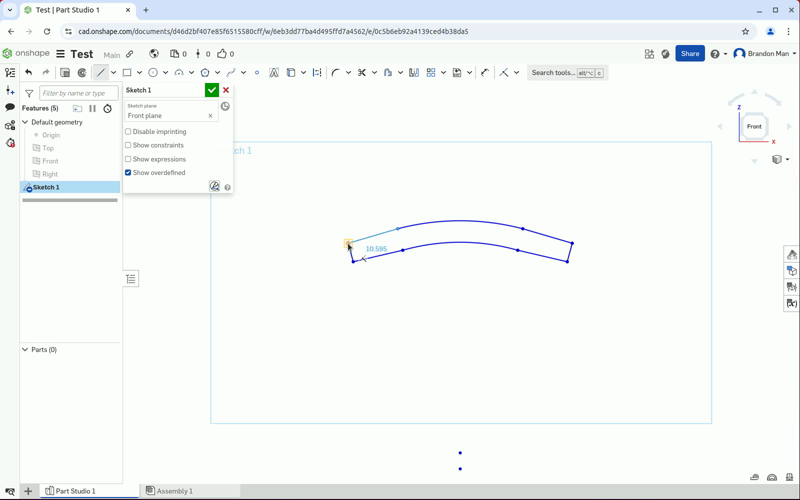
mouse_move(518, 245)
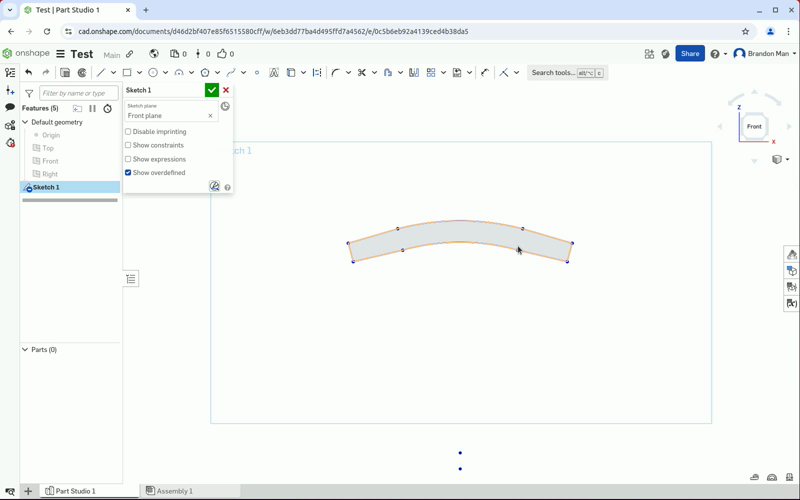
click(518, 245)
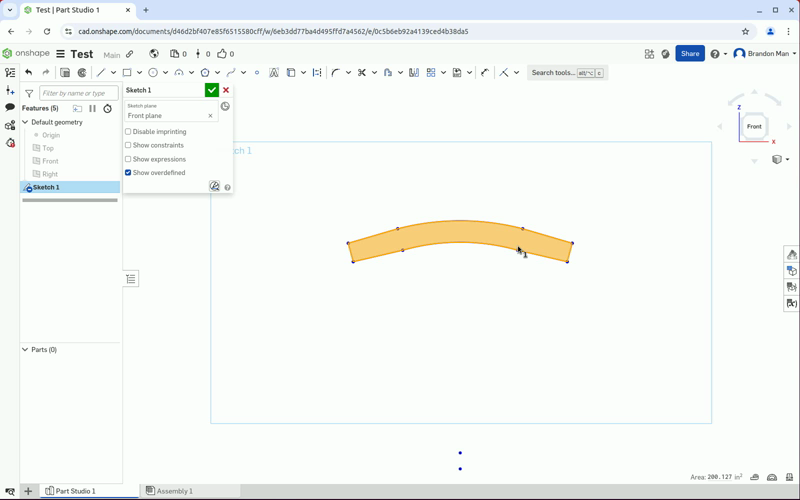
mouse_move(73, 352)
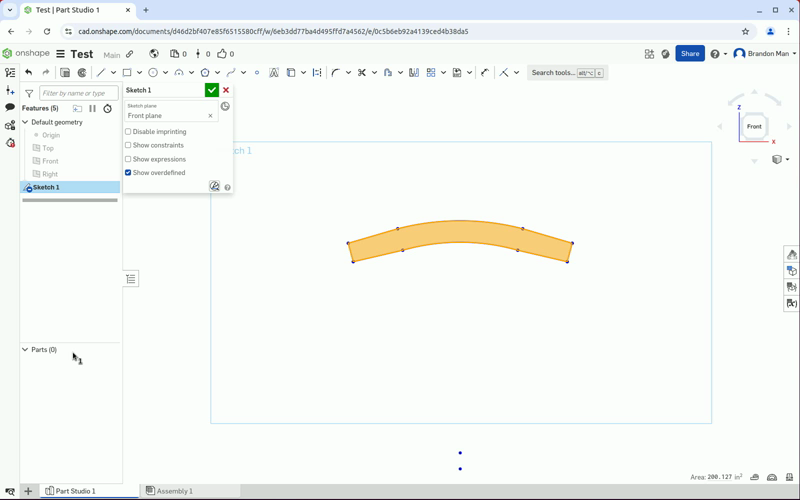
key(shift+y)
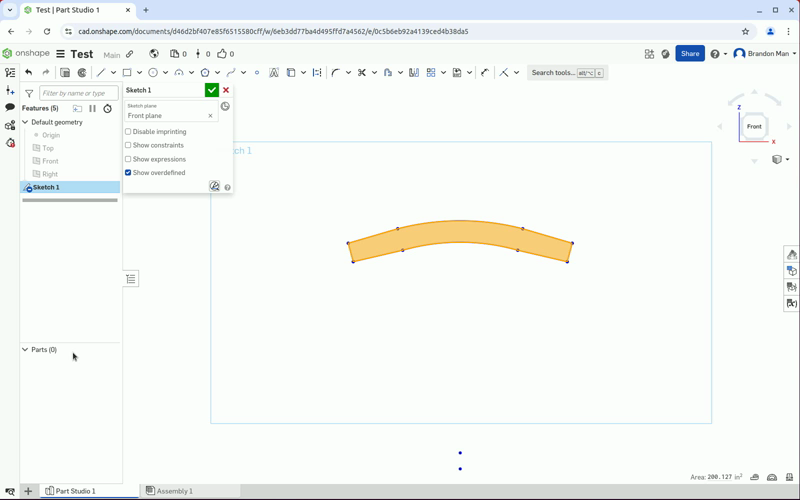
key(shift+e)
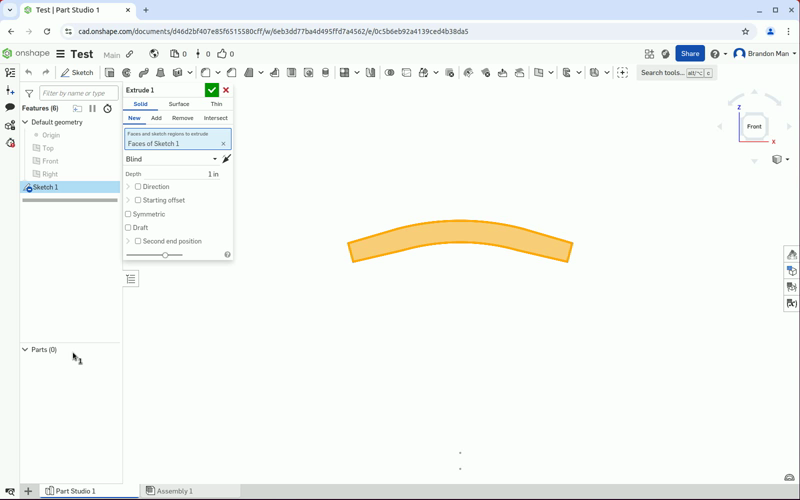
mouse_move(143, 106)
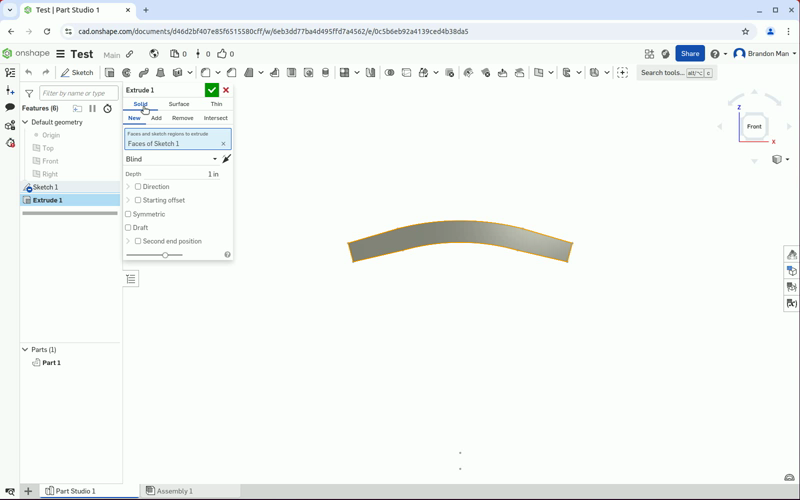
click(143, 106)
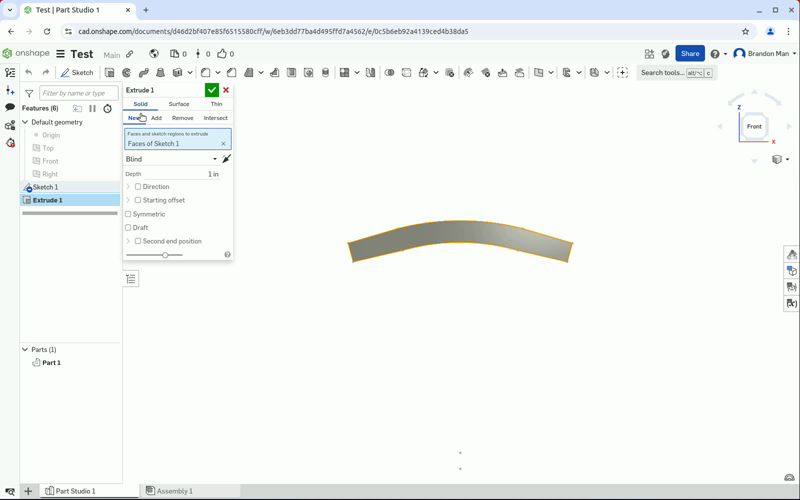
mouse_move(137, 120)
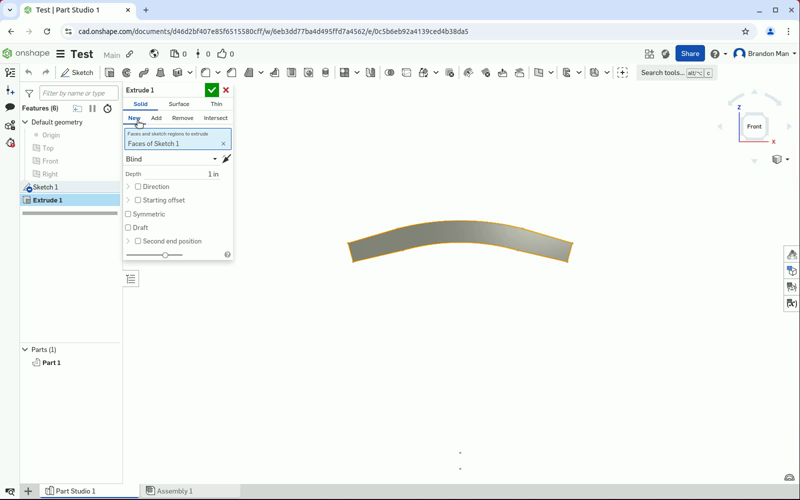
click(137, 120)
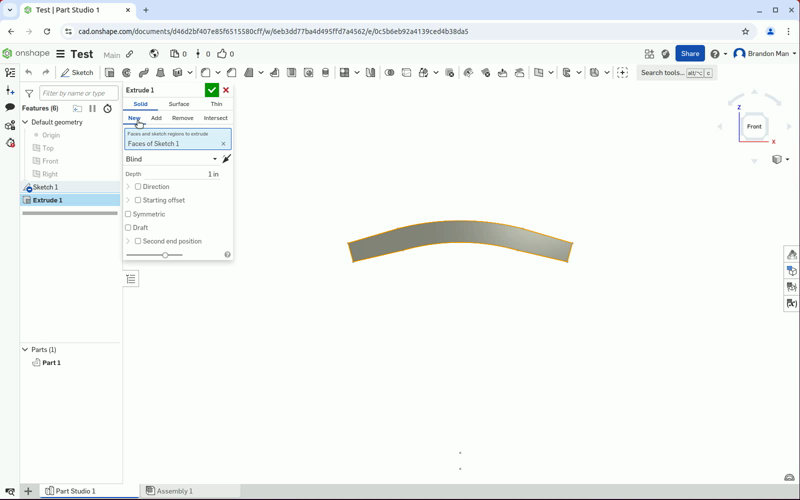
key(tab, 4)
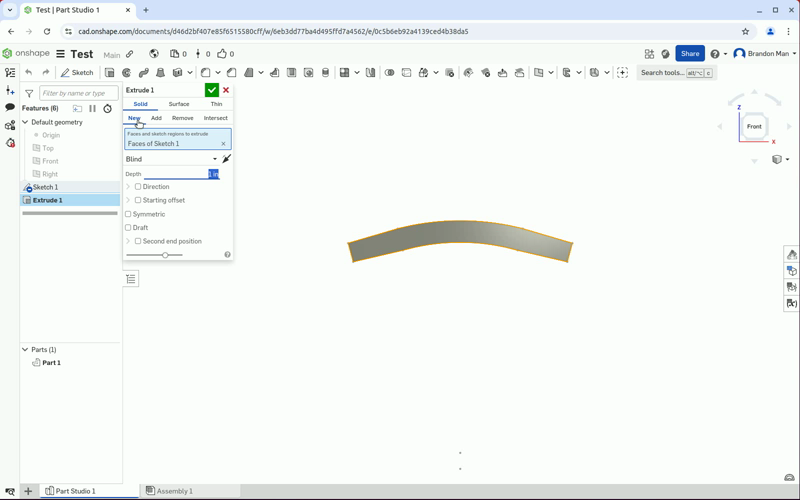
text(10.592)
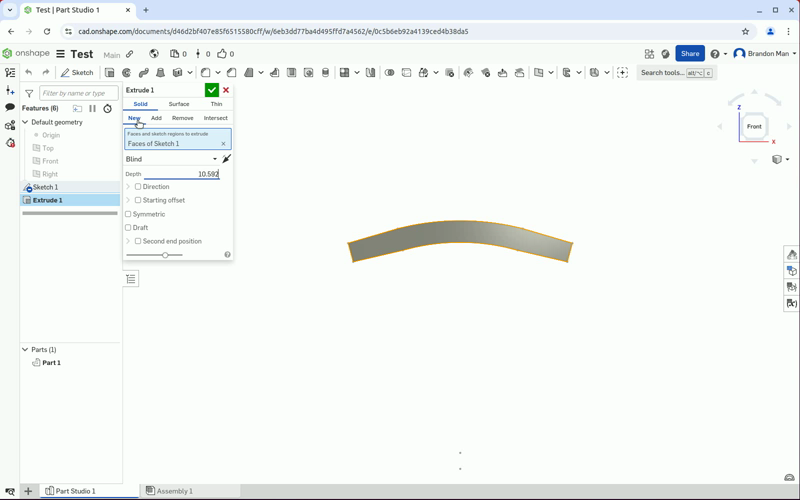
key(tab, 3)
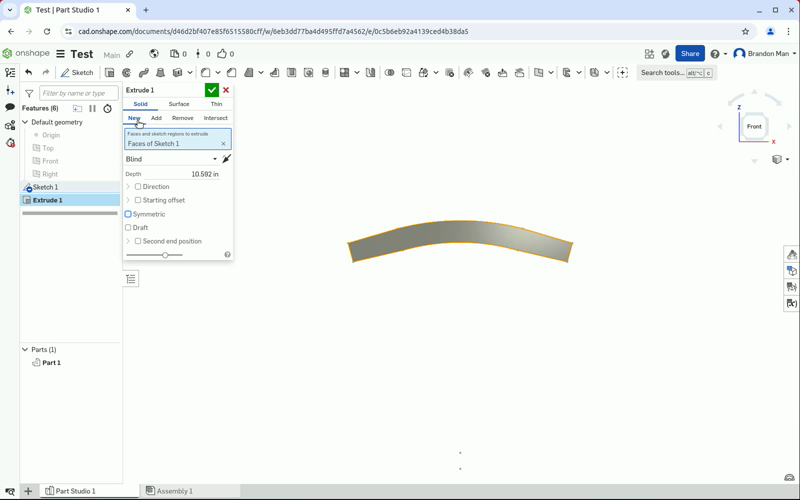
key(space)
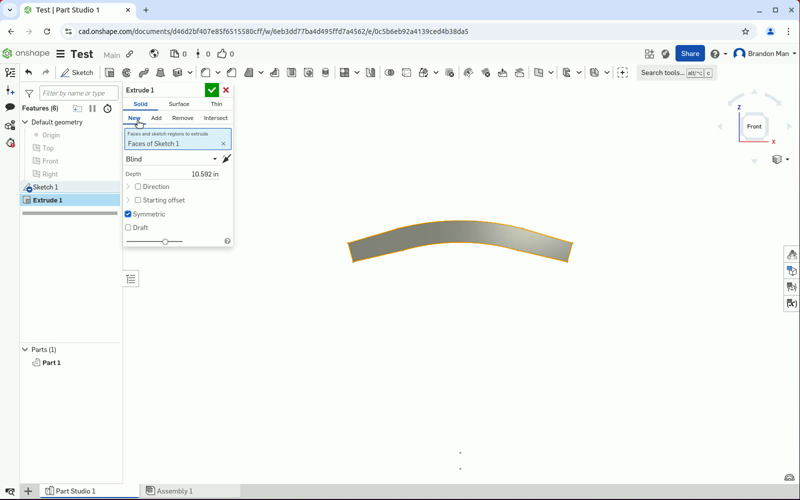
key(enter)
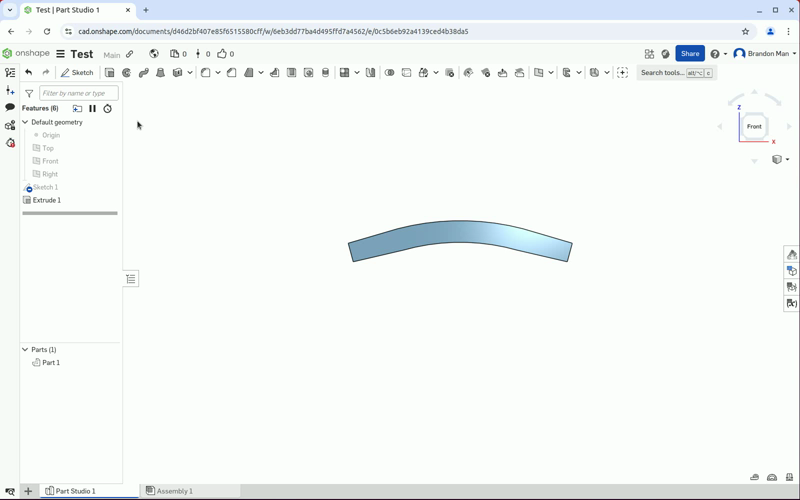
key(shift+h)
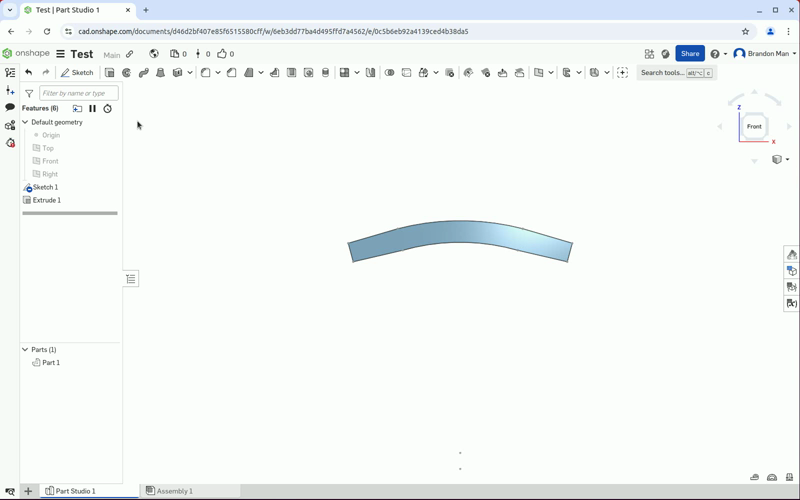
key(shift+h)
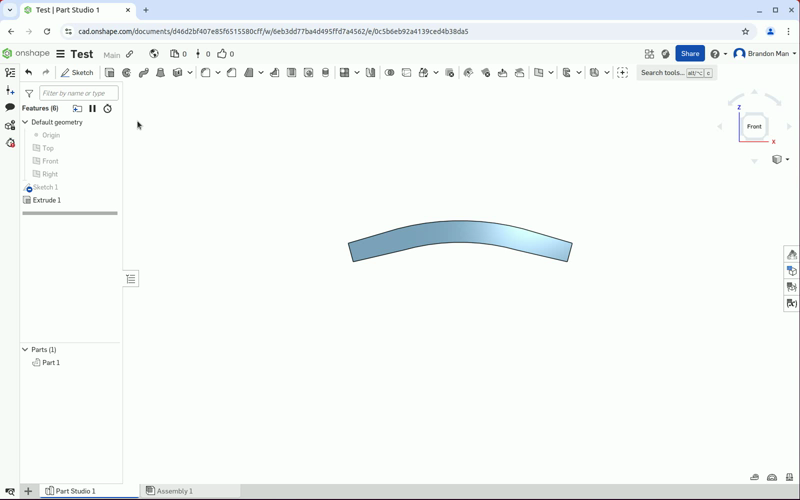
mouse_move(73, 189)
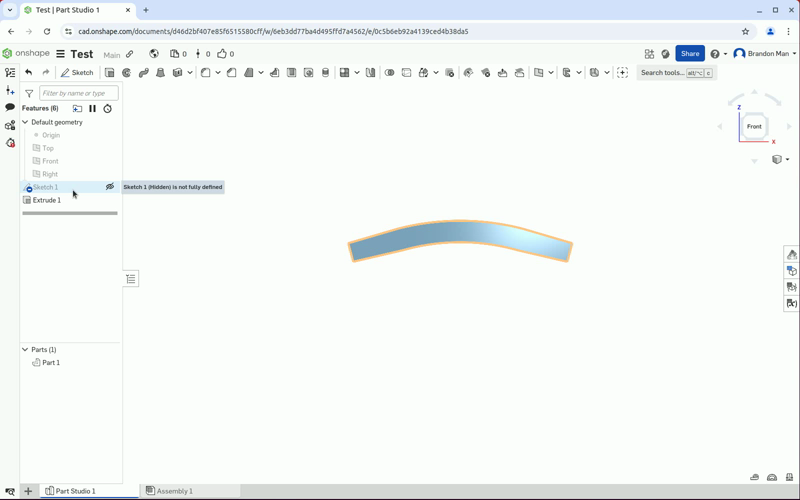
click(73, 189)
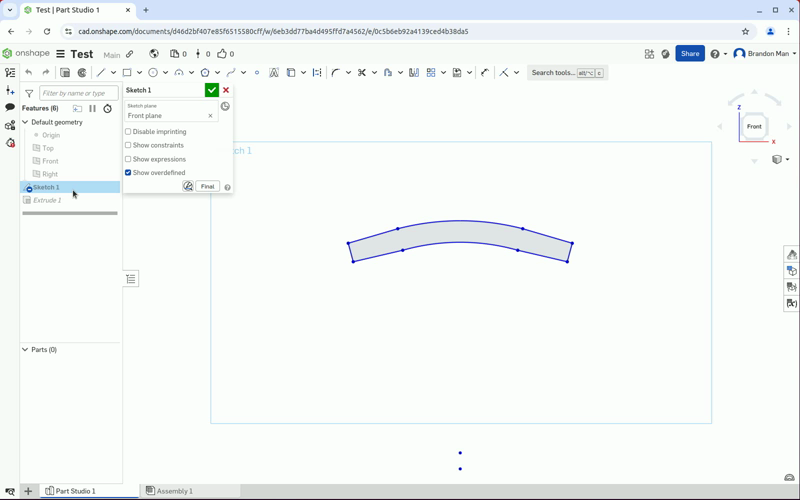
mouse_move(229, 92)
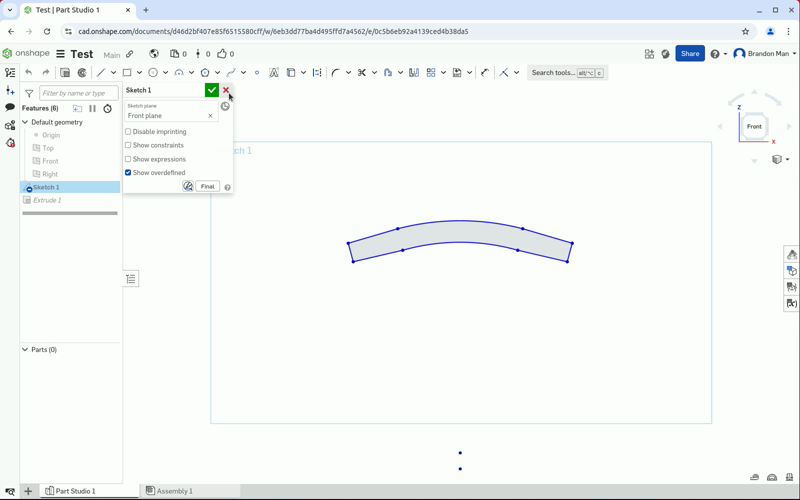
click(229, 92)
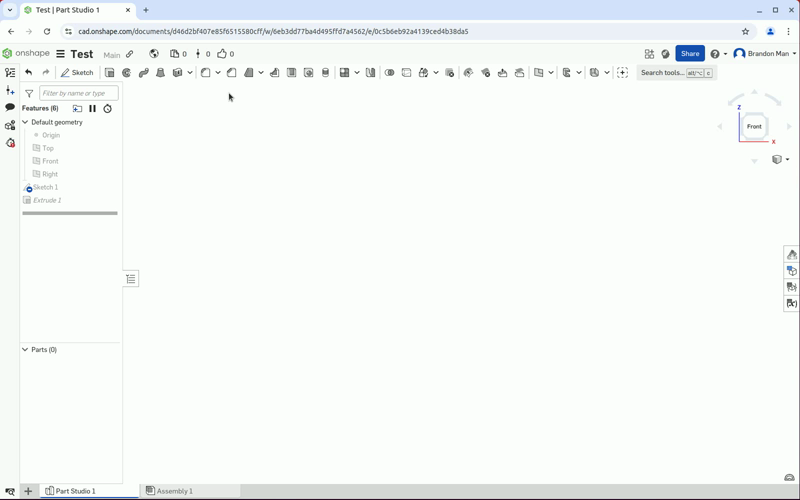
mouse_move(73, 352)
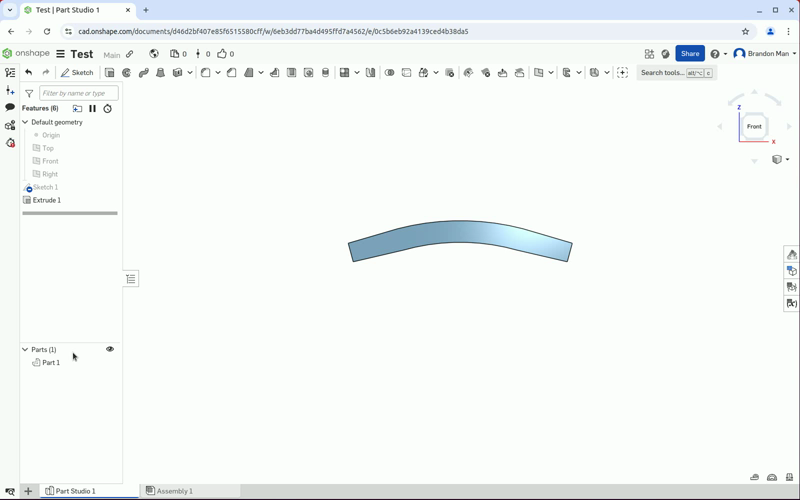
key(y)
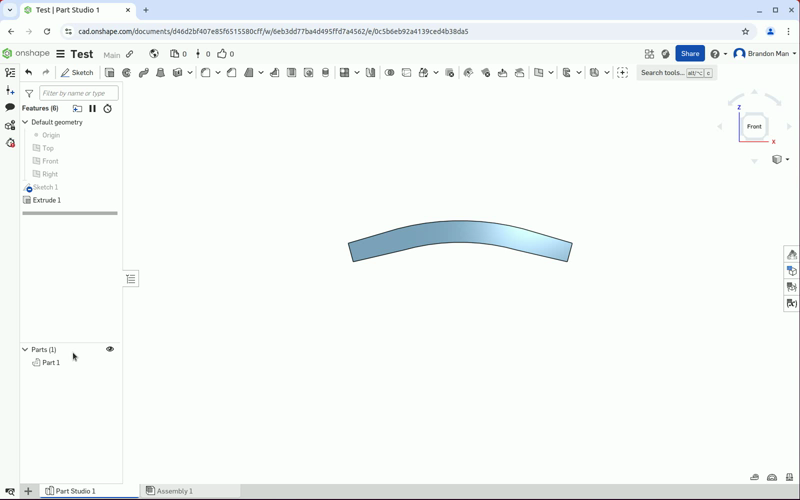
key(shift+p)
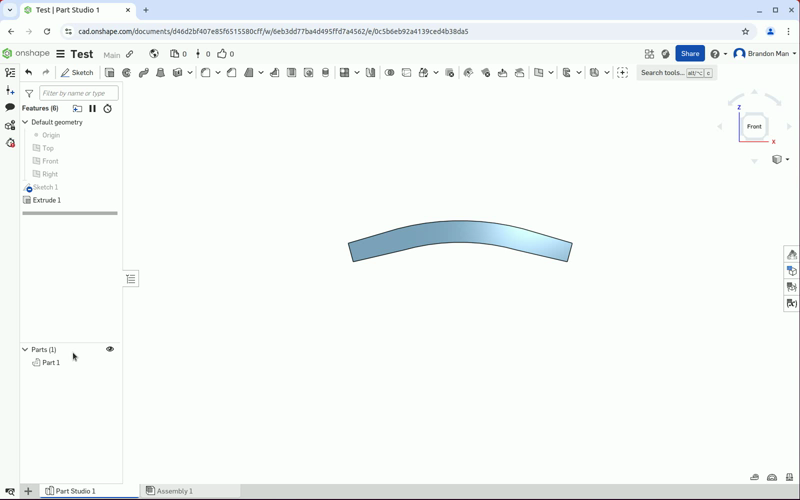
key(space)
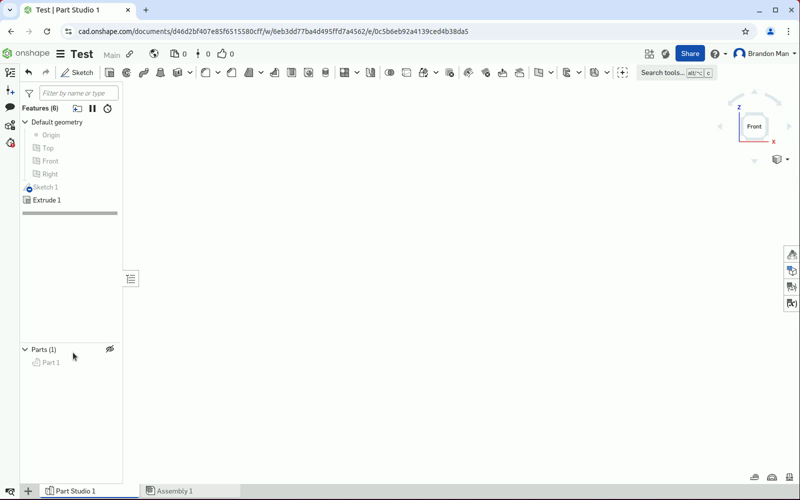
key_down(shift)
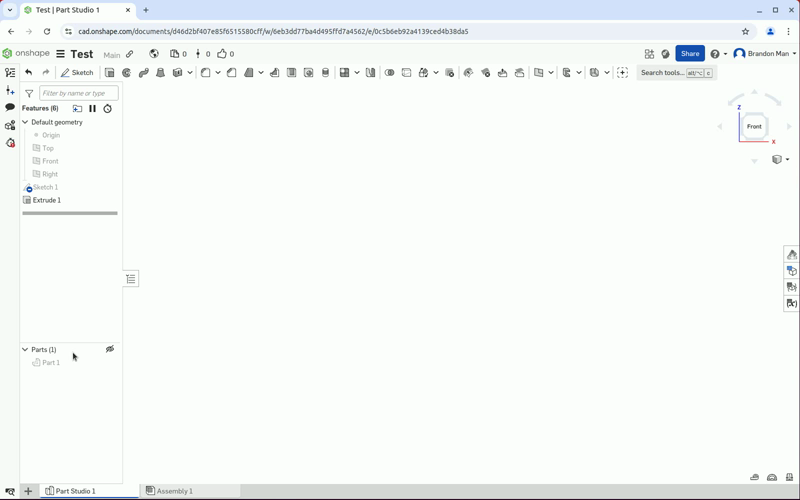
key(left)
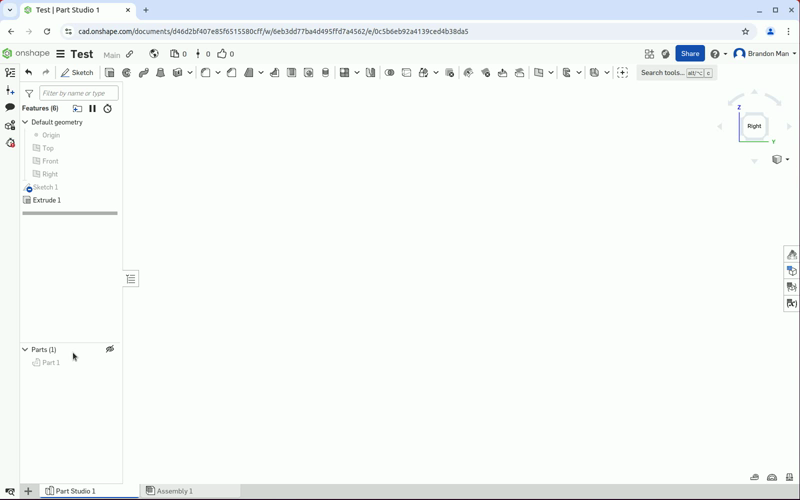
key_up(shift)
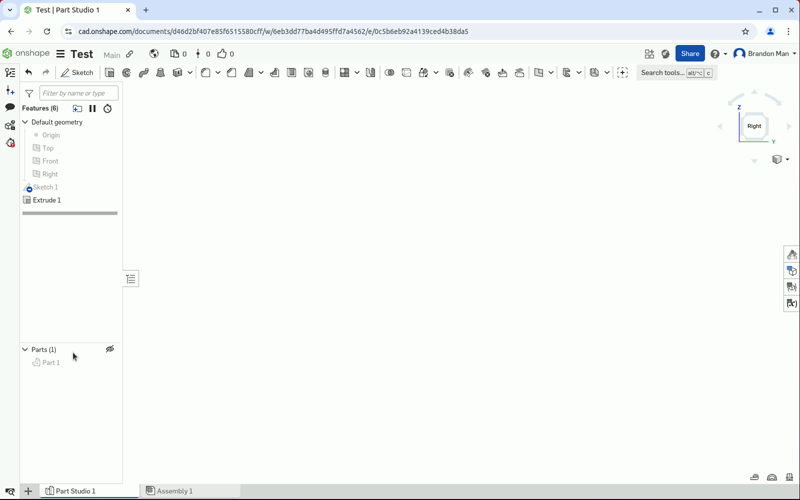
mouse_move(73, 352)
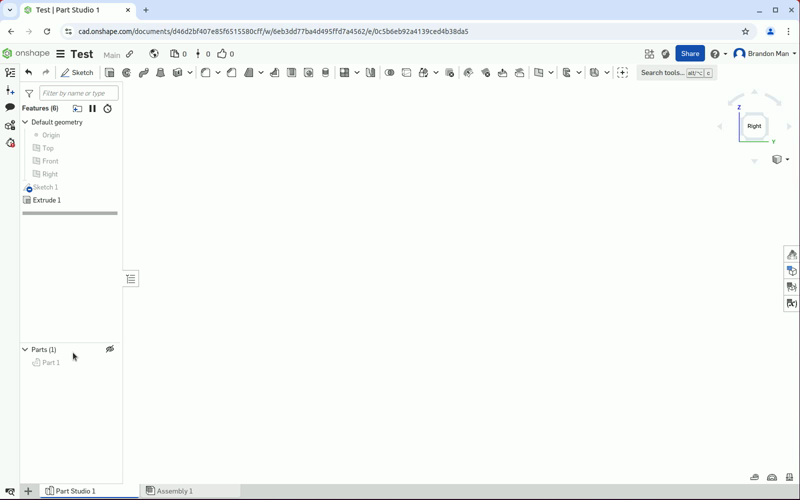
key(shift+y)
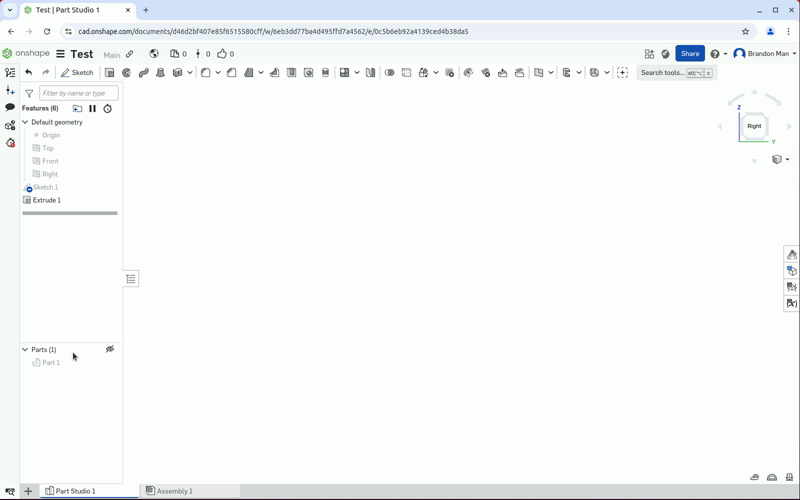
key(shift+s)
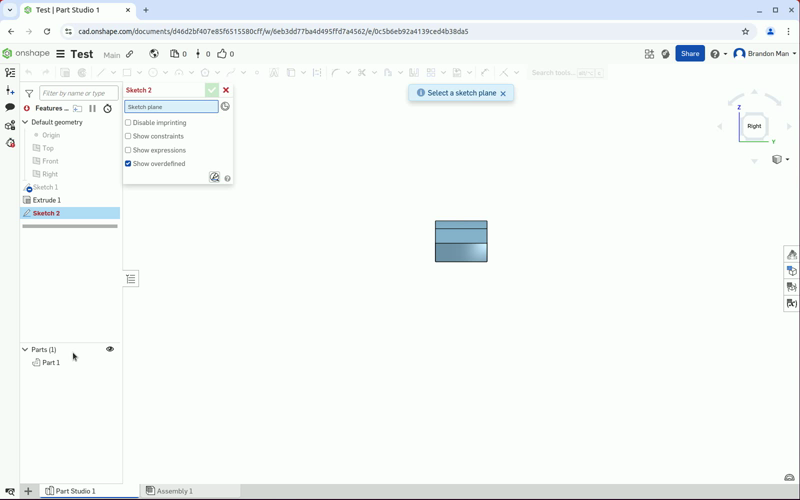
mouse_move(73, 176)
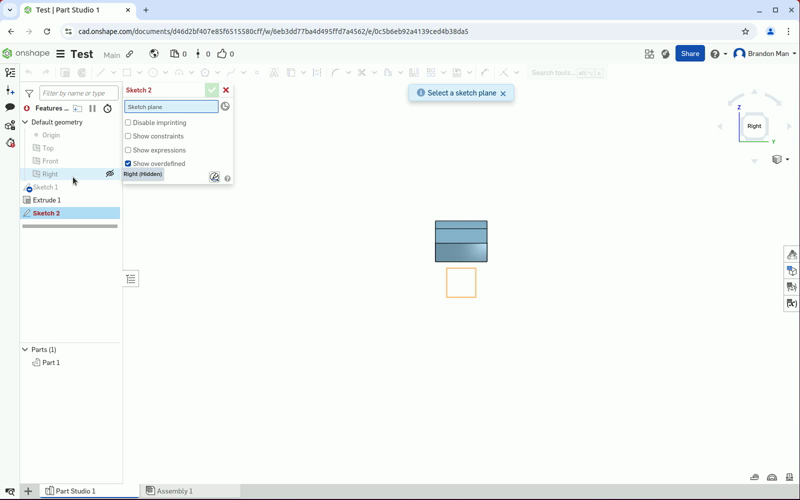
click(73, 176)
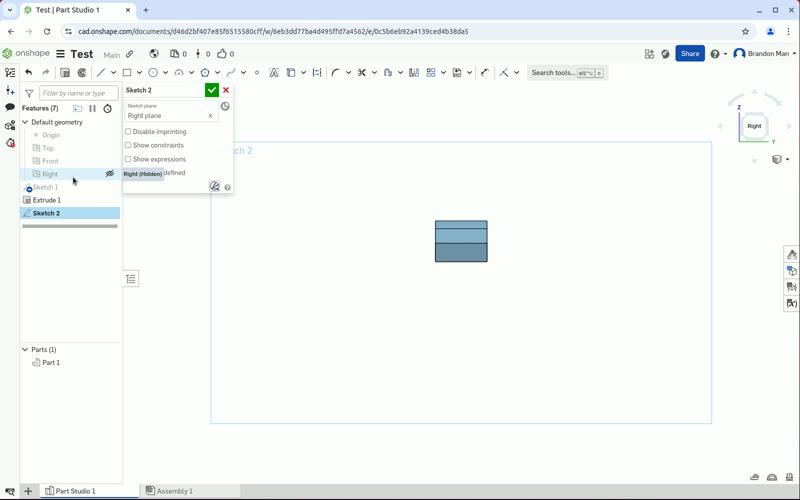
mouse_move(73, 352)
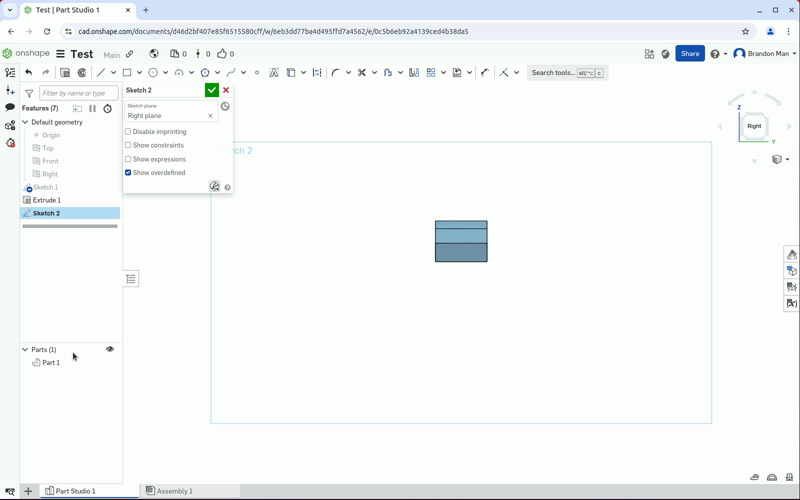
key(y)
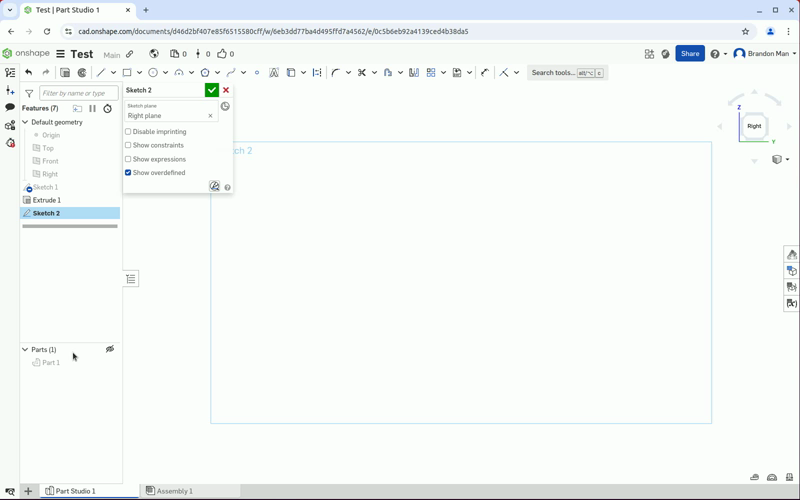
key(l)
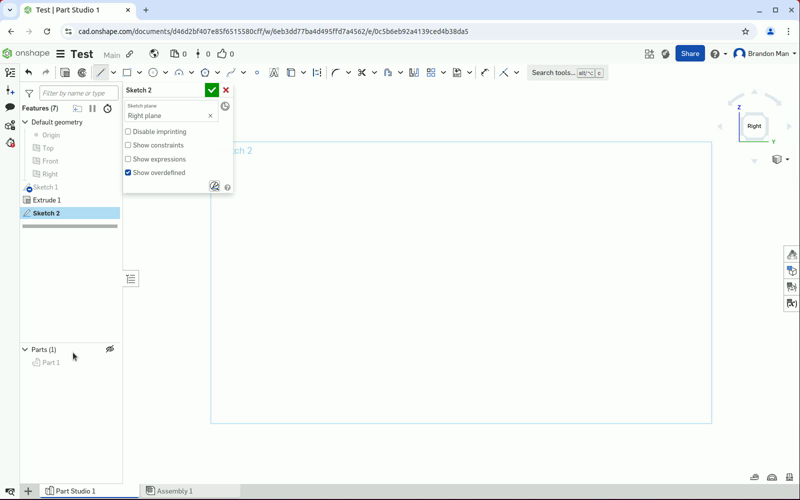
key_down(shift)
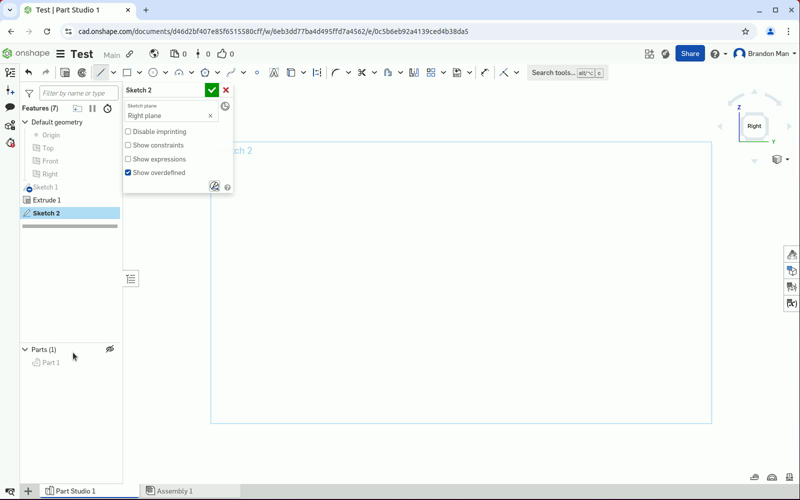
mouse_move(431, 282)
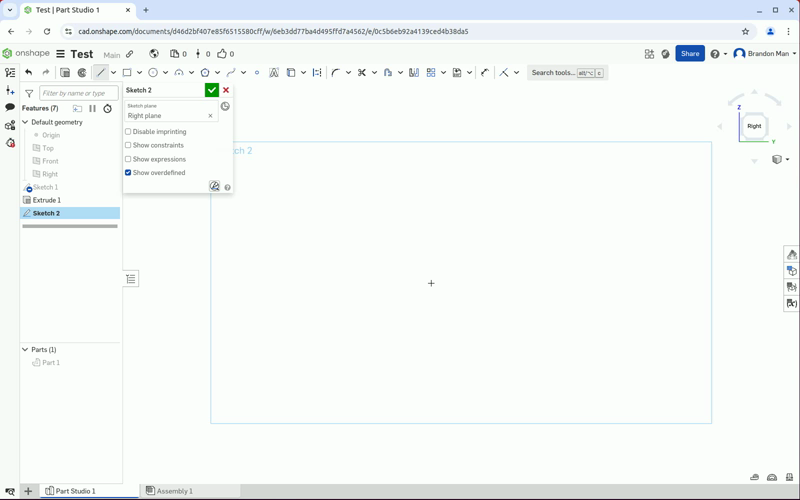
click(431, 282)
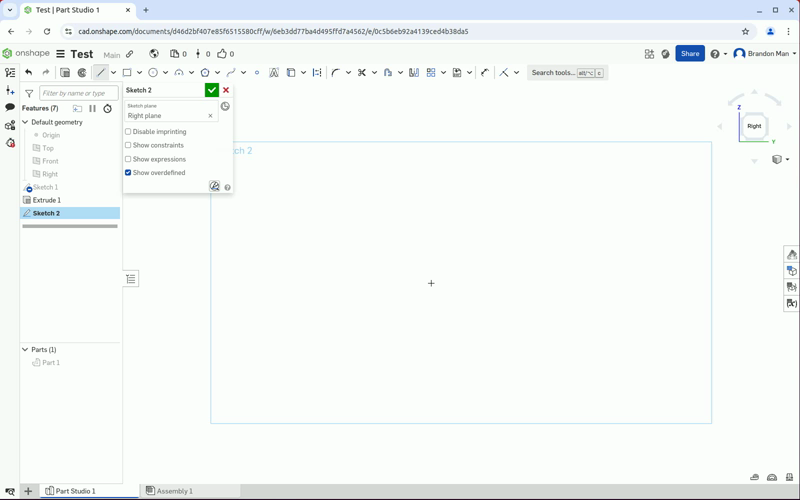
key_up(shift)
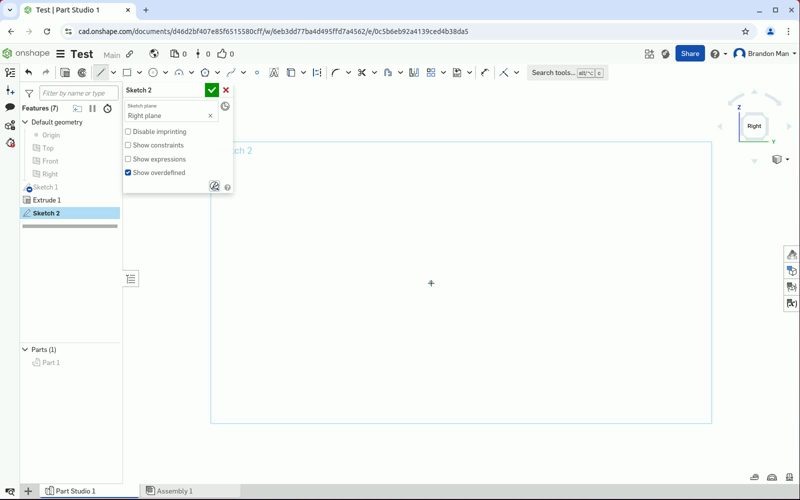
key_down(shift)
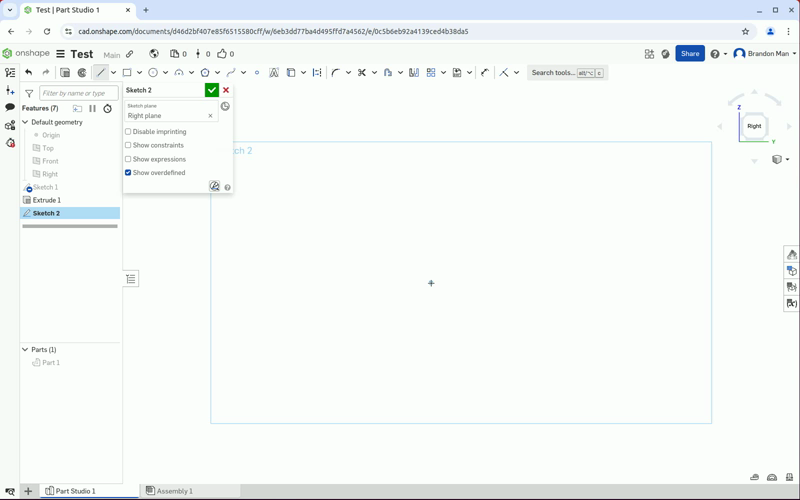
mouse_move(461, 282)
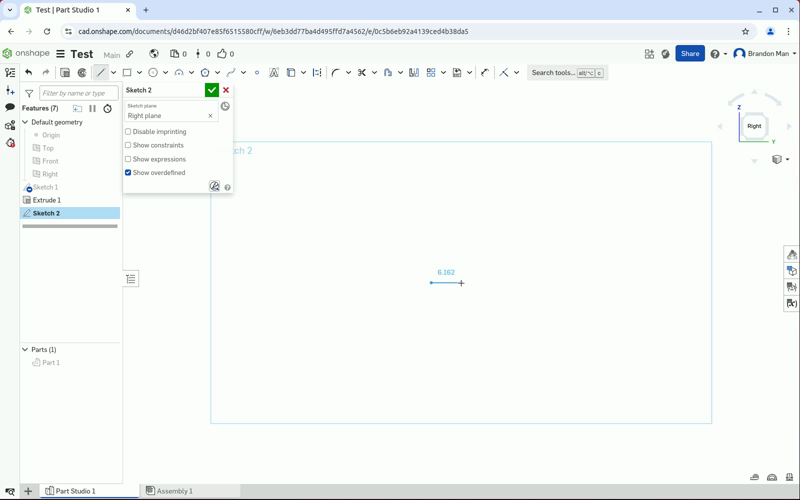
mouse_move(460, 282)
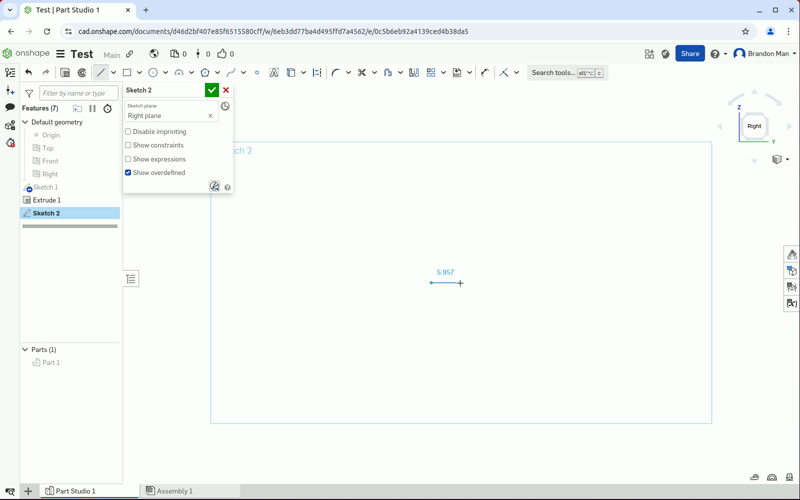
click(460, 282)
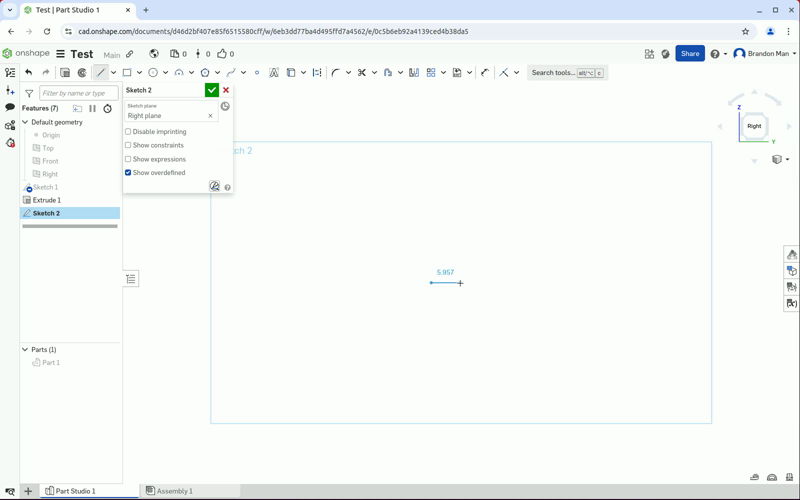
key_up(shift)
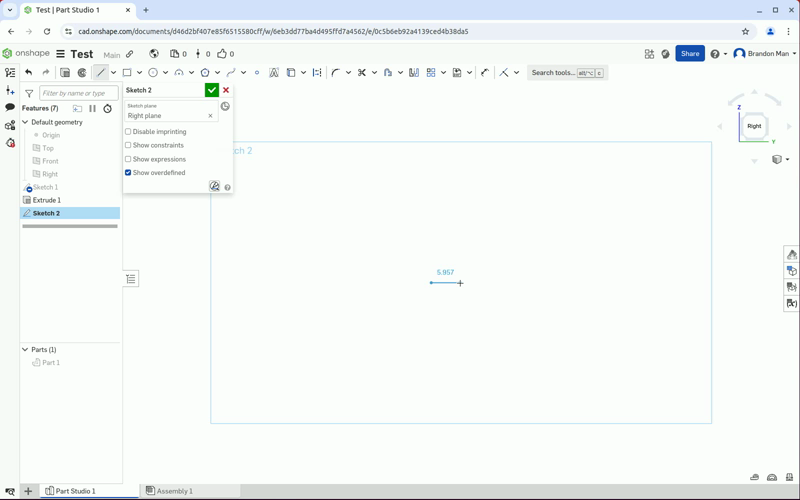
key_down(shift)
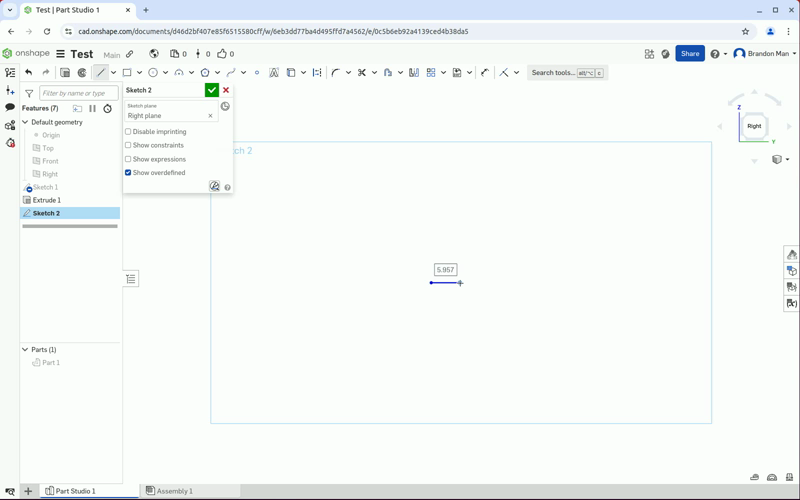
mouse_move(490, 282)
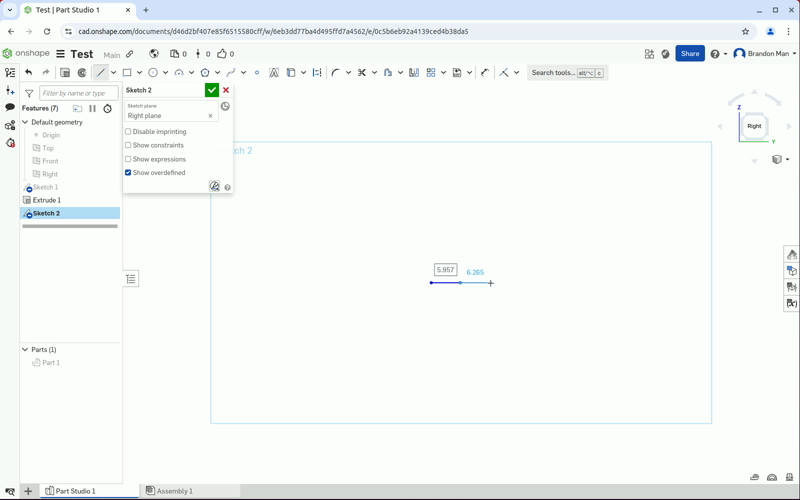
mouse_move(490, 282)
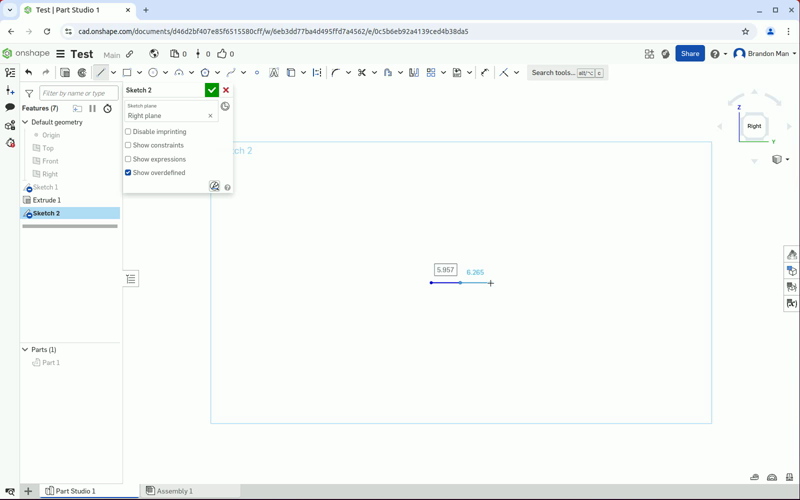
click(490, 282)
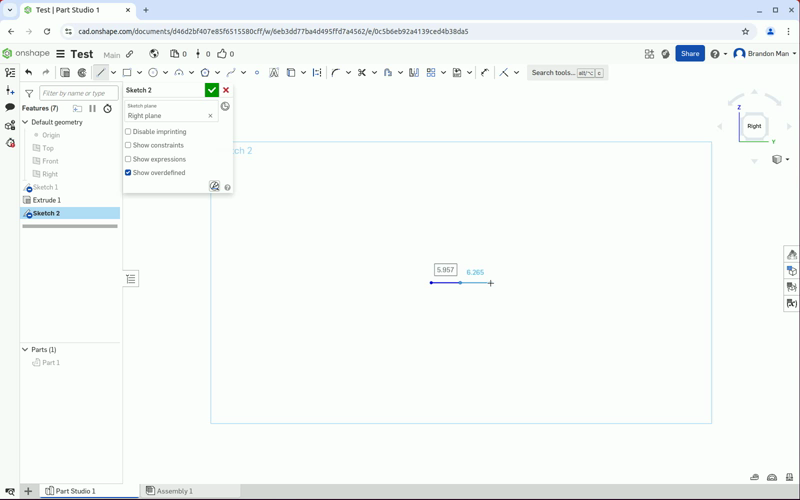
key_up(shift)
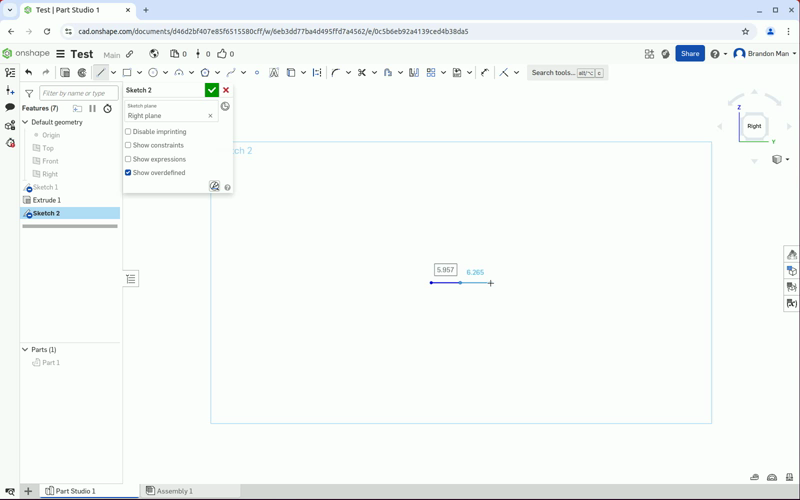
key_down(shift)
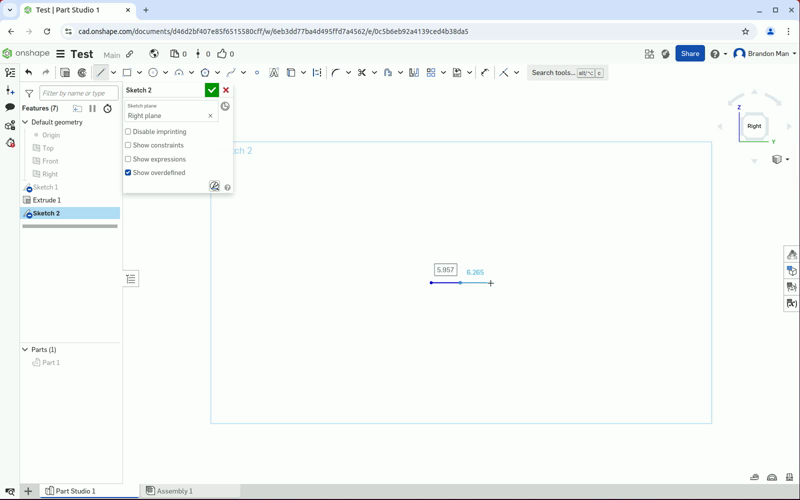
mouse_move(490, 172)
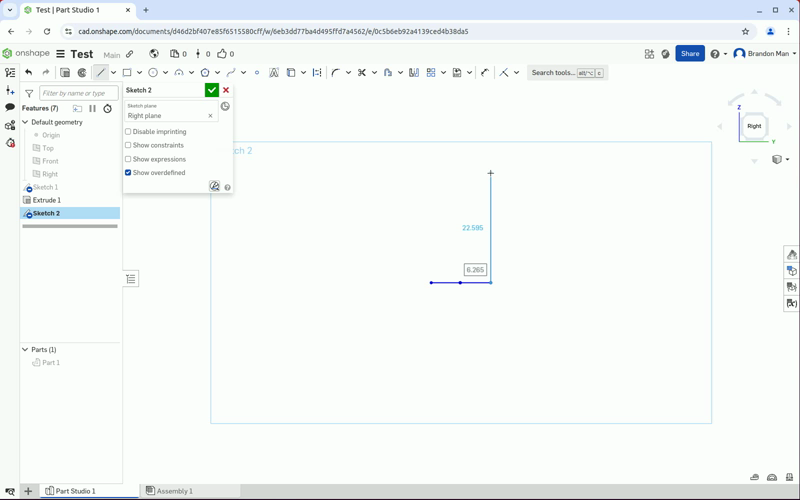
click(490, 172)
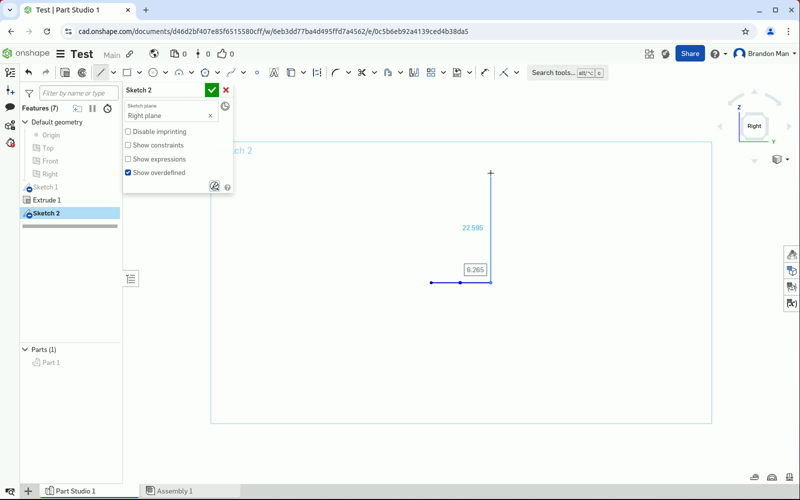
key_up(shift)
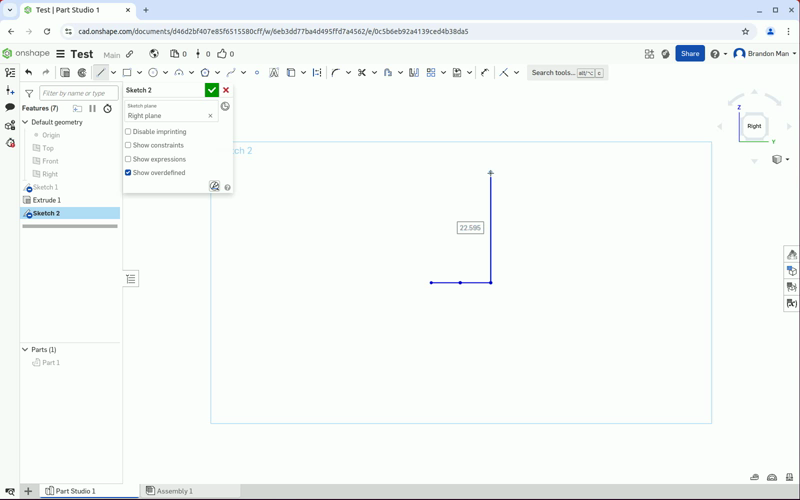
key_down(shift)
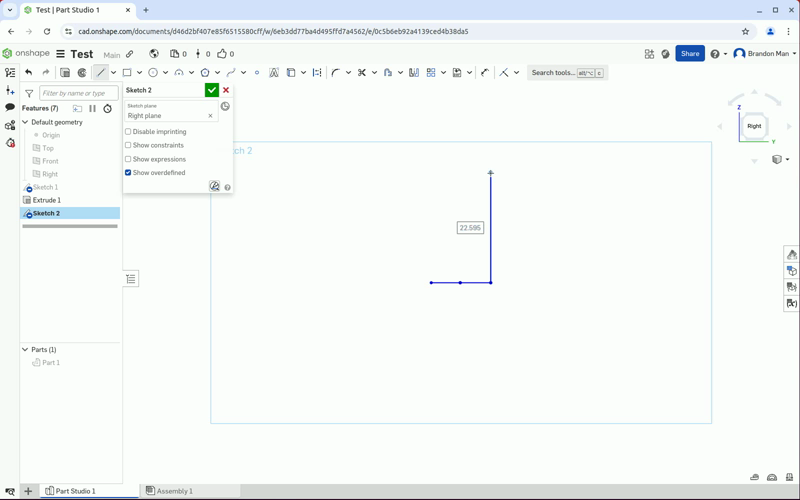
mouse_move(464, 271)
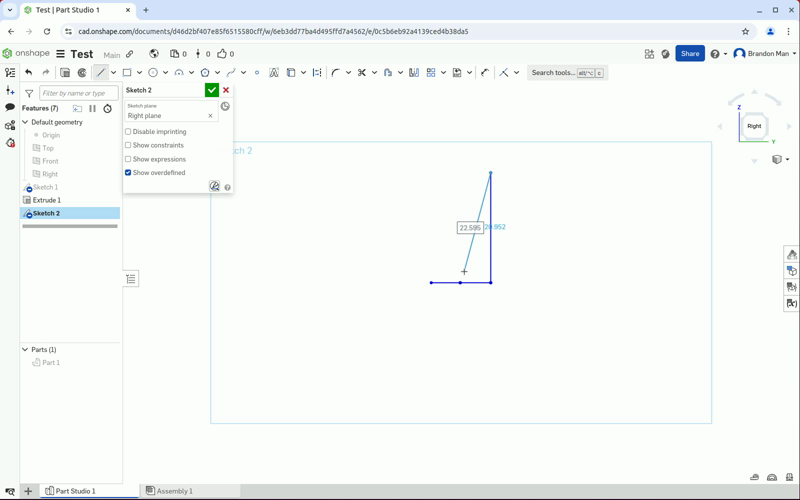
click(464, 271)
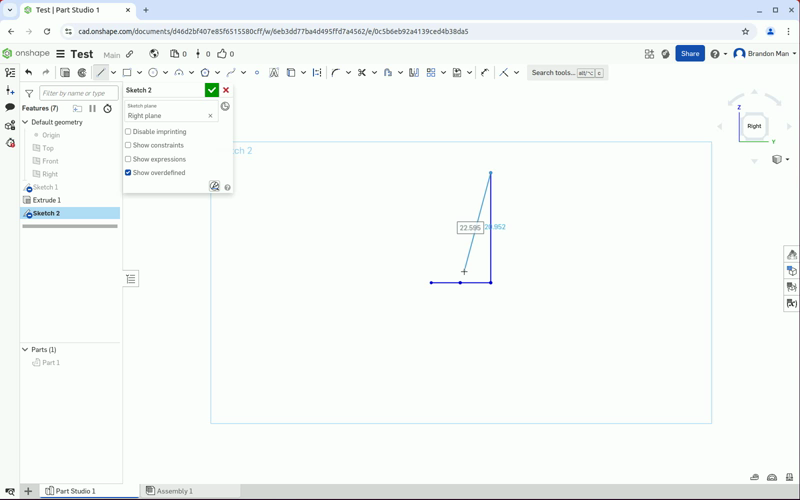
key_up(shift)
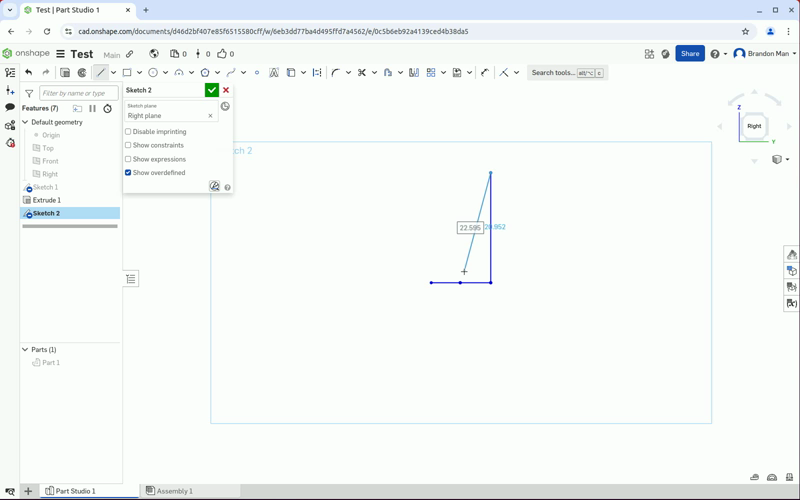
key_down(shift)
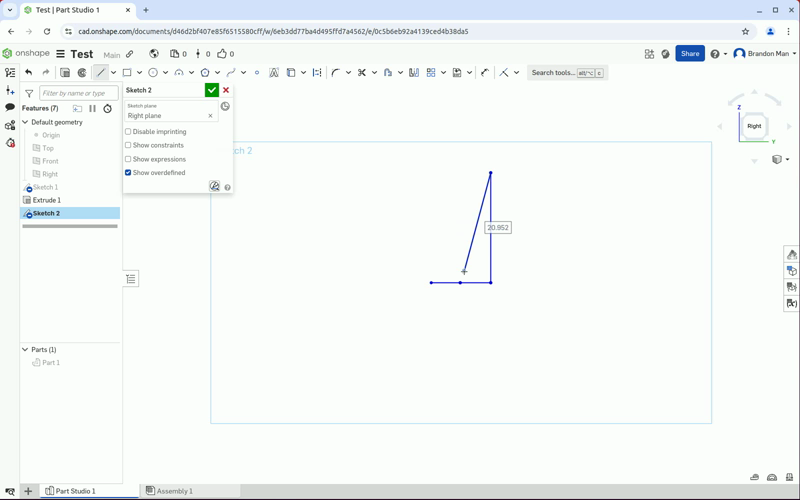
mouse_move(494, 271)
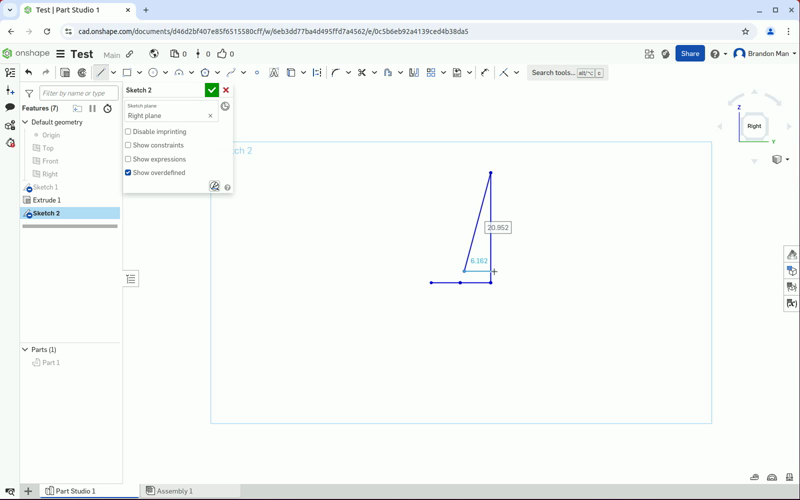
mouse_move(458, 271)
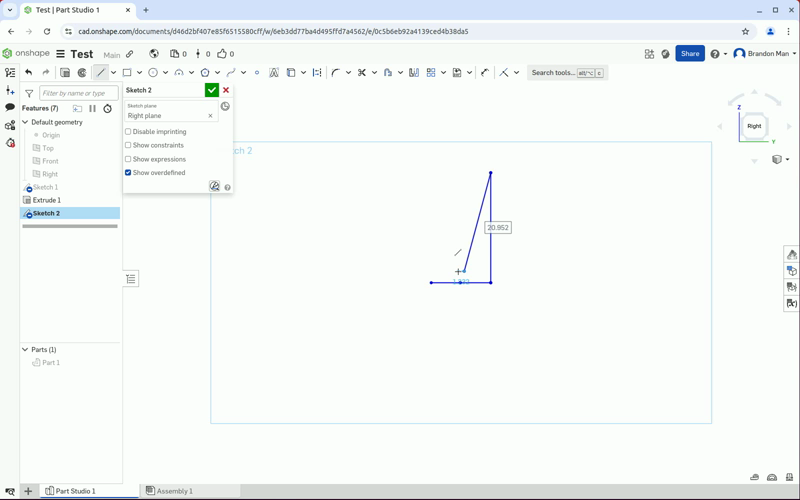
scroll(6)
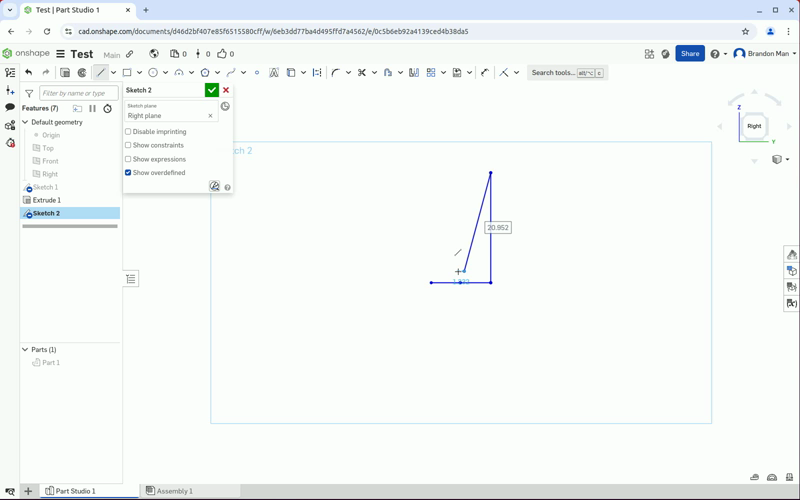
scroll(6)
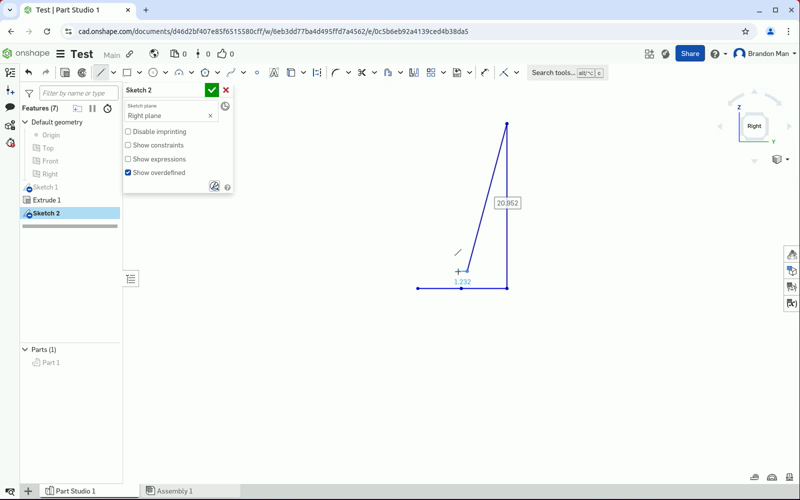
scroll(6)
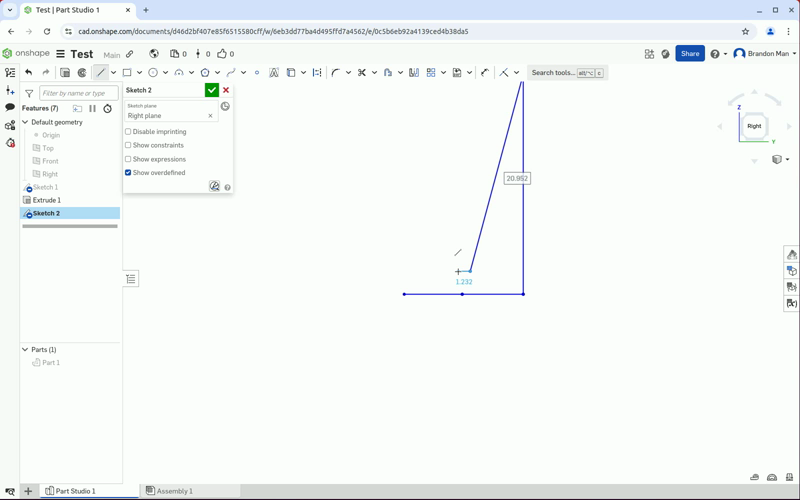
scroll(6)
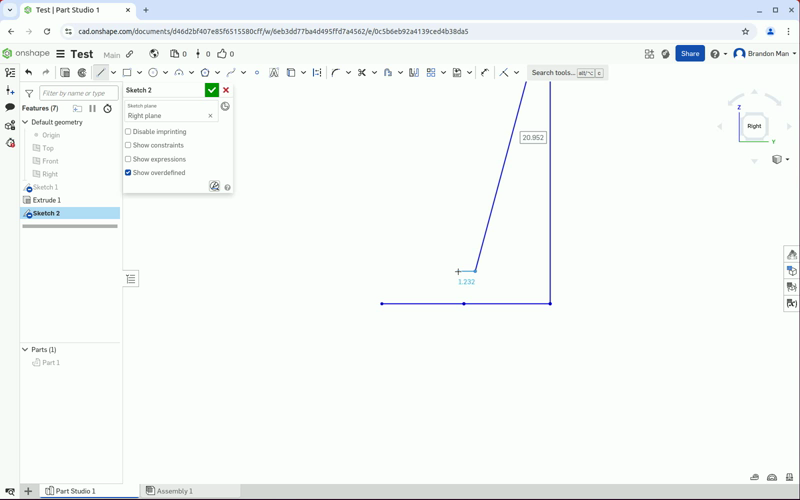
scroll(6)
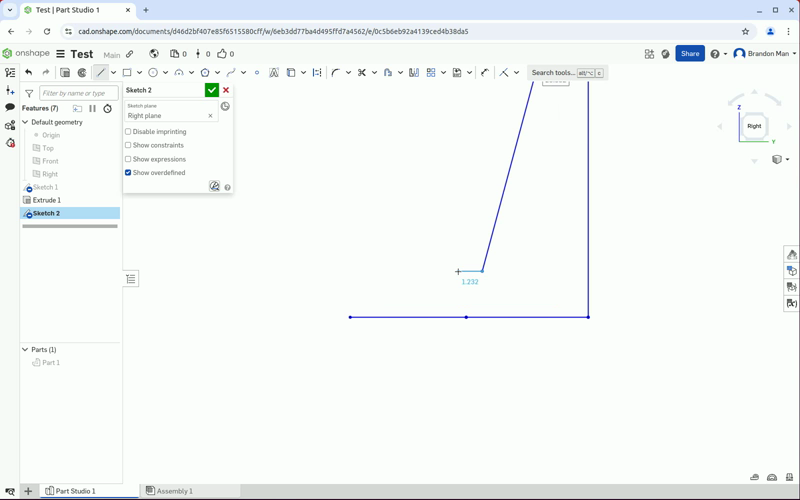
scroll(6)
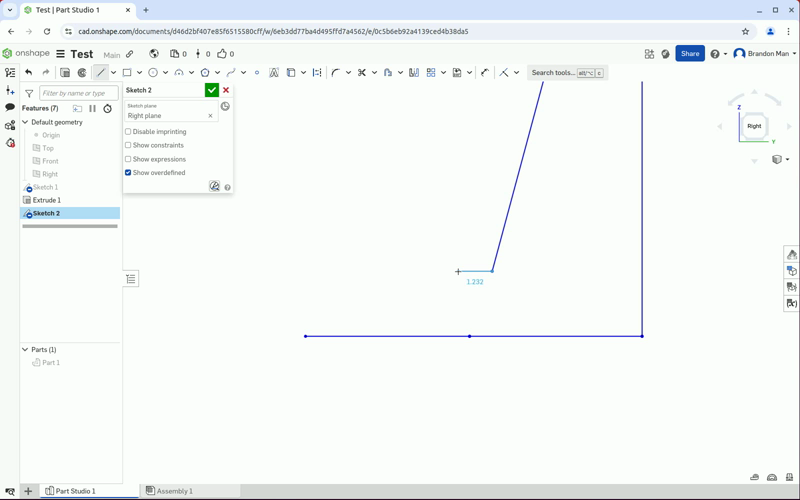
scroll(6)
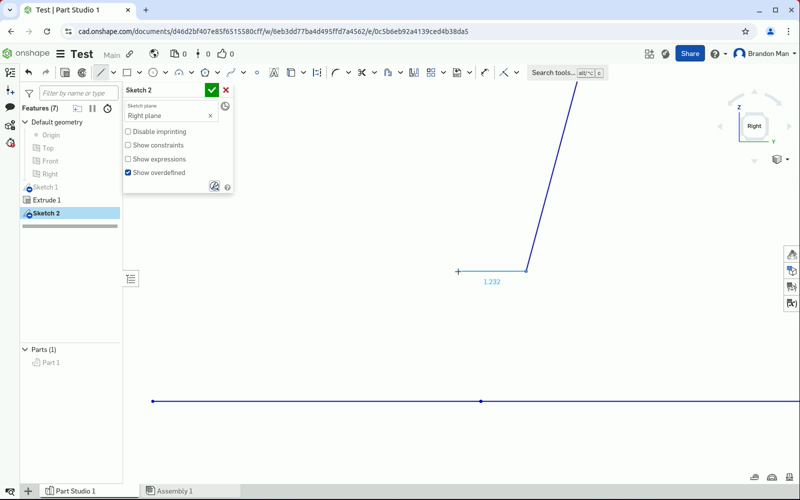
click(458, 271)
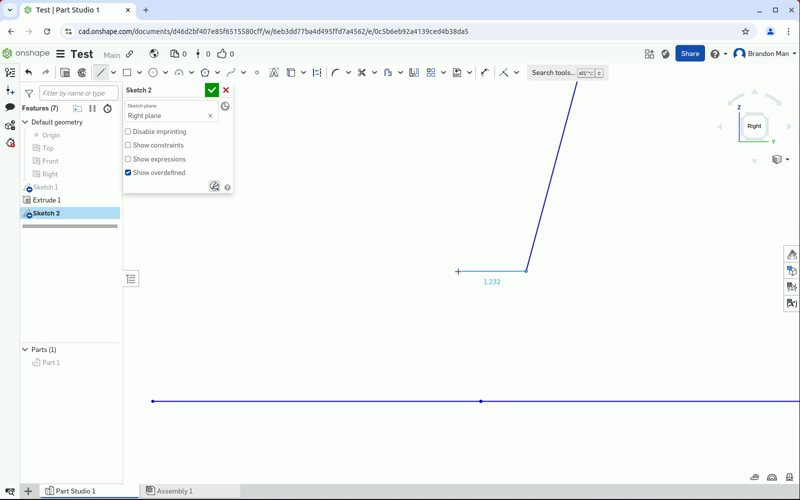
scroll(-6)
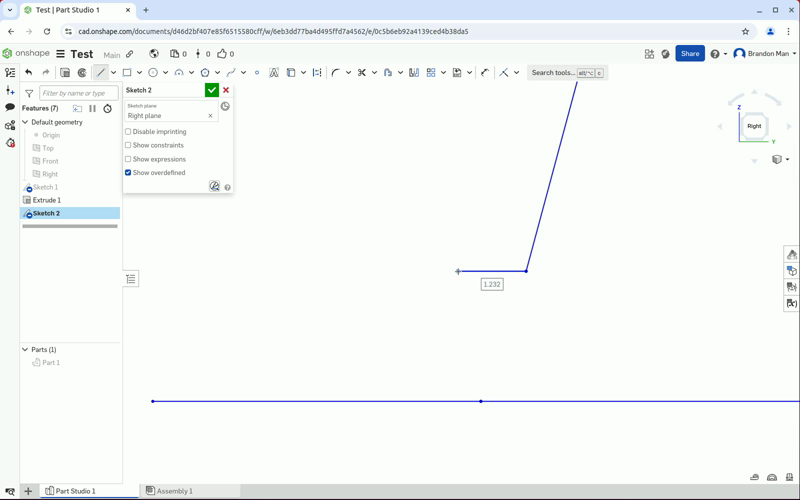
scroll(-6)
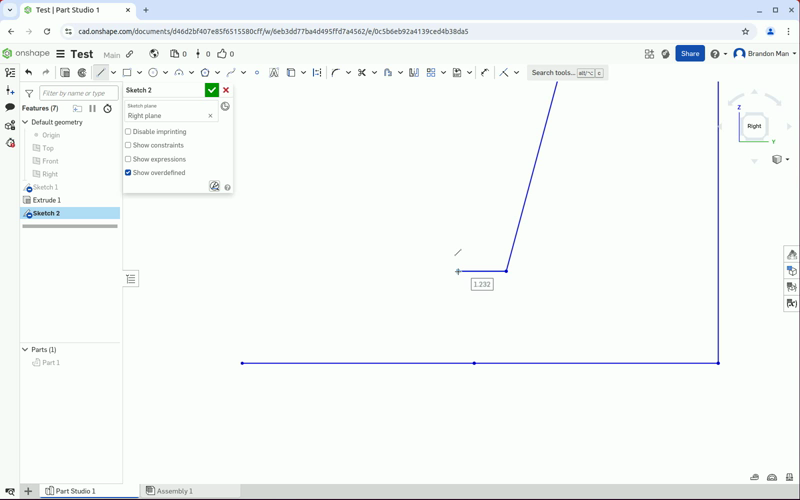
scroll(-6)
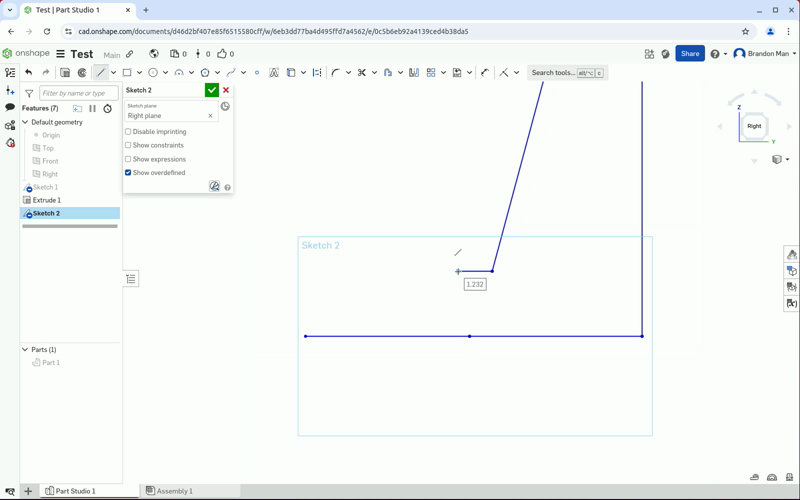
scroll(-6)
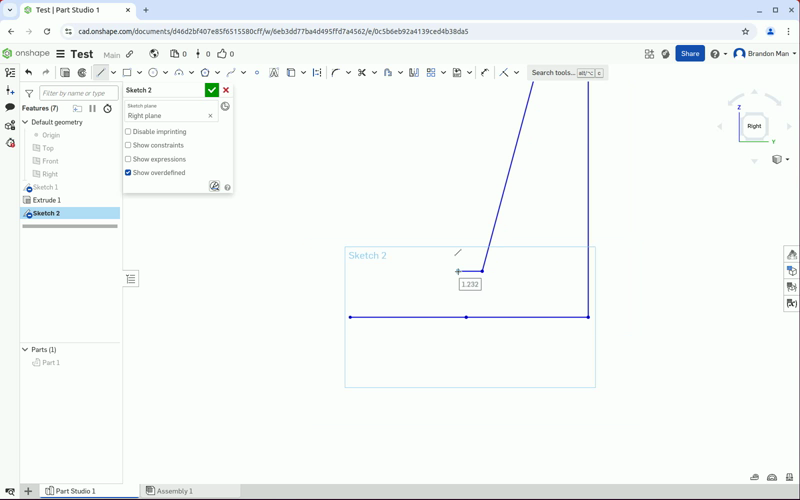
scroll(-6)
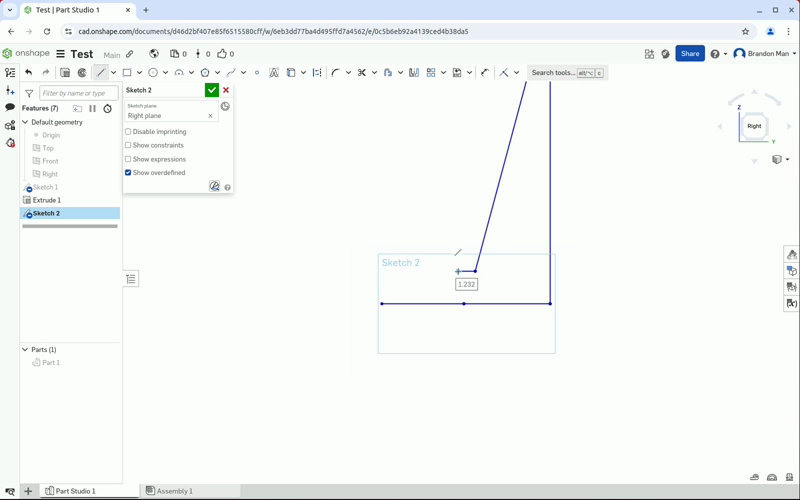
scroll(-6)
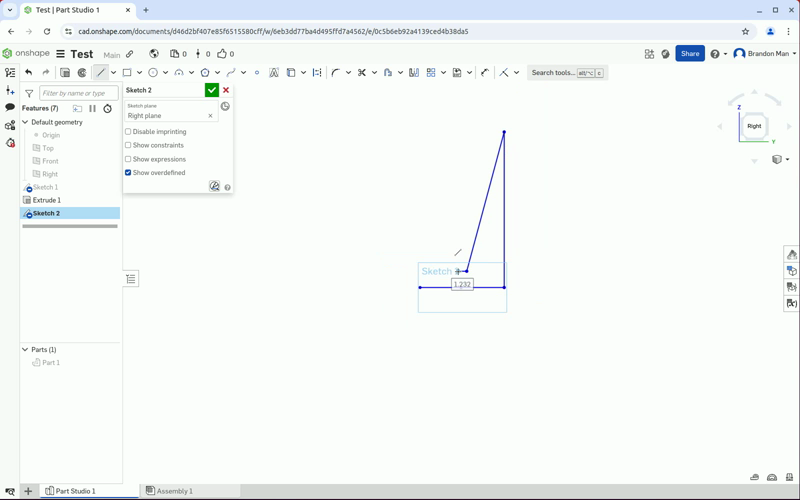
scroll(-6)
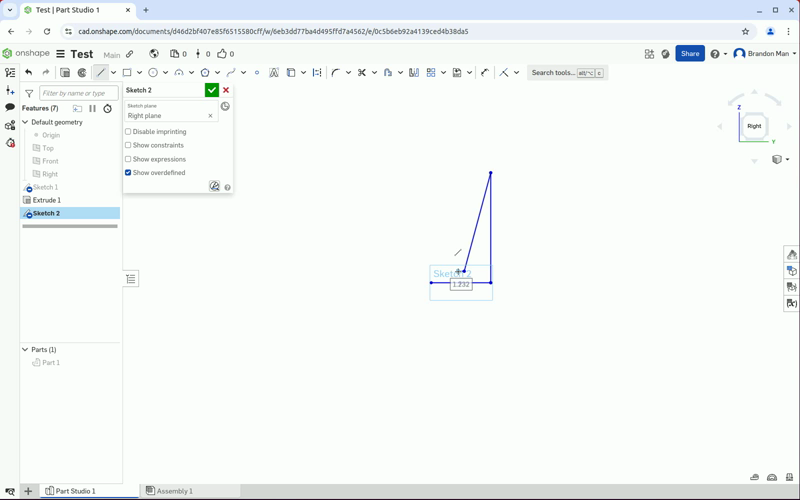
key_up(shift)
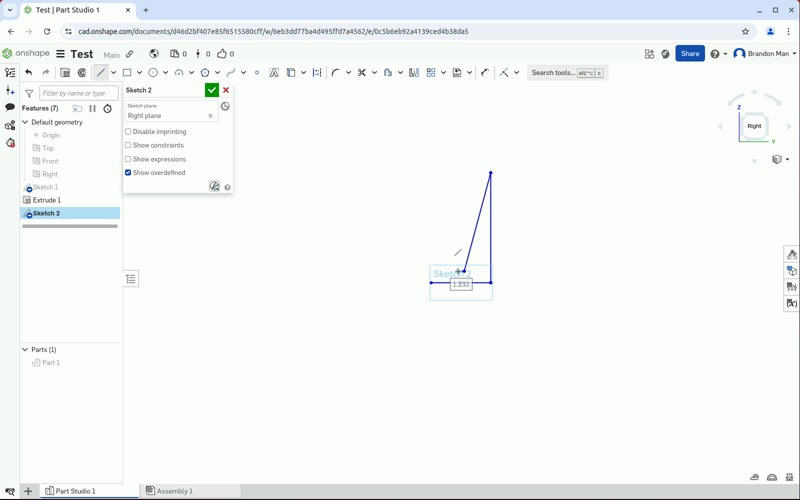
key_down(shift)
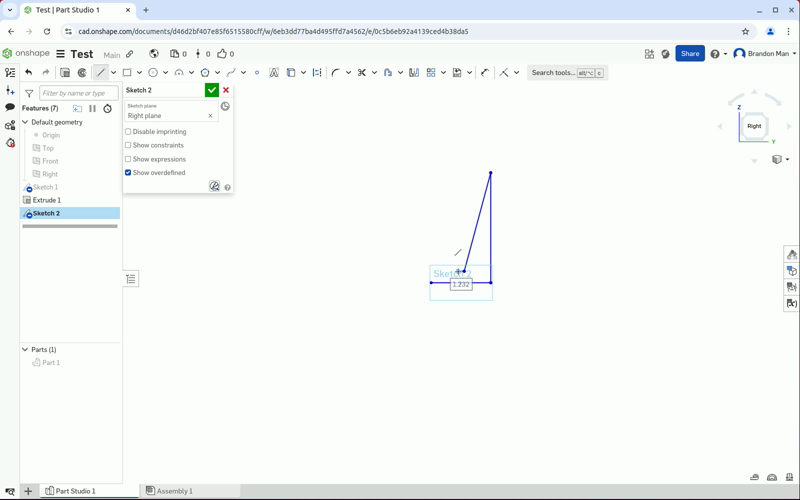
mouse_move(431, 172)
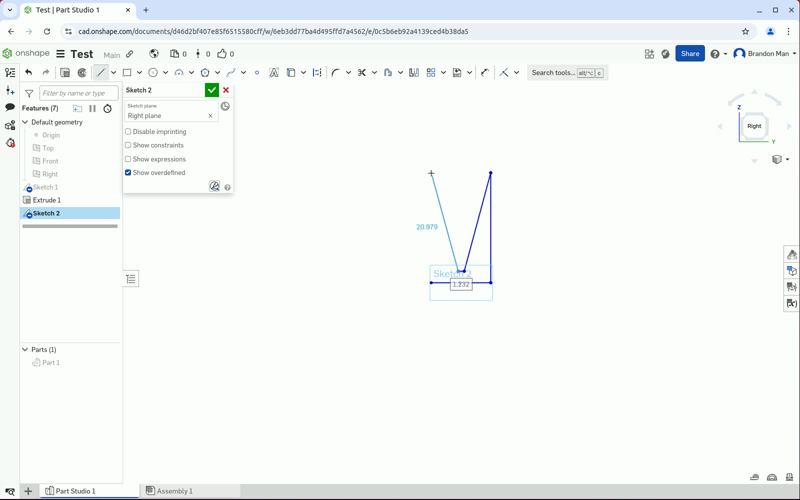
click(431, 172)
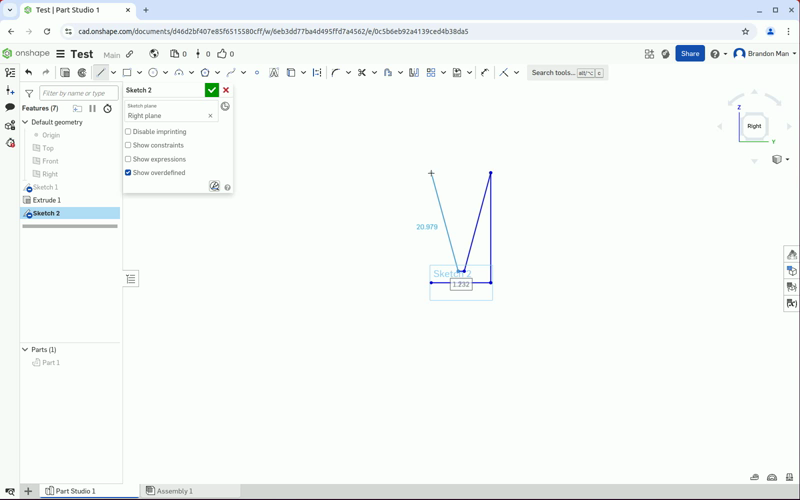
key_up(shift)
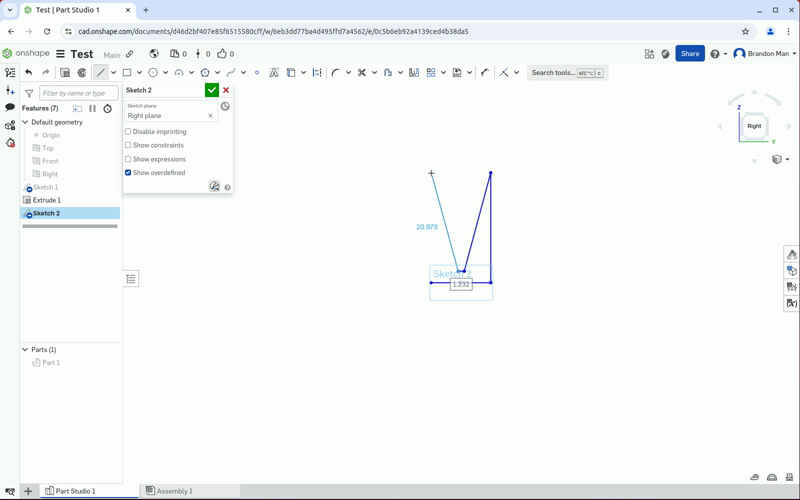
key_down(shift)
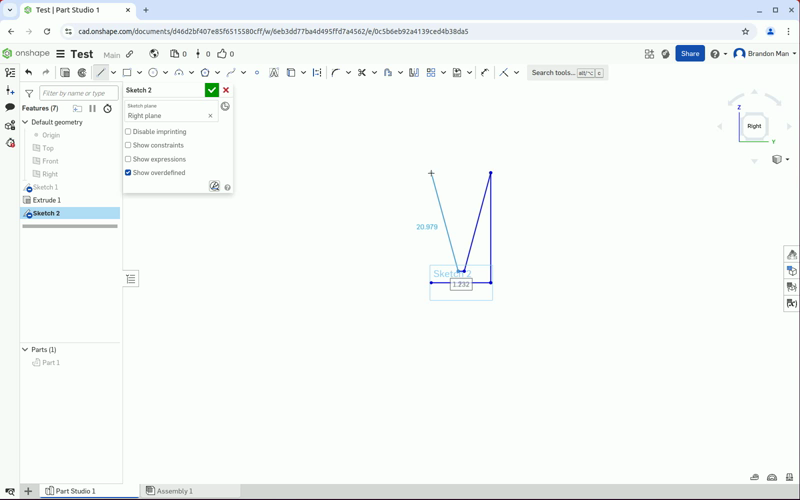
mouse_move(431, 282)
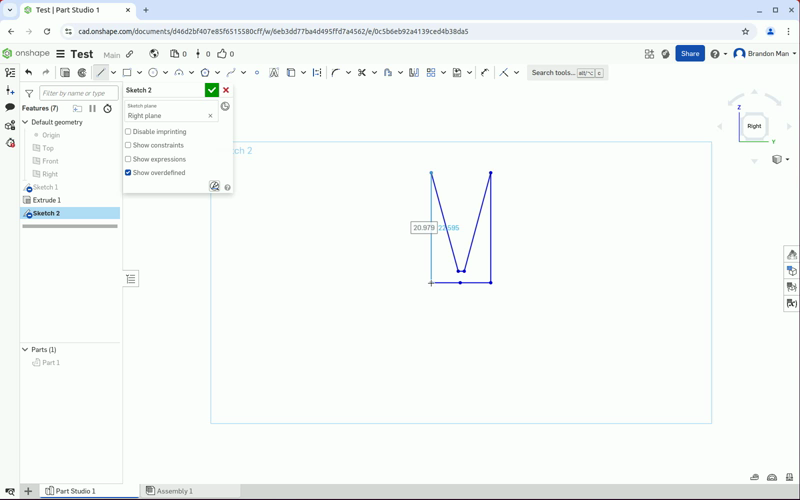
key_up(shift)
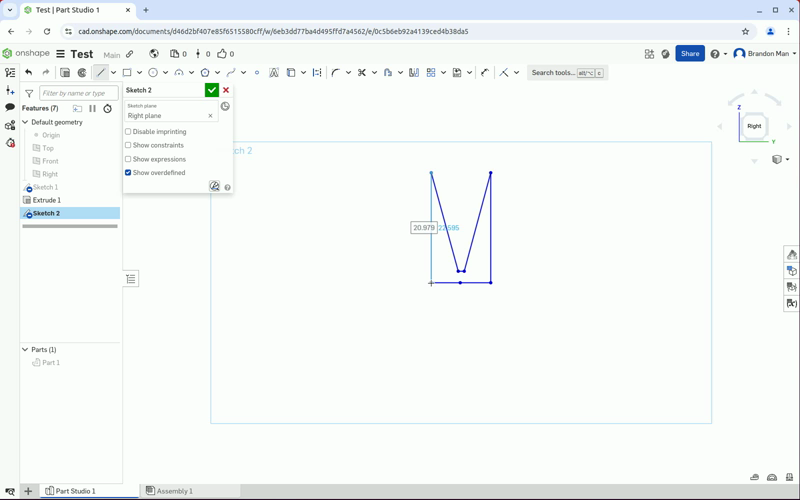
click(431, 282)
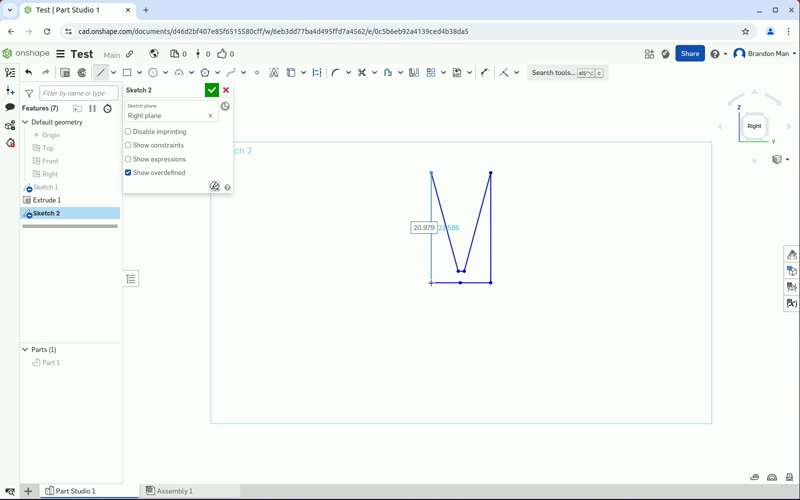
key(esc)
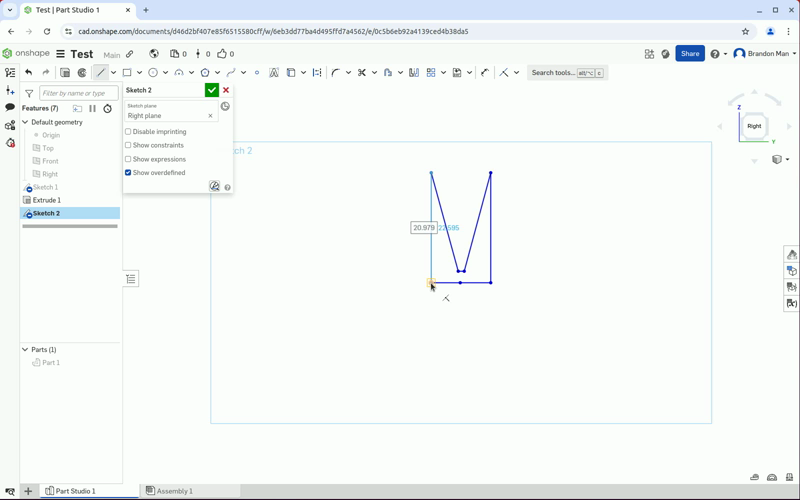
mouse_move(487, 278)
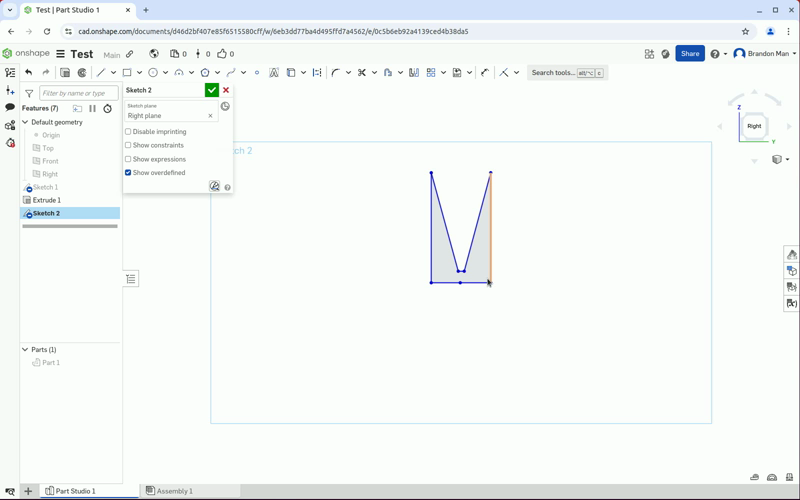
click(487, 278)
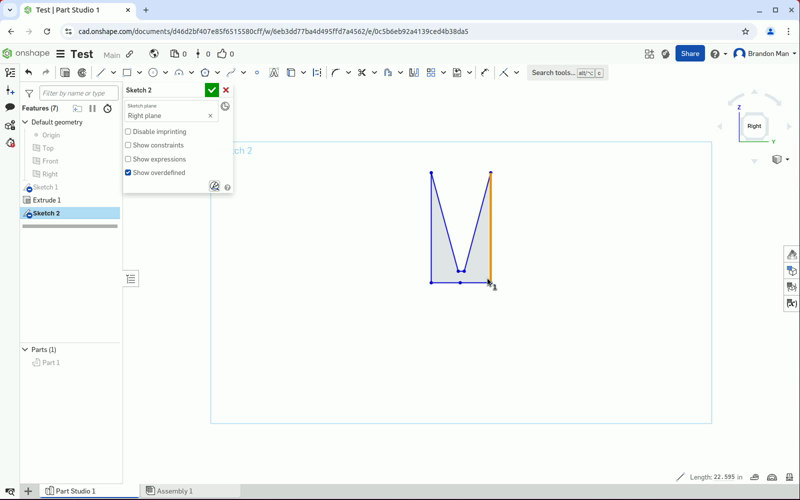
mouse_move(73, 352)
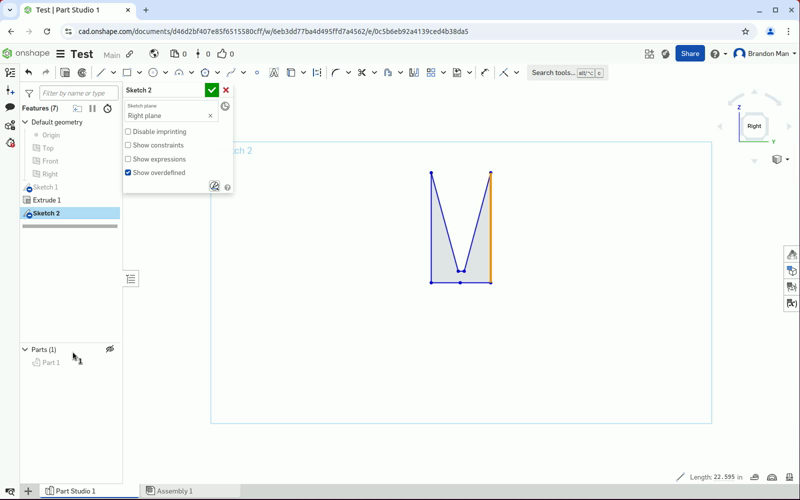
key(shift+y)
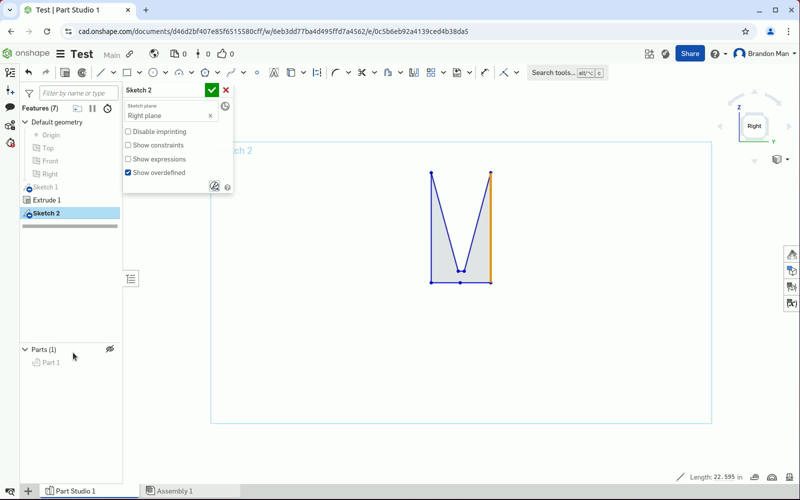
key(shift+e)
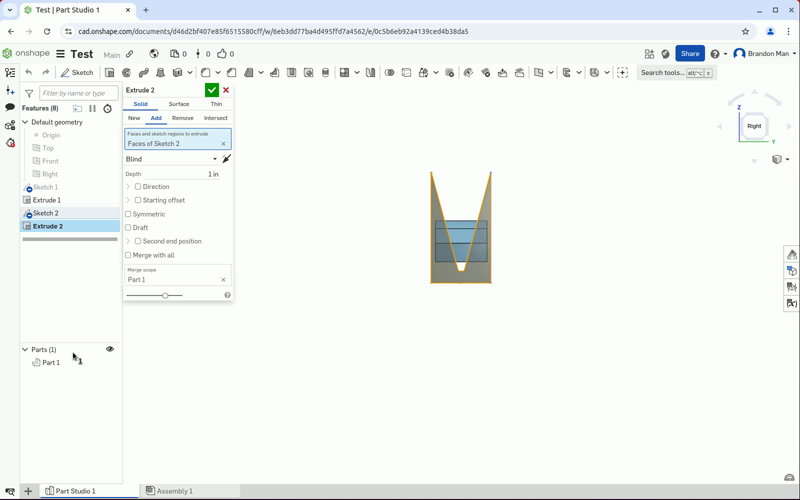
mouse_move(143, 106)
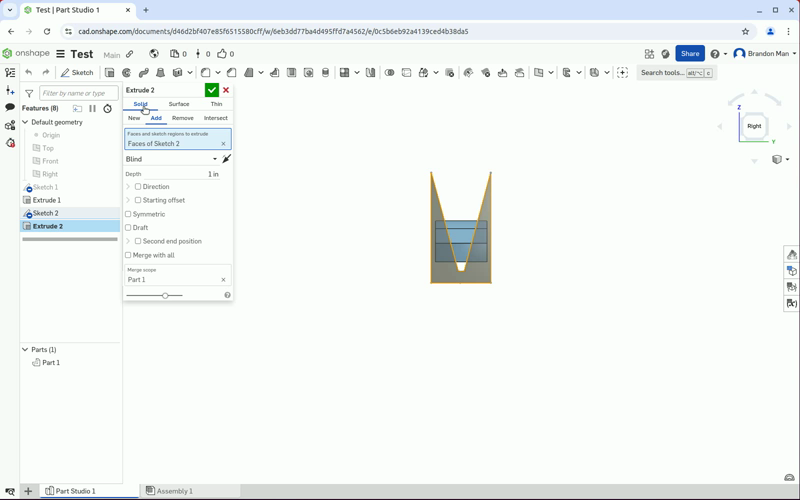
click(143, 106)
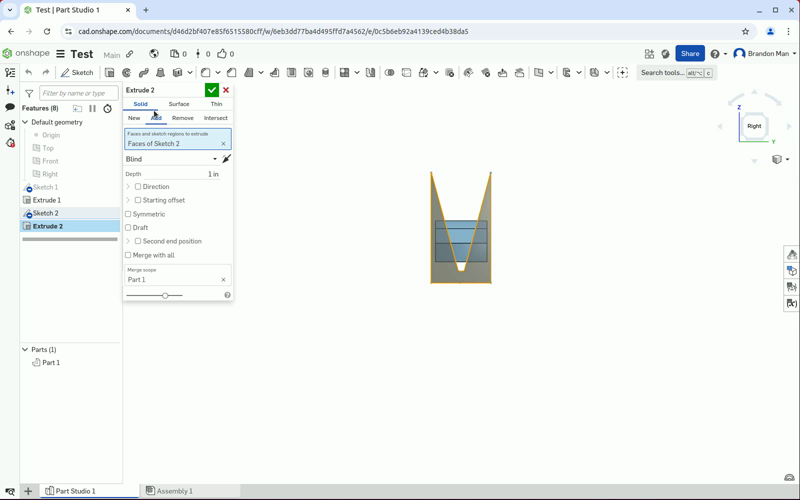
mouse_move(186, 120)
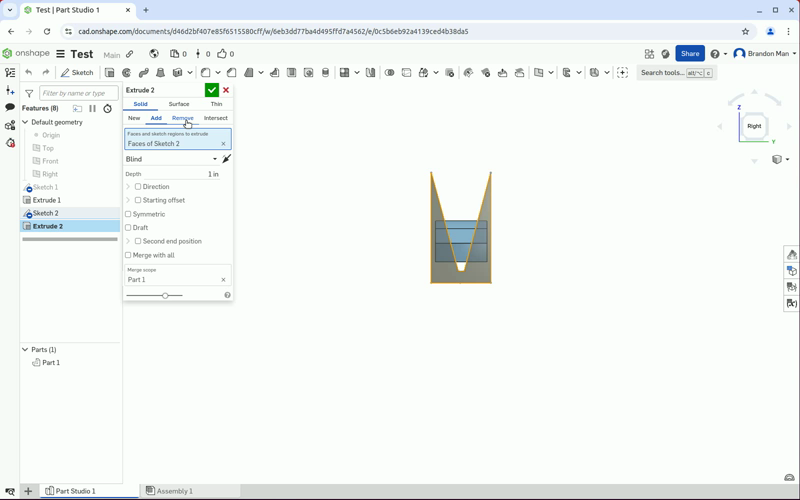
click(186, 120)
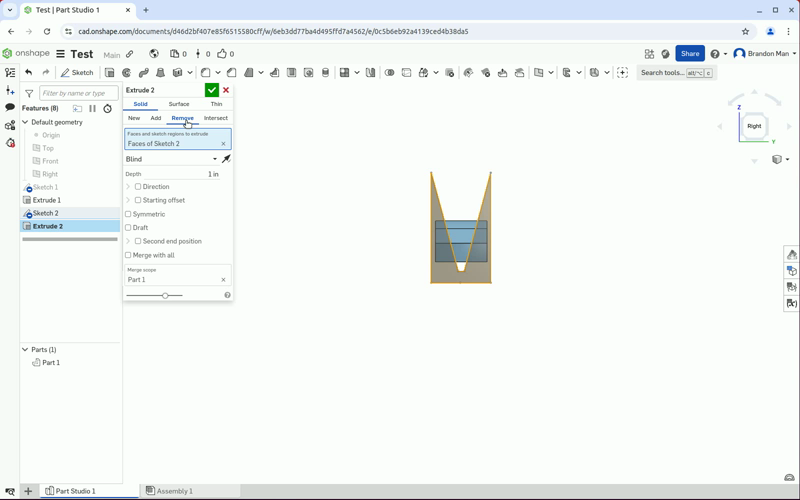
key(tab, 4)
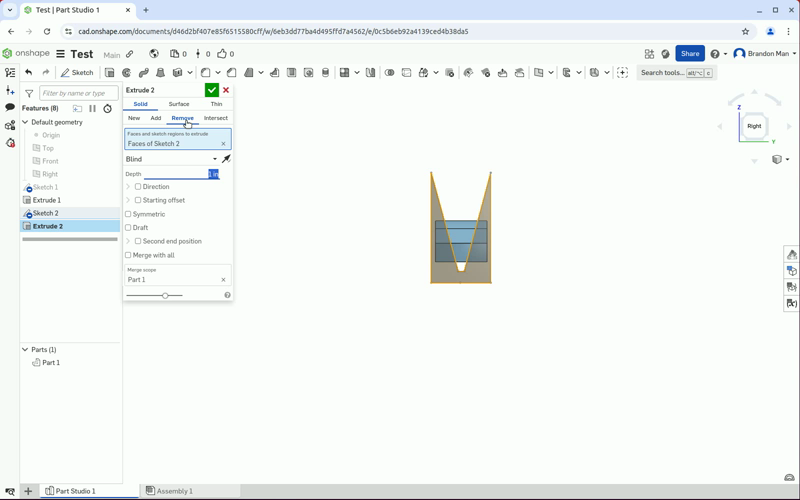
text(61.622)
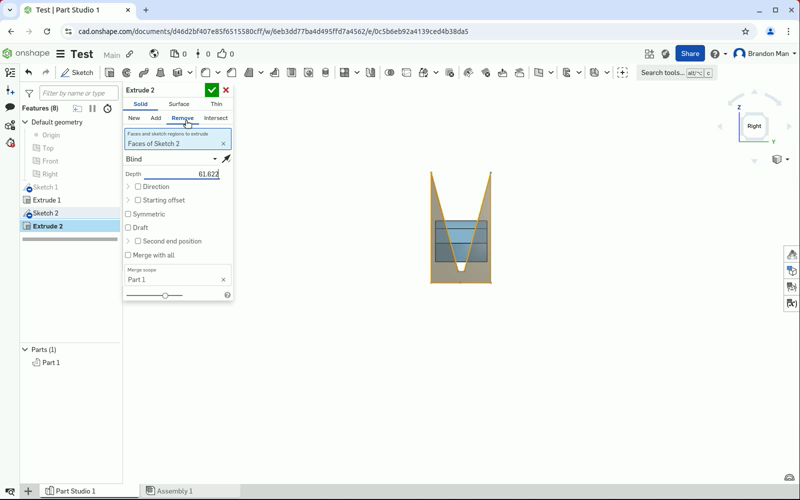
key(tab, 3)
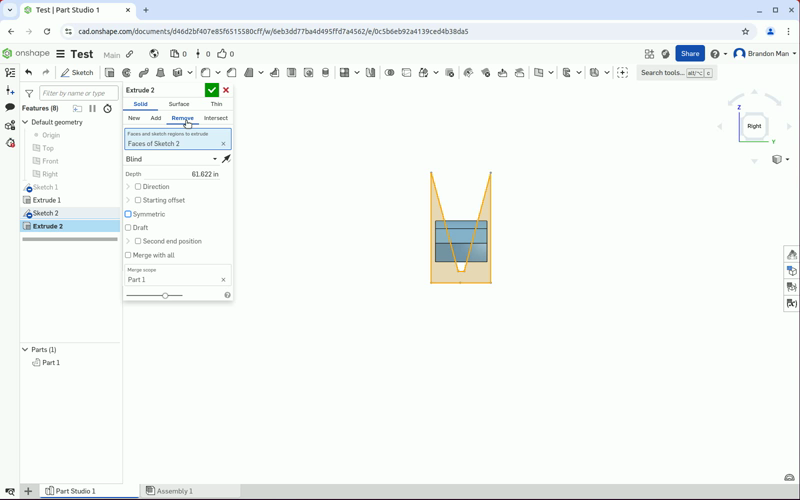
key(space)
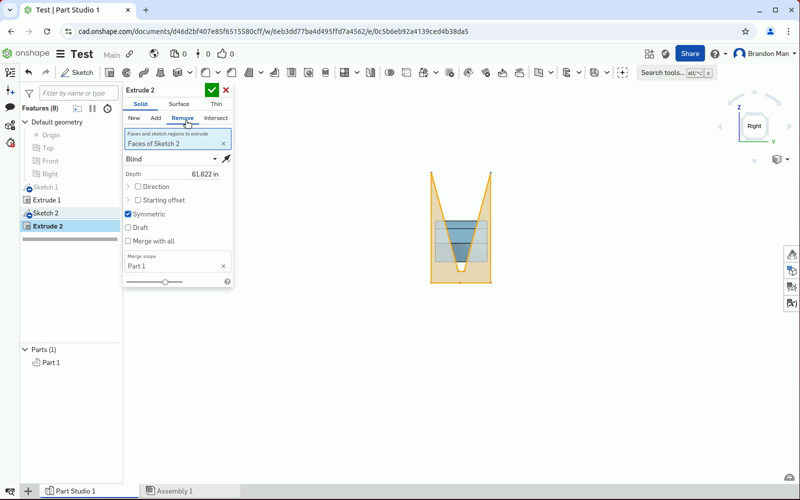
key(tab, 2)
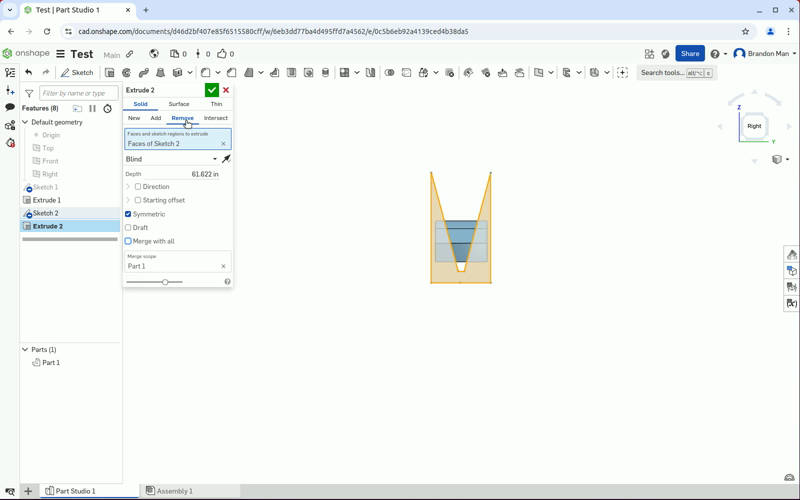
key(space)
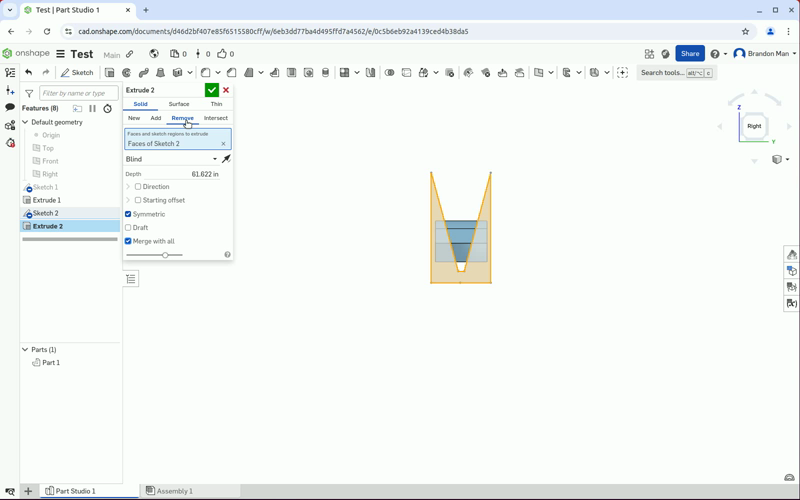
key(enter)
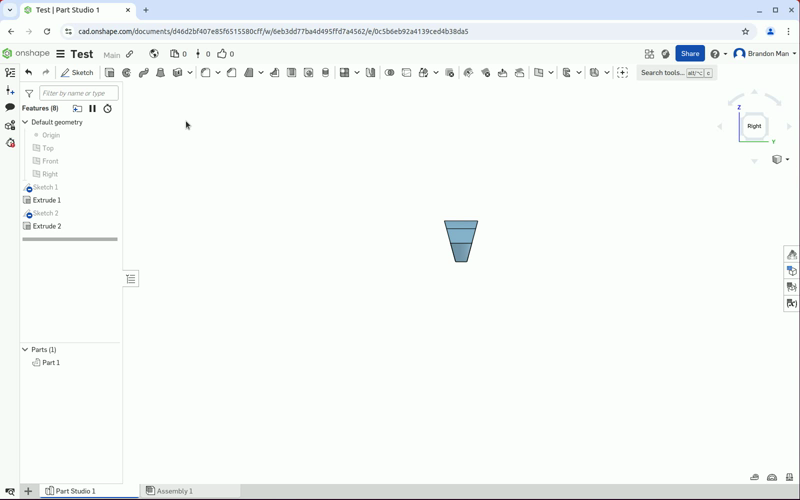
key(shift+h)
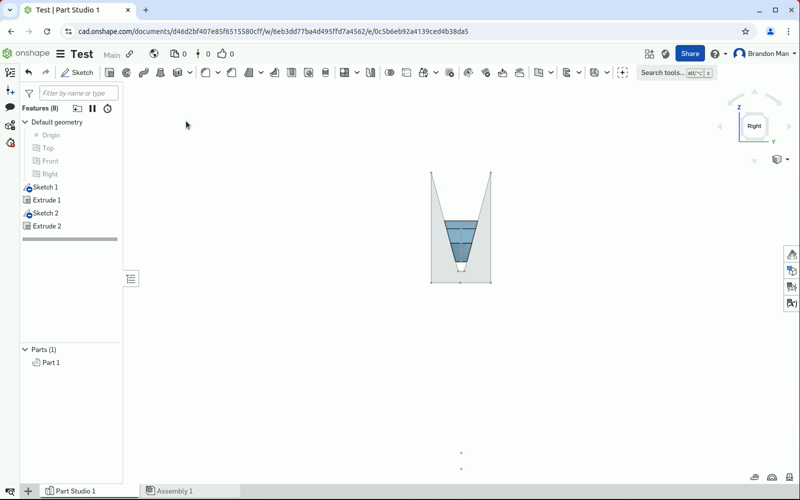
key(shift+h)
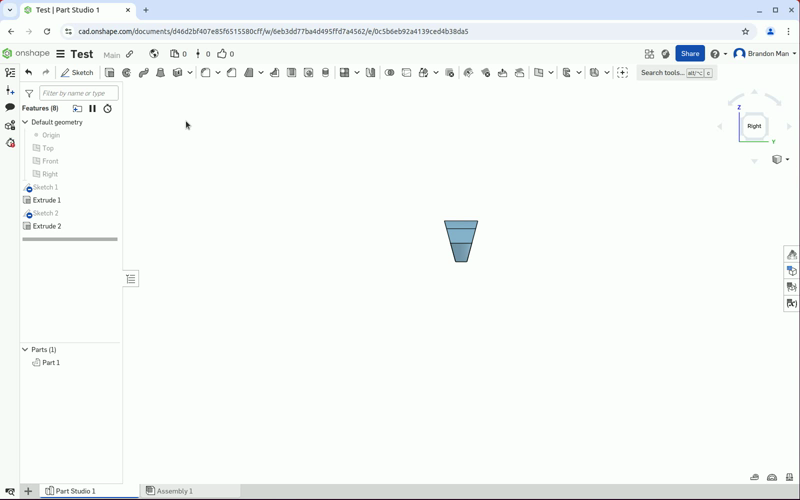
mouse_move(73, 189)
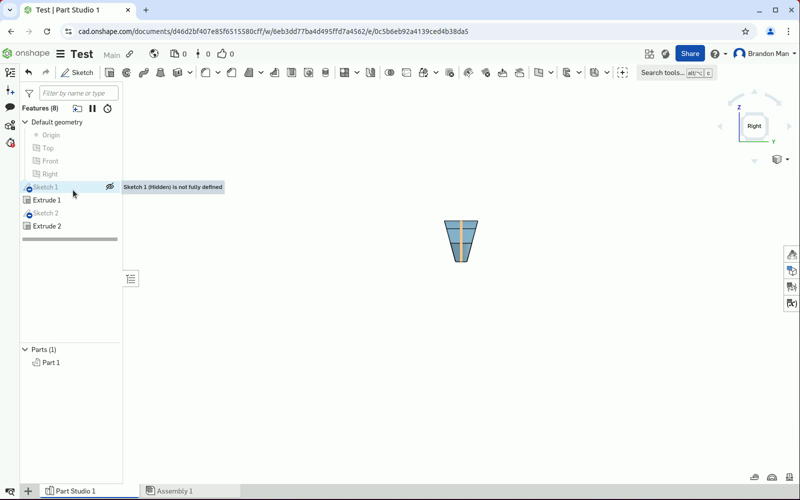
click(73, 189)
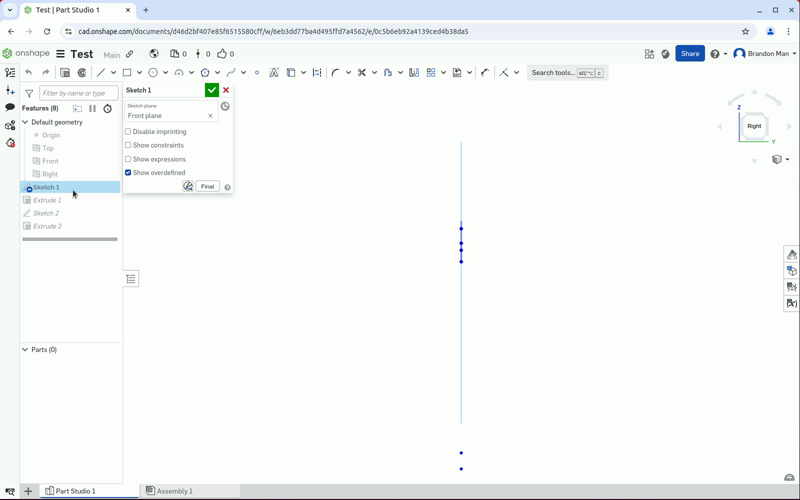
mouse_move(229, 92)
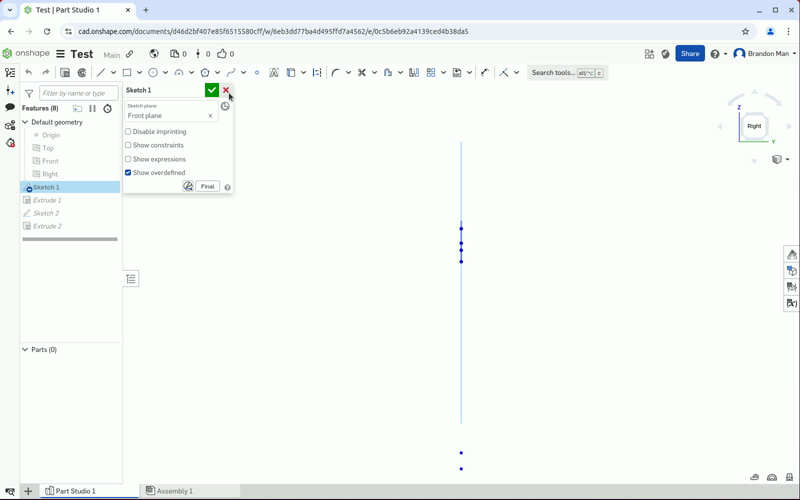
click(229, 92)
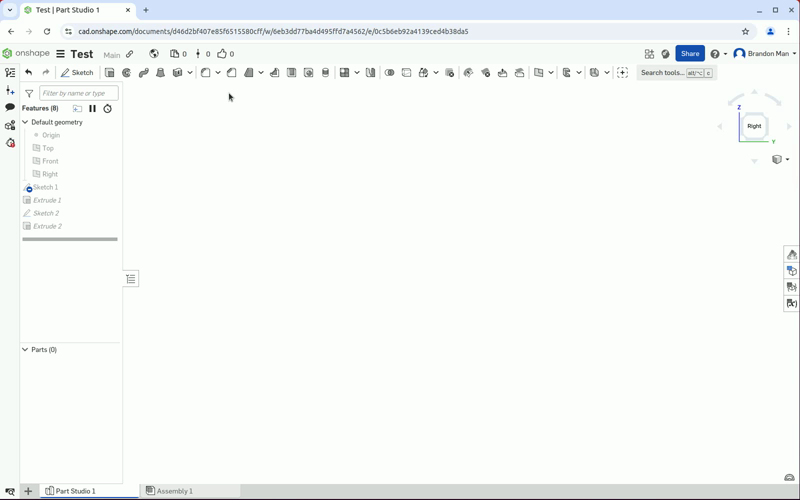
mouse_move(73, 352)
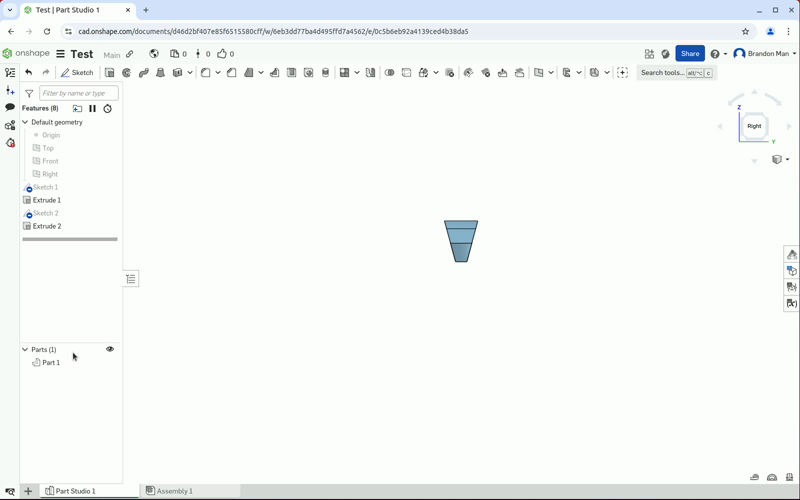
key(y)
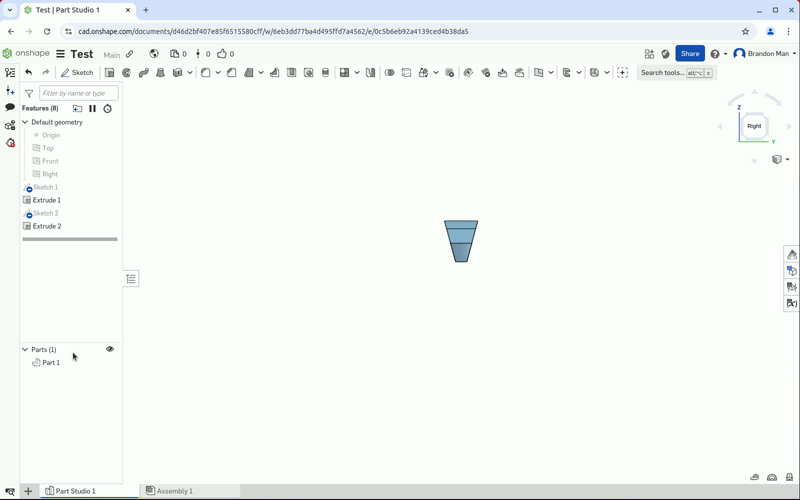
key(shift+p)
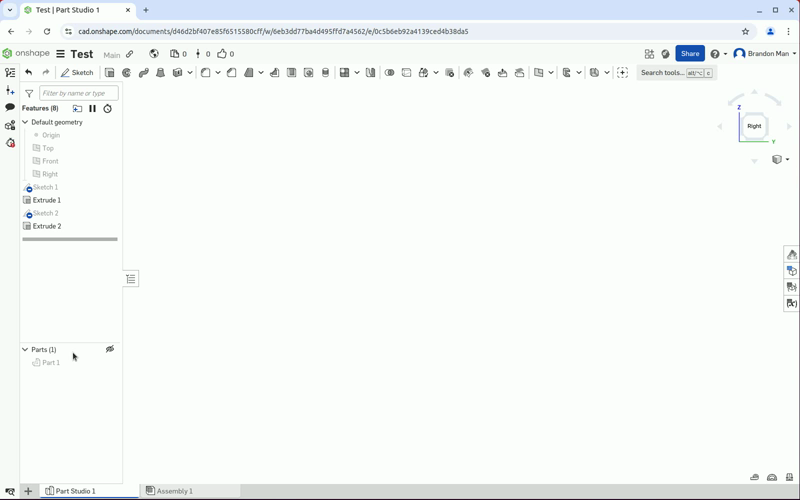
key(space)
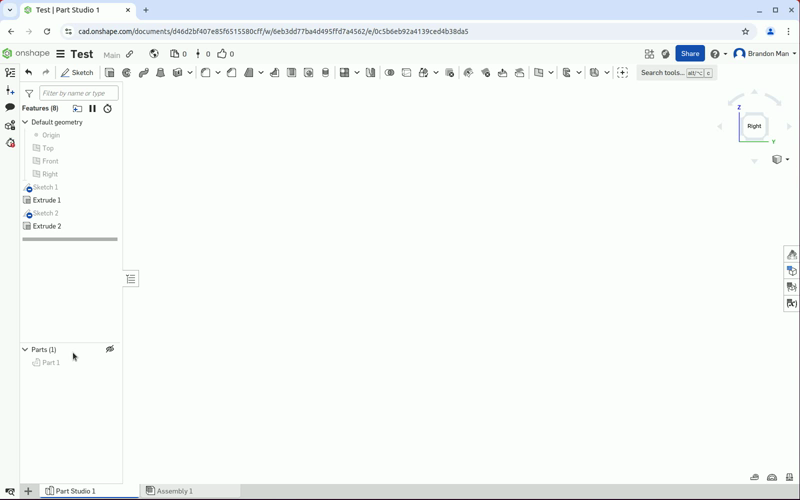
key_down(shift)
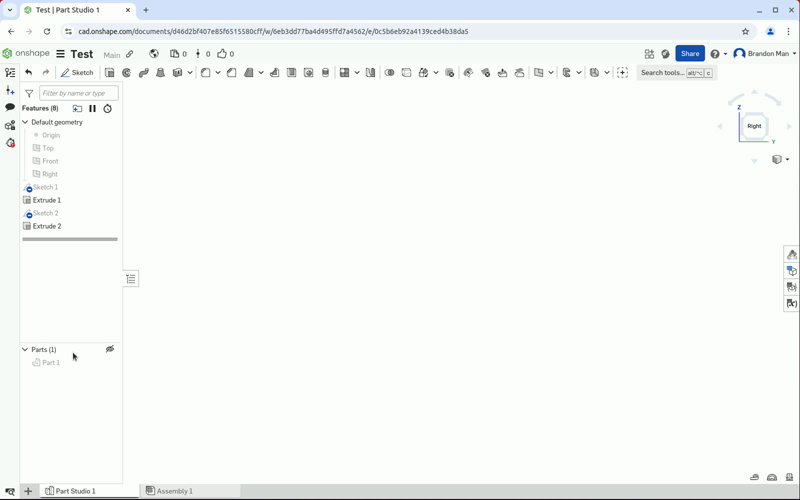
key(right)
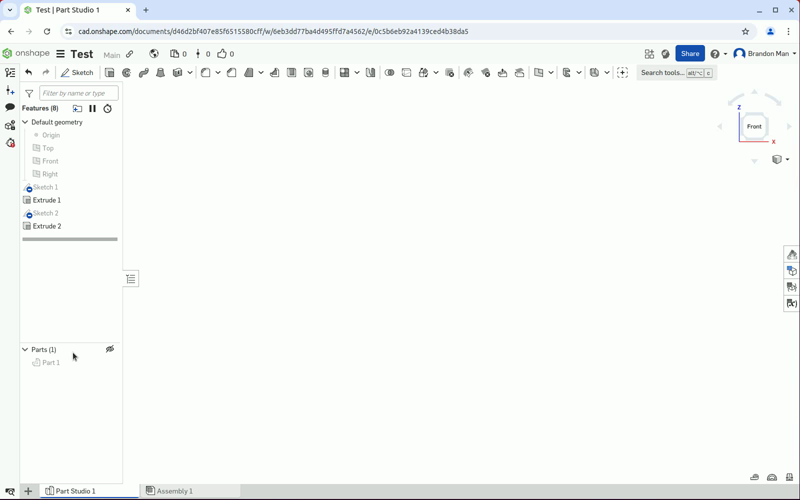
key_up(shift)
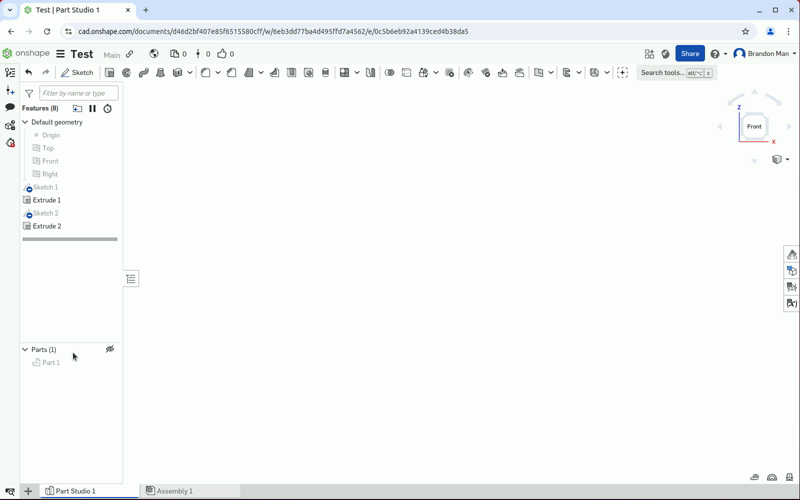
mouse_move(73, 352)
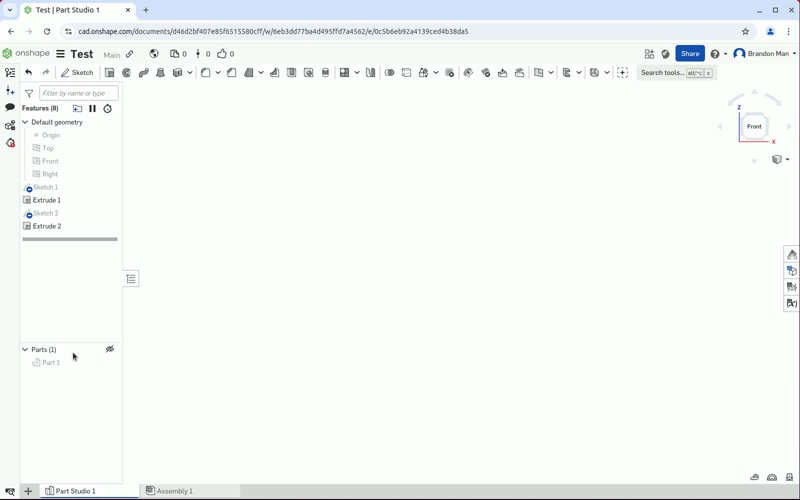
key(shift+y)
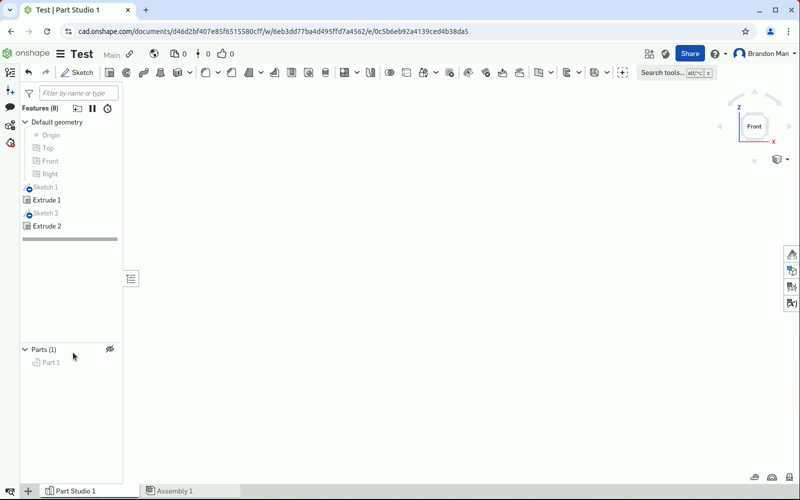
key(shift+s)
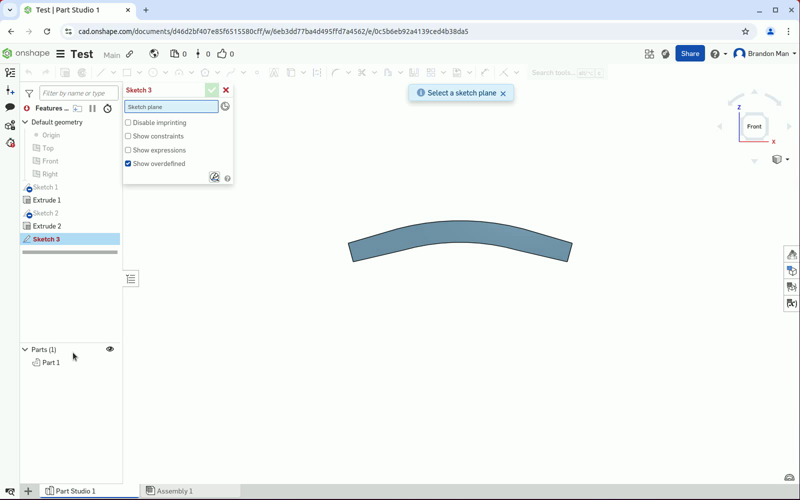
mouse_move(73, 163)
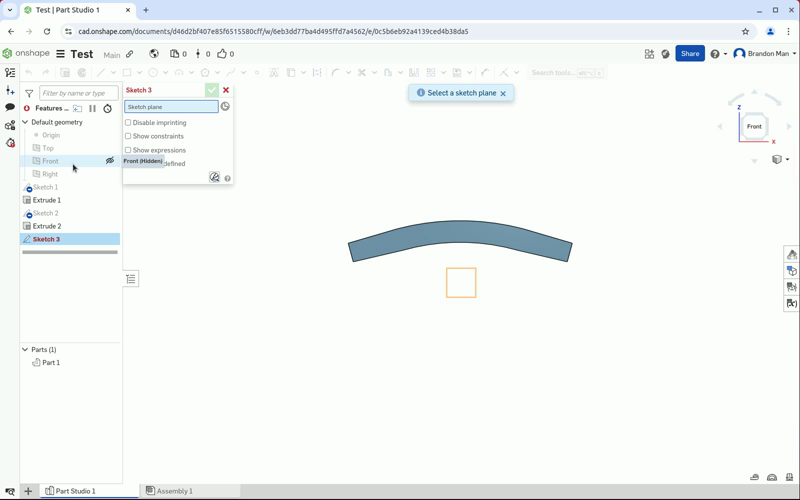
click(73, 163)
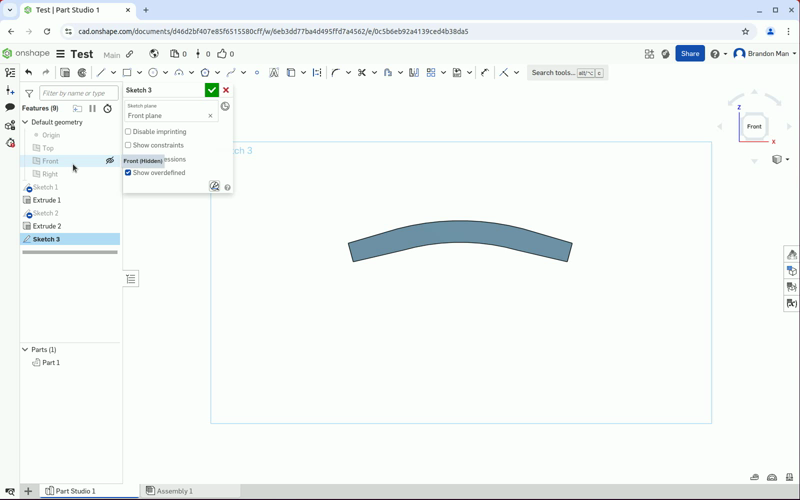
mouse_move(73, 352)
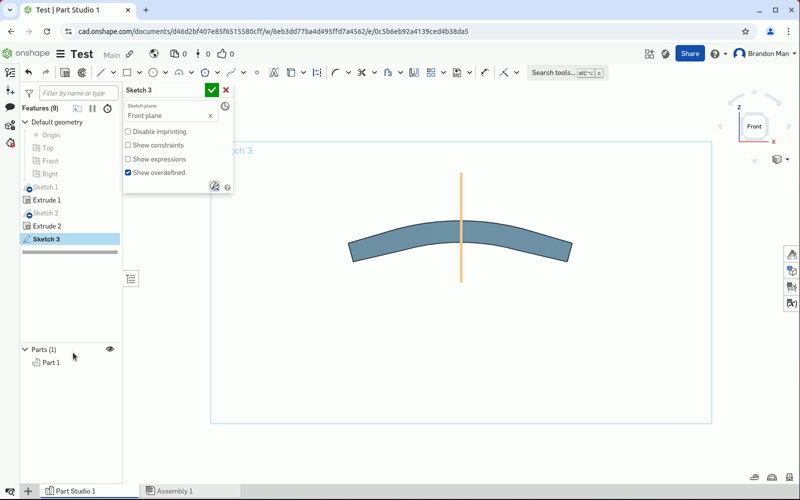
key(y)
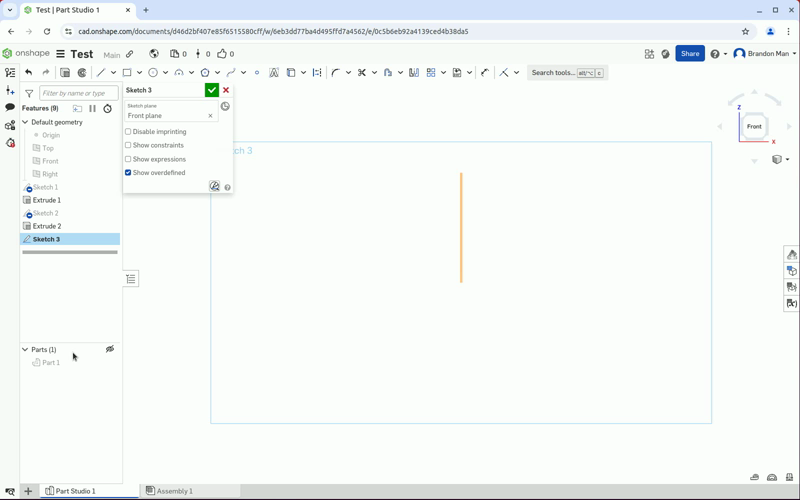
key(l)
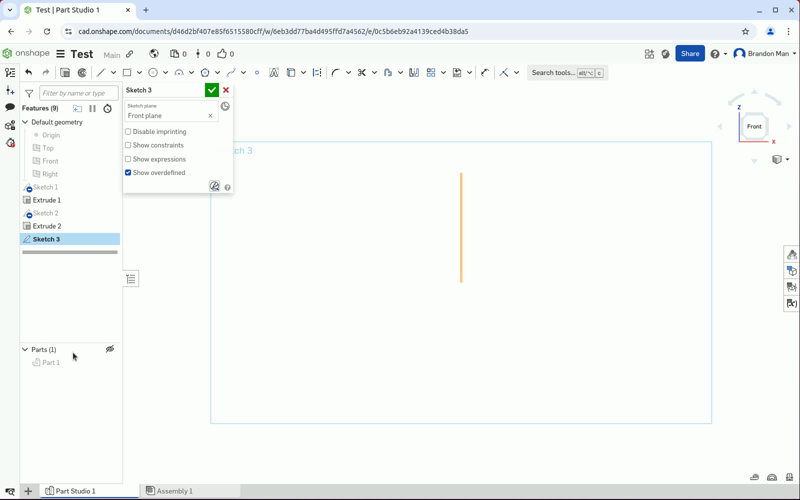
key_down(shift)
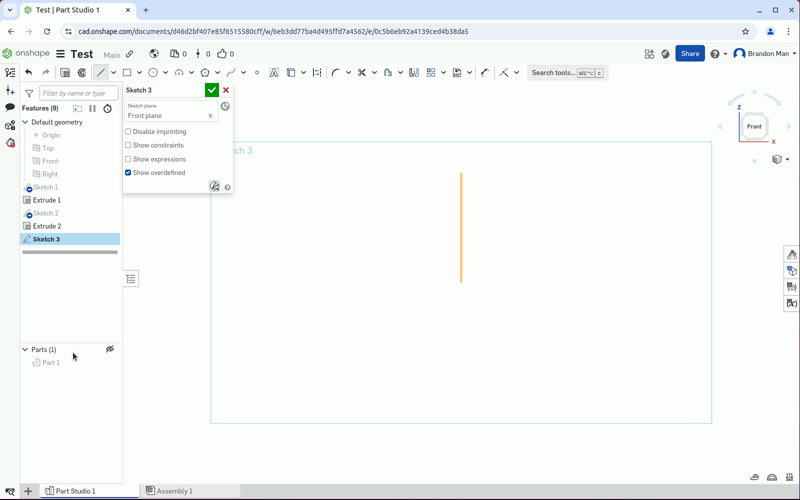
mouse_move(352, 261)
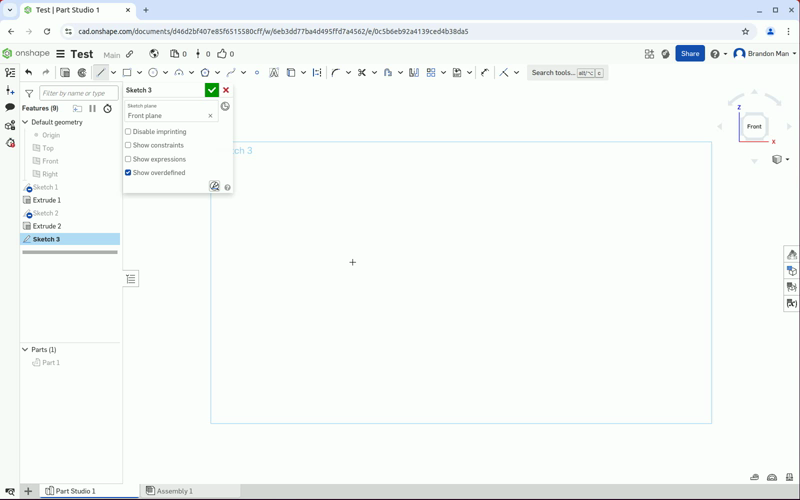
click(352, 261)
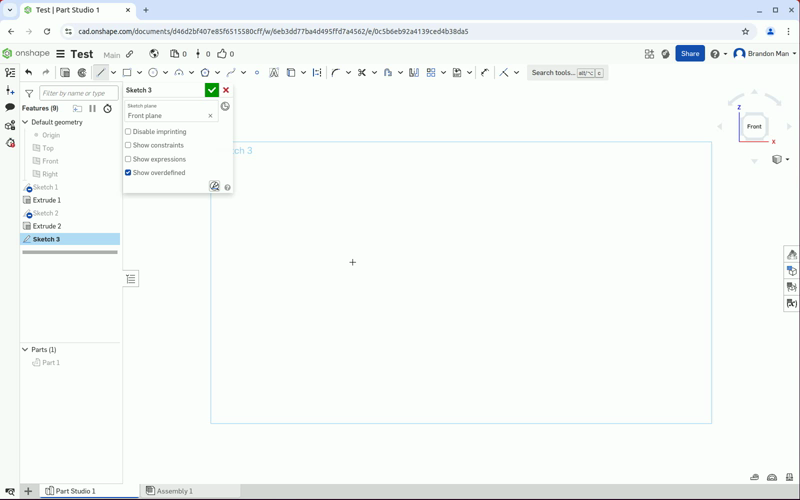
key_up(shift)
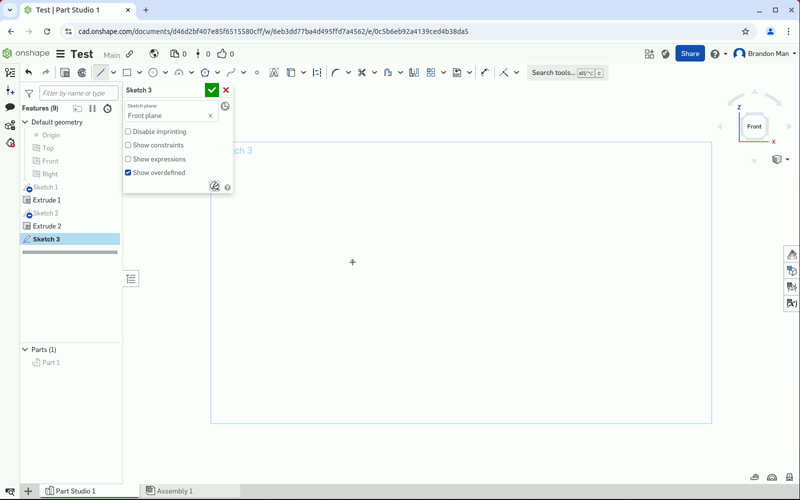
key_down(shift)
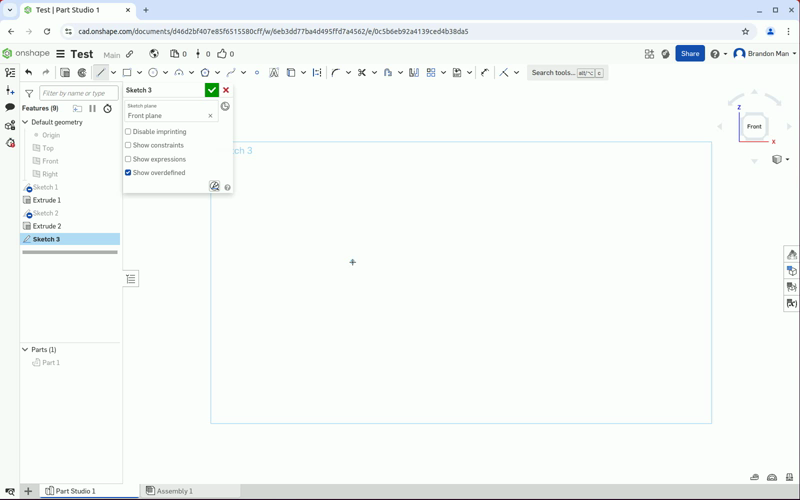
mouse_move(382, 261)
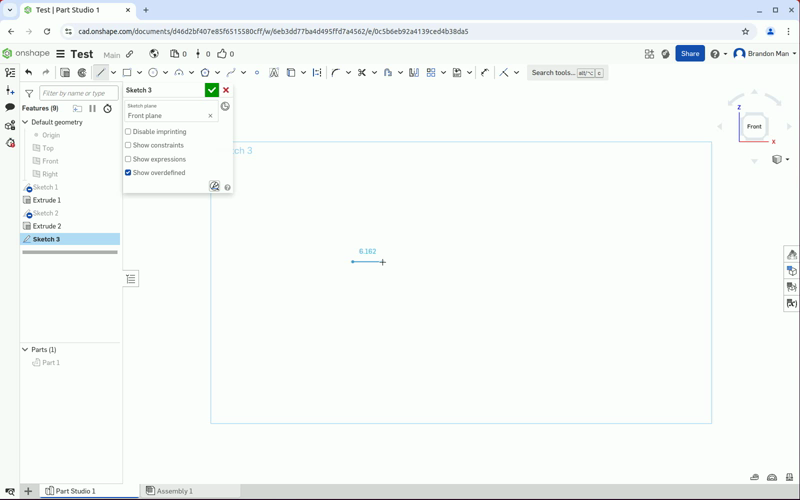
mouse_move(402, 250)
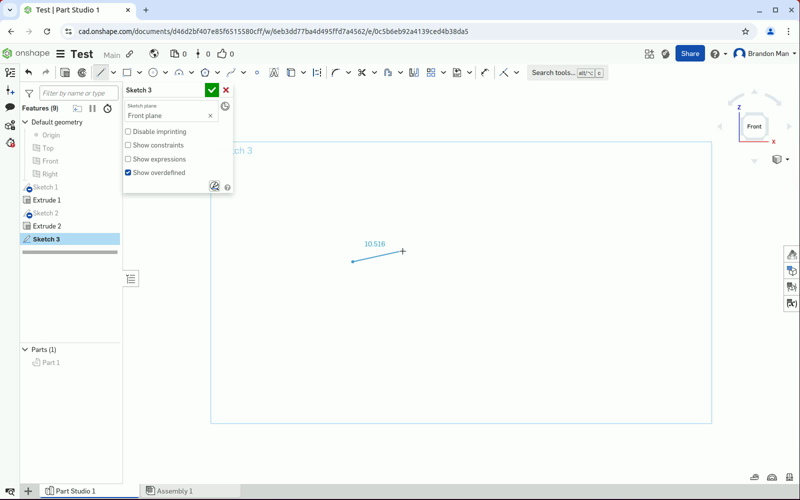
click(402, 250)
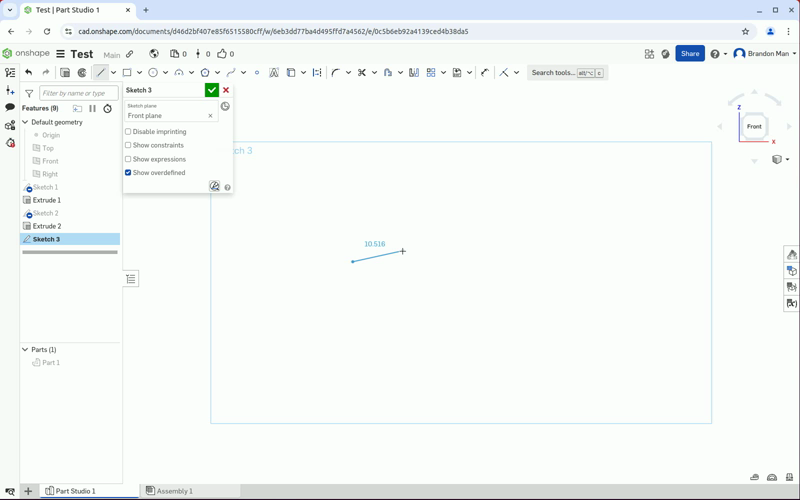
key_up(shift)
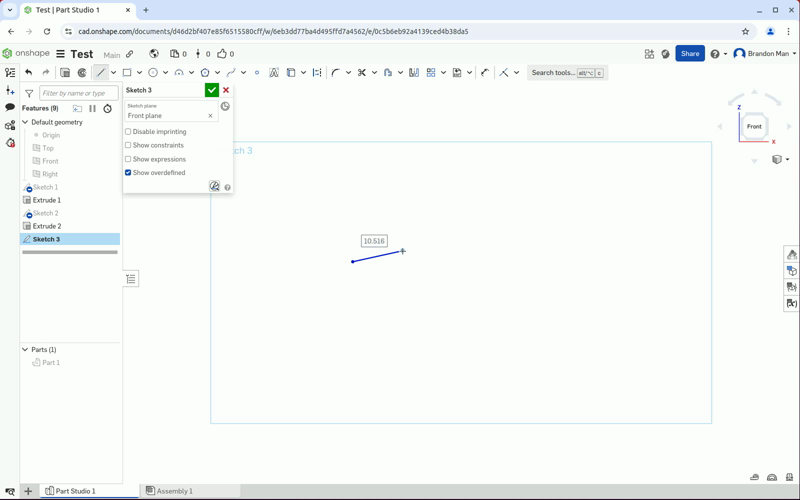
key(esc)
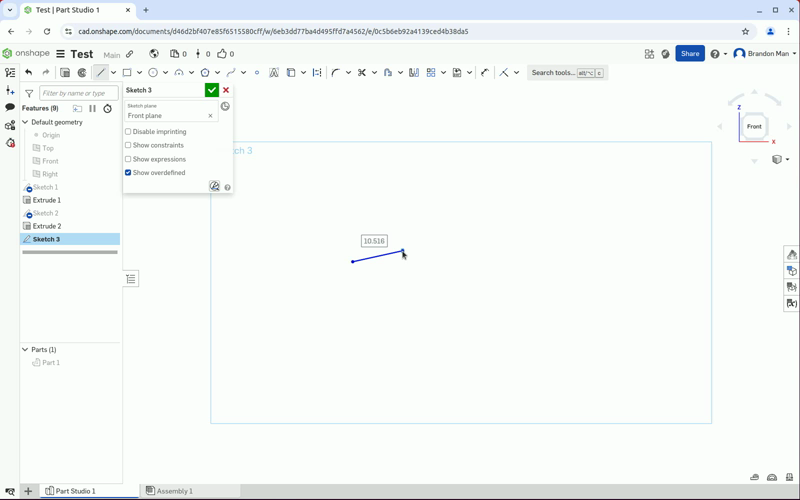
key(a)
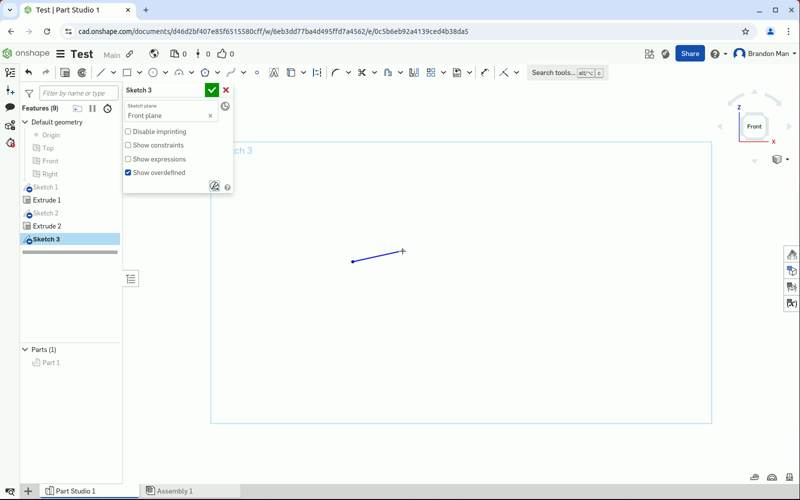
mouse_move(402, 250)
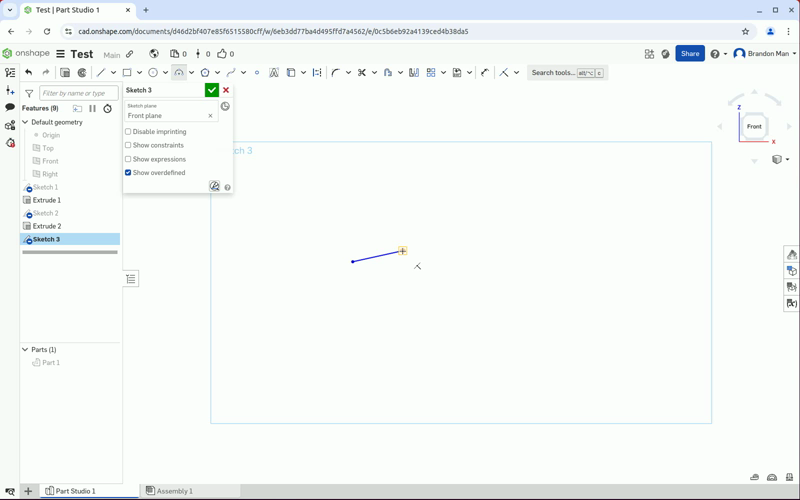
click(402, 250)
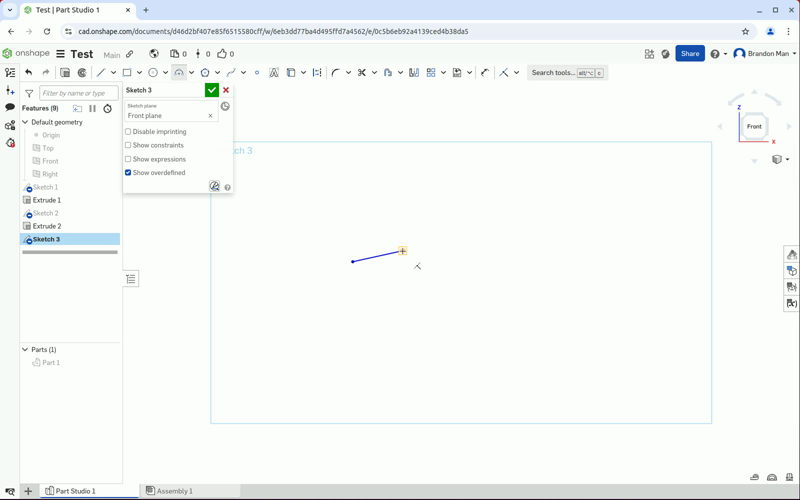
key_down(shift)
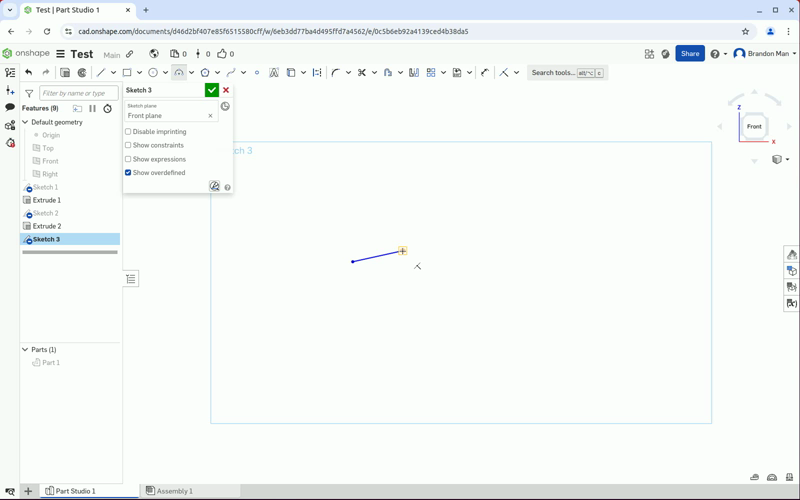
mouse_move(517, 250)
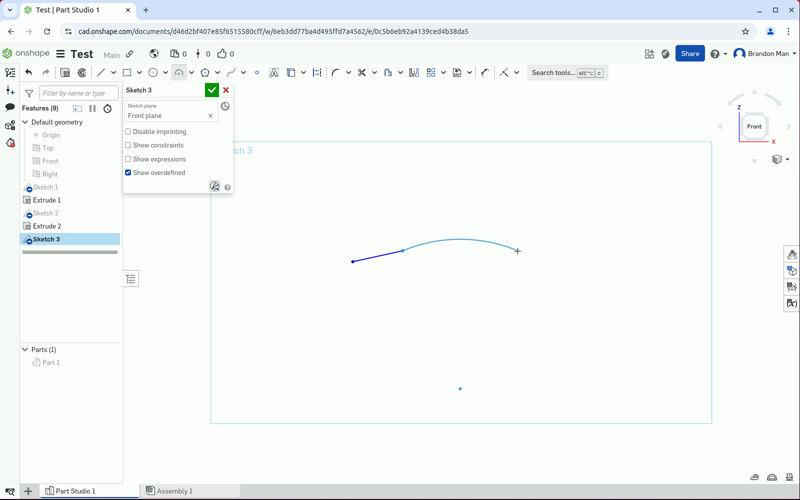
click(517, 250)
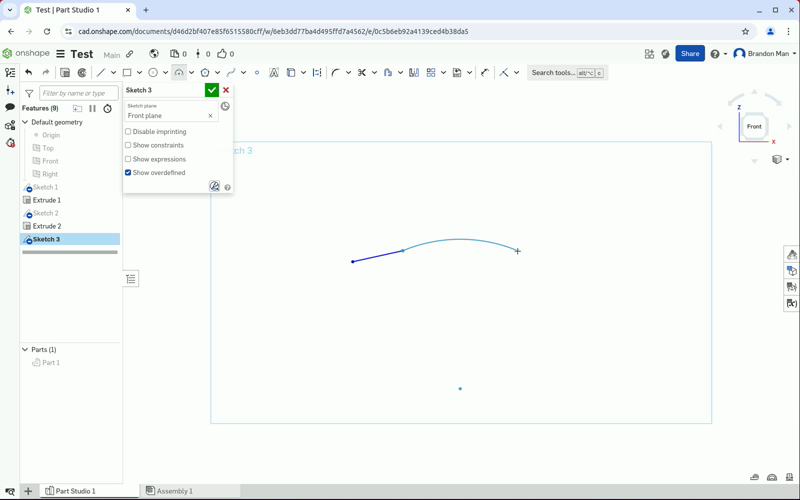
mouse_move(460, 242)
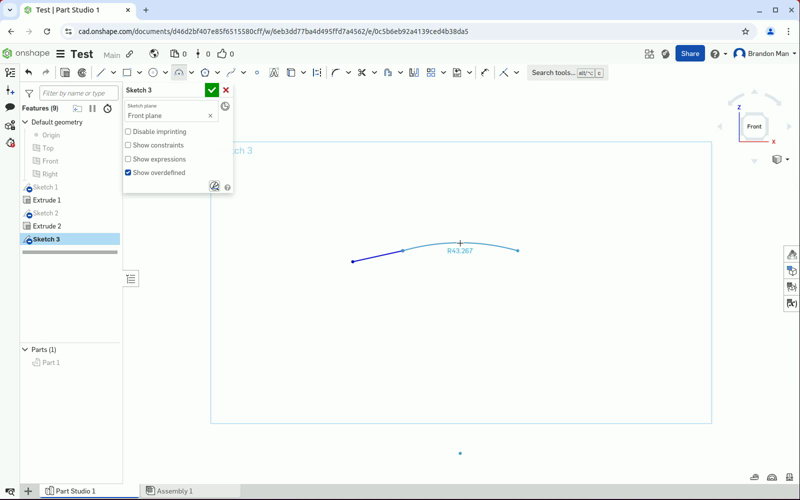
click(460, 242)
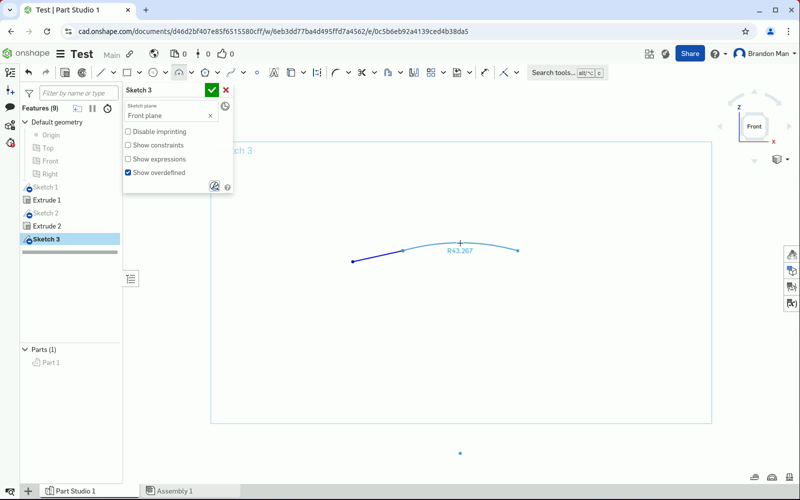
key_up(shift)
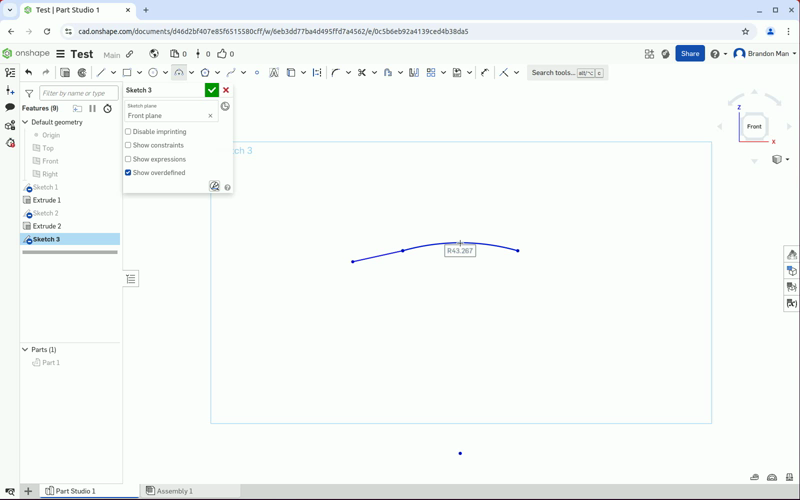
key(esc)
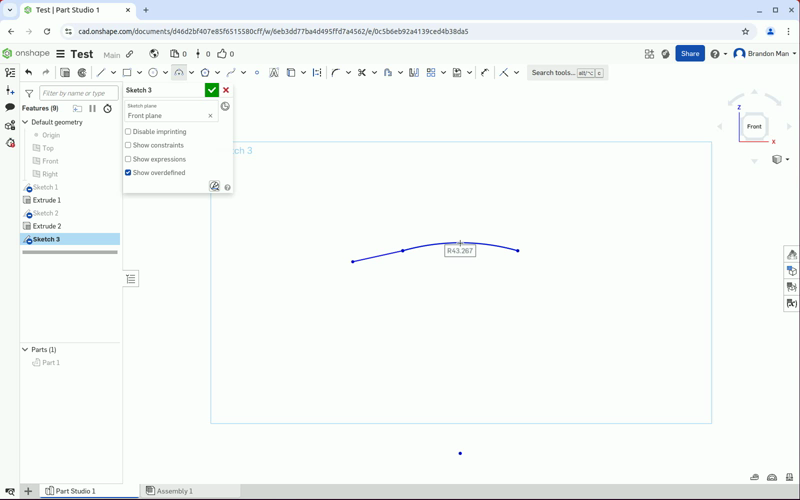
key(l)
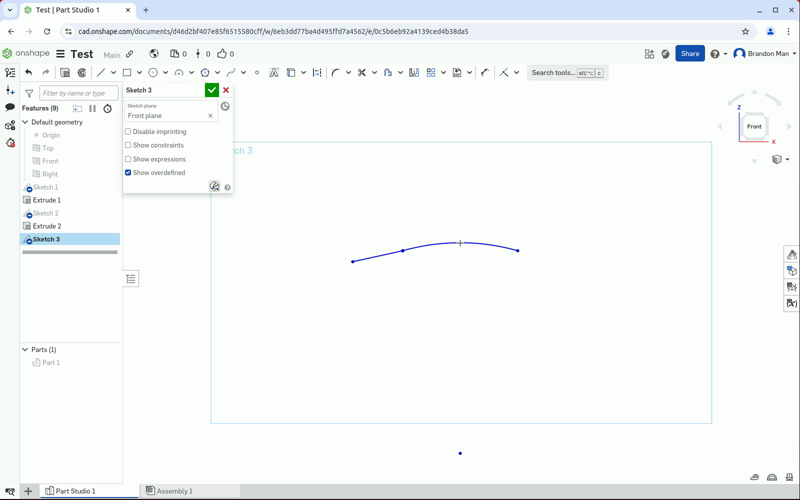
mouse_move(517, 250)
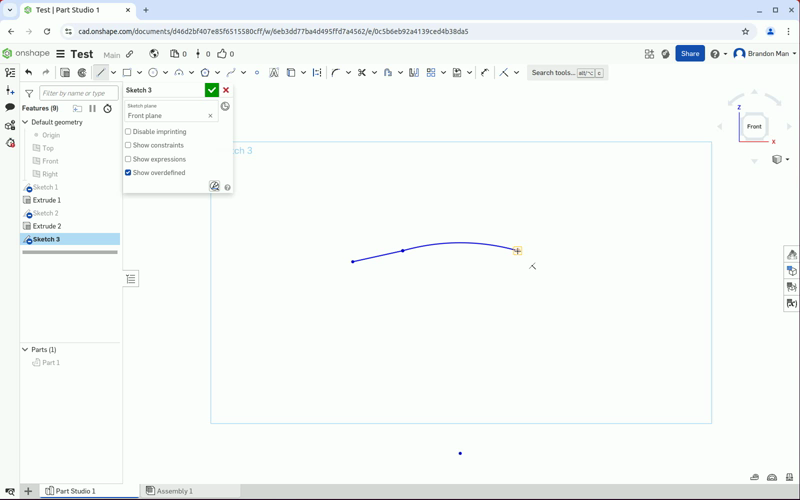
click(517, 250)
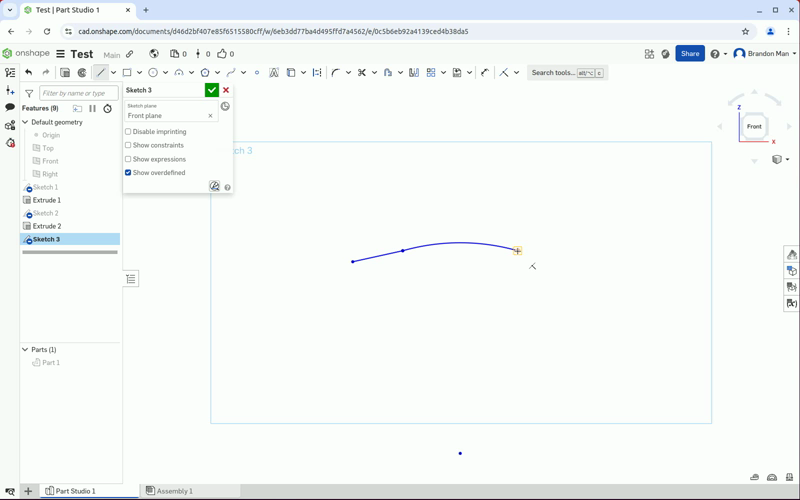
key_down(shift)
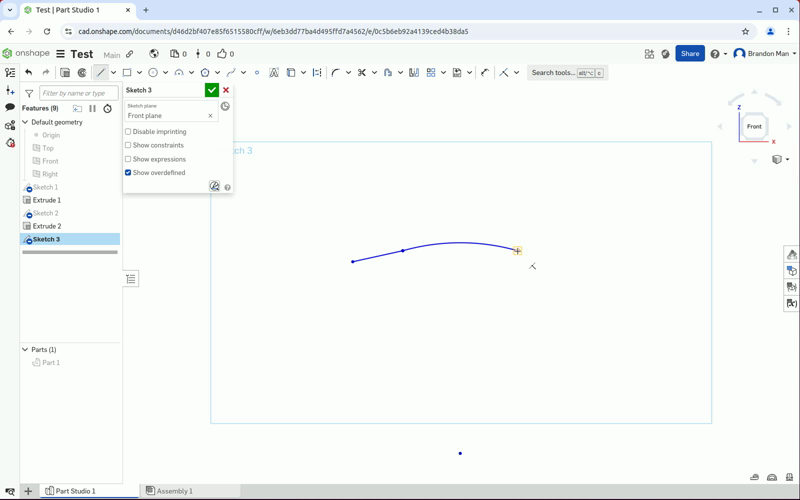
mouse_move(547, 250)
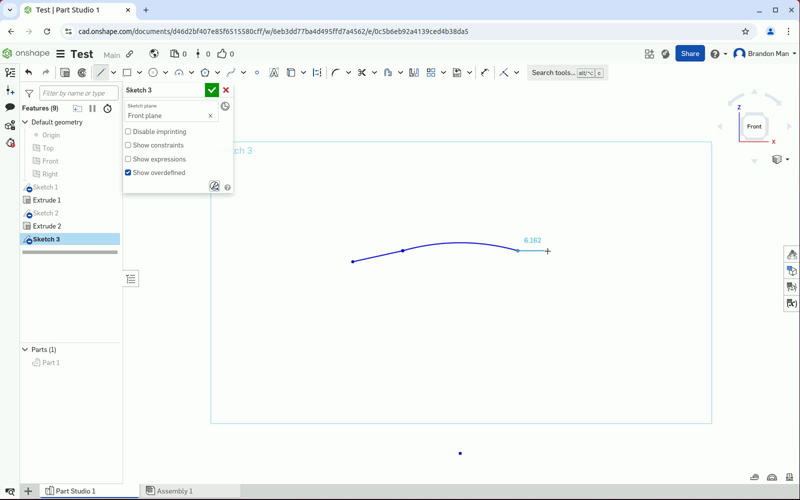
mouse_move(567, 261)
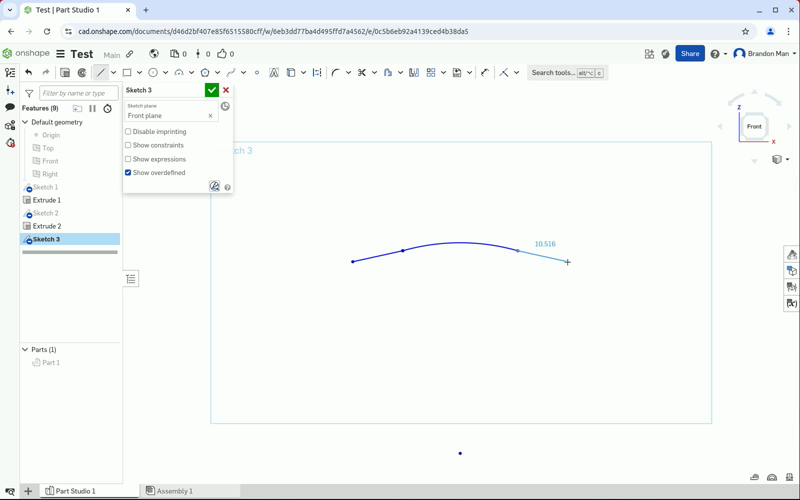
click(567, 261)
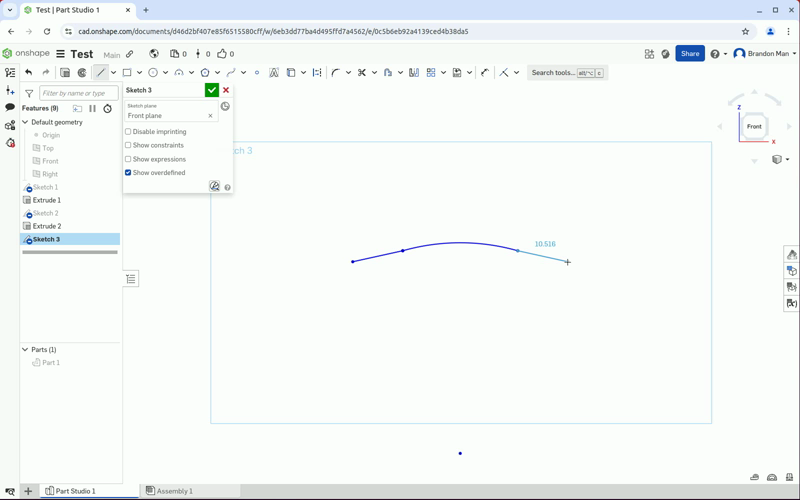
key_up(shift)
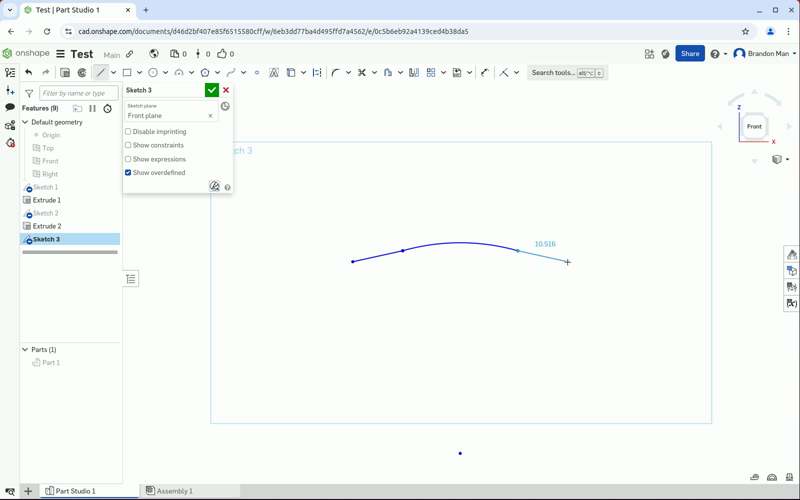
key_down(shift)
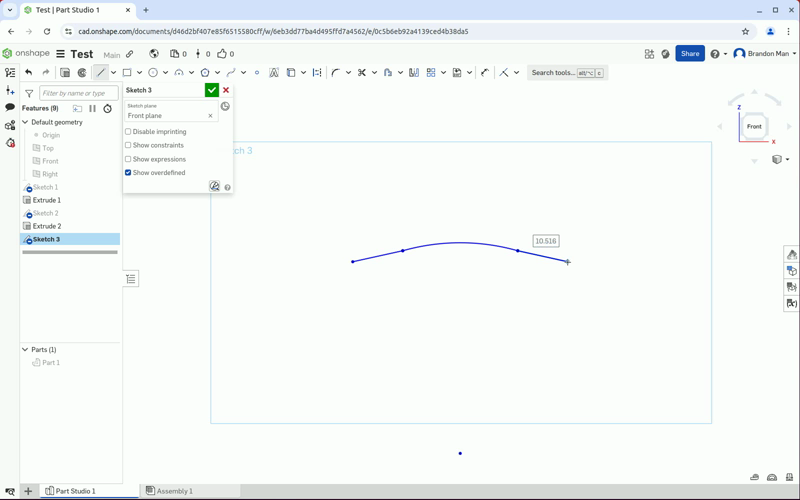
mouse_move(589, 261)
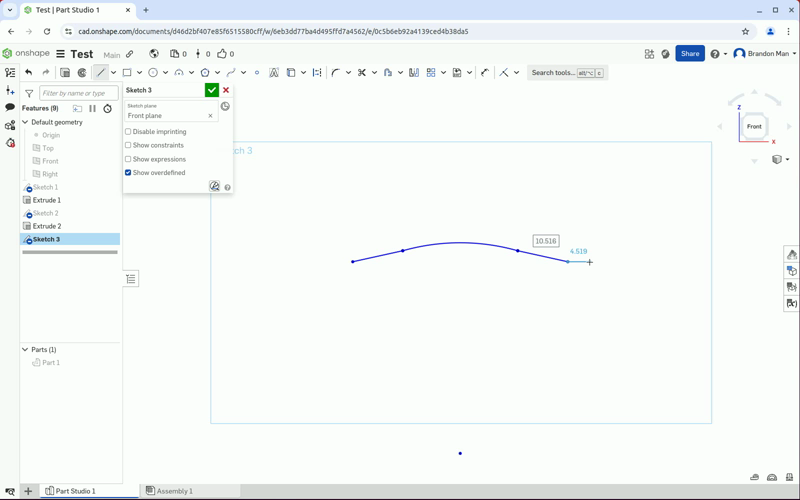
mouse_move(567, 259)
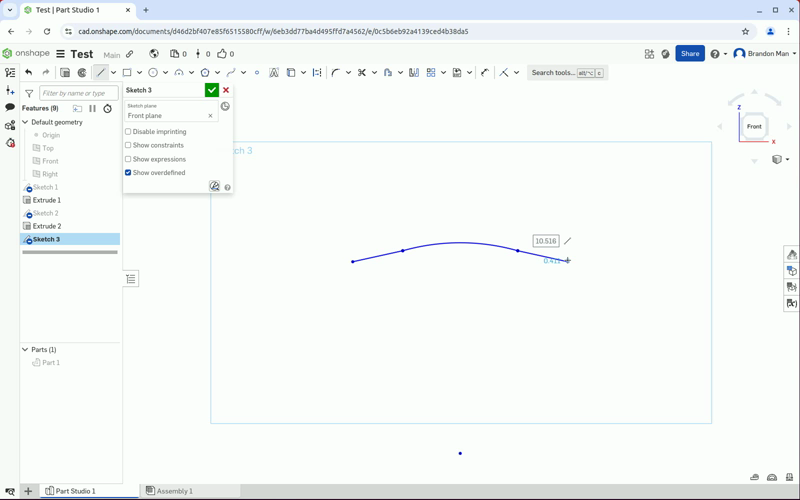
scroll(6)
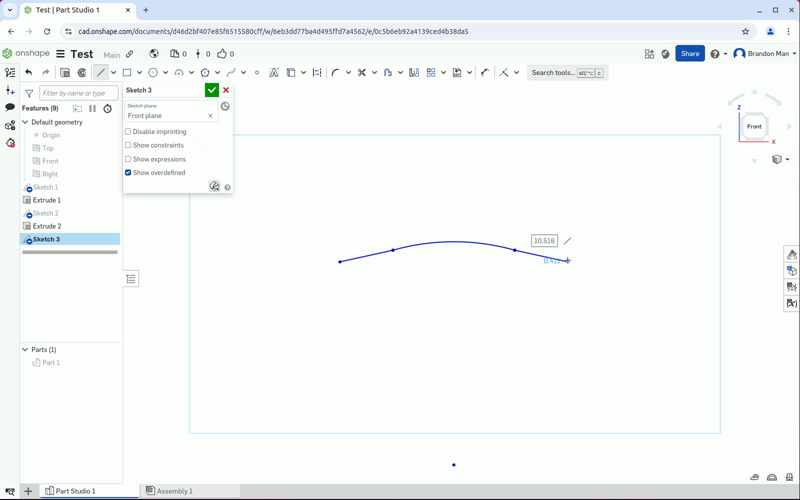
scroll(6)
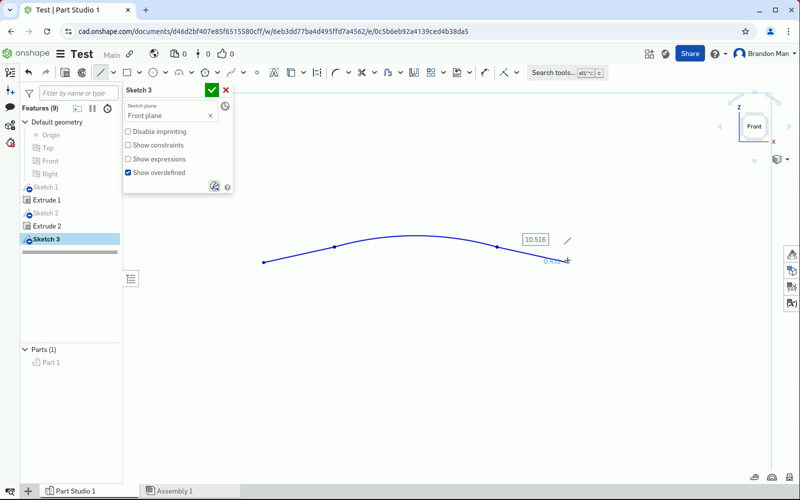
scroll(6)
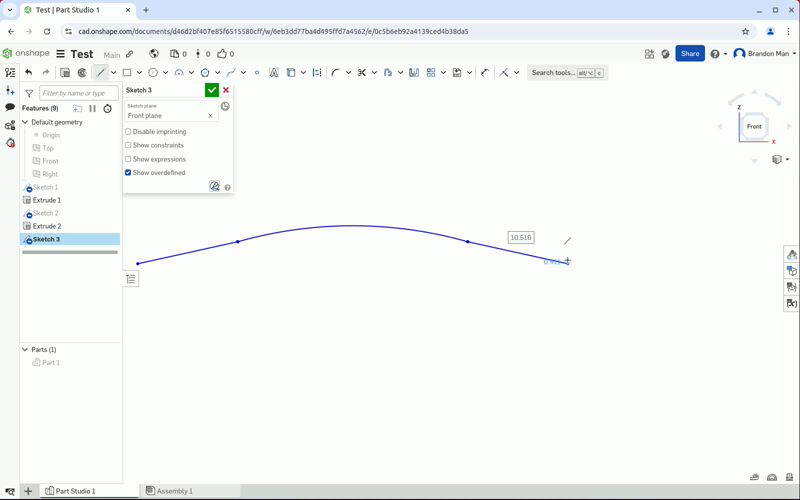
scroll(6)
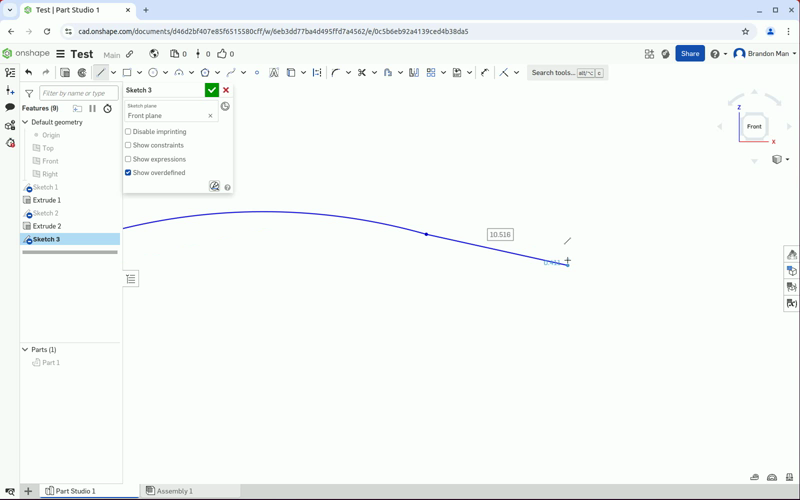
scroll(6)
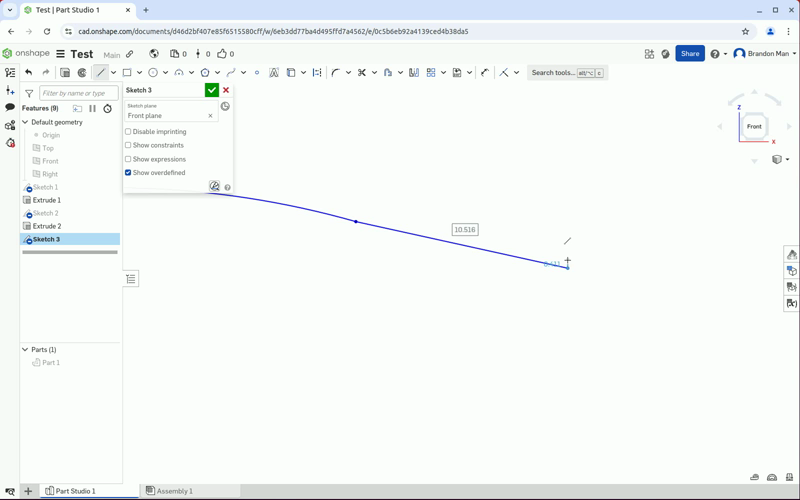
scroll(6)
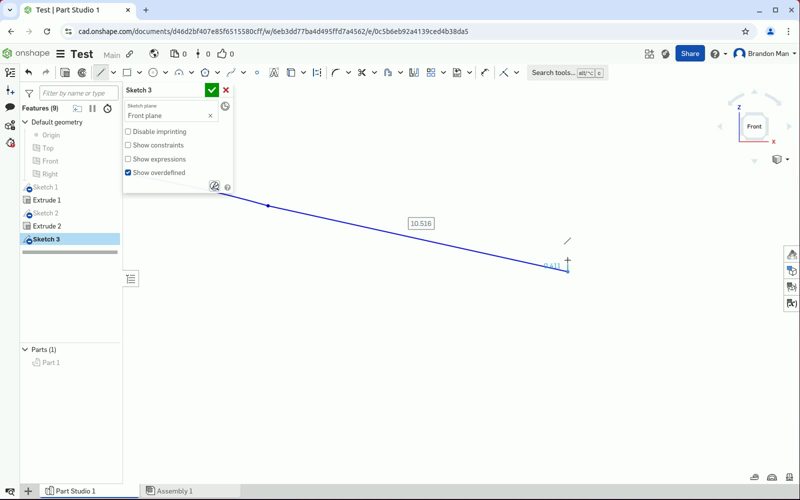
scroll(6)
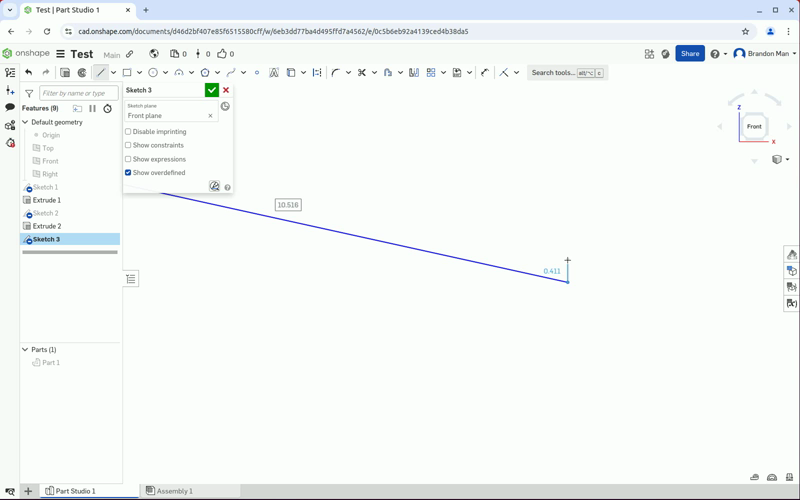
click(567, 259)
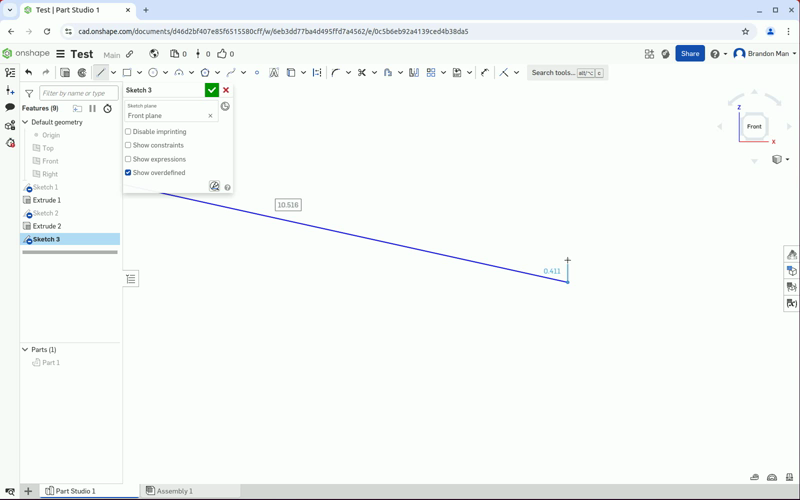
scroll(-6)
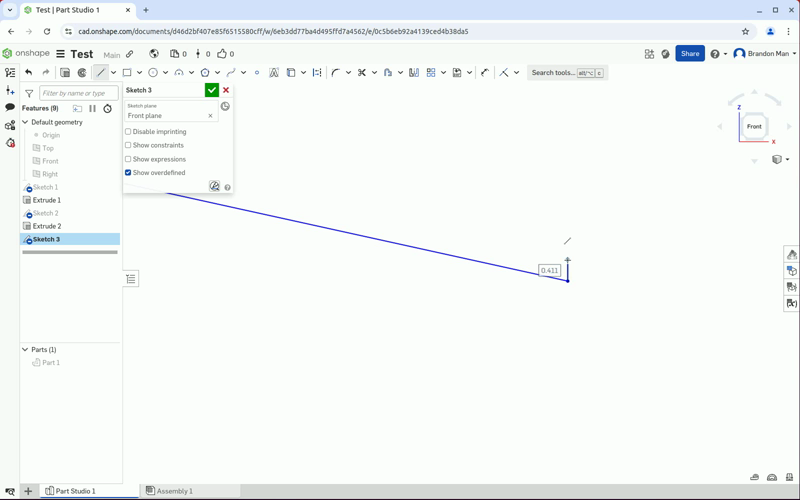
scroll(-6)
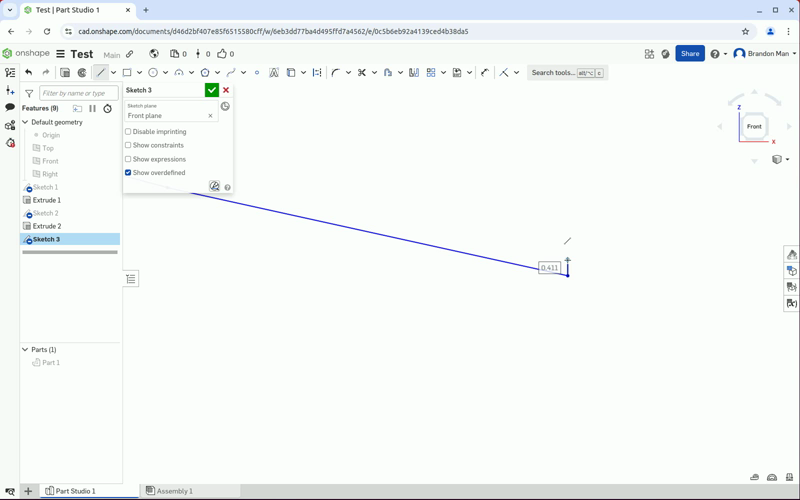
scroll(-6)
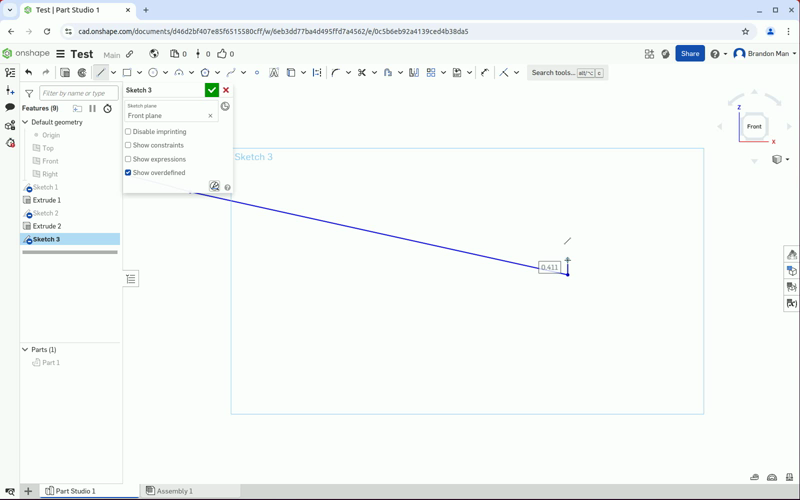
scroll(-6)
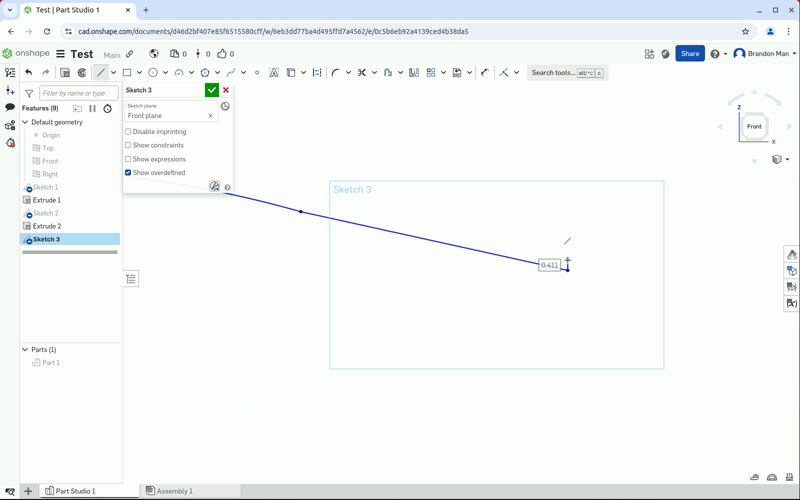
scroll(-6)
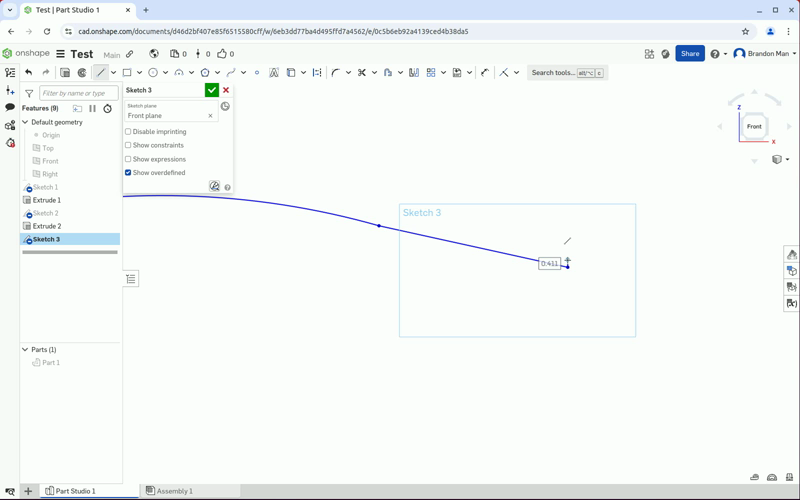
scroll(-6)
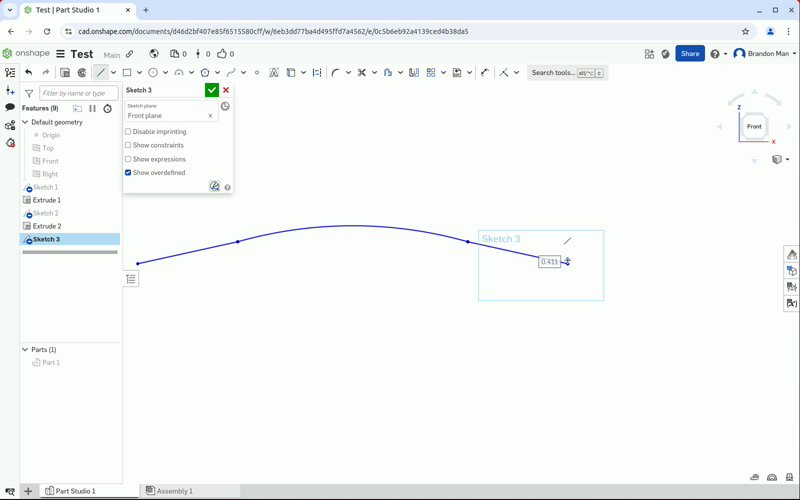
scroll(-6)
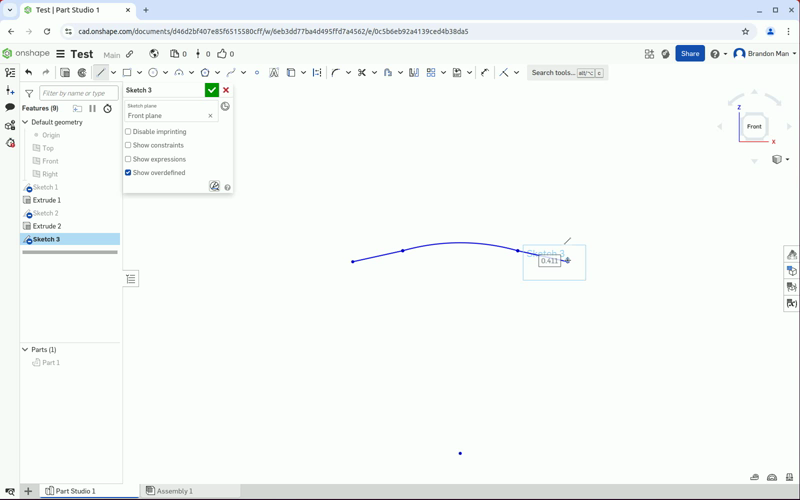
key_up(shift)
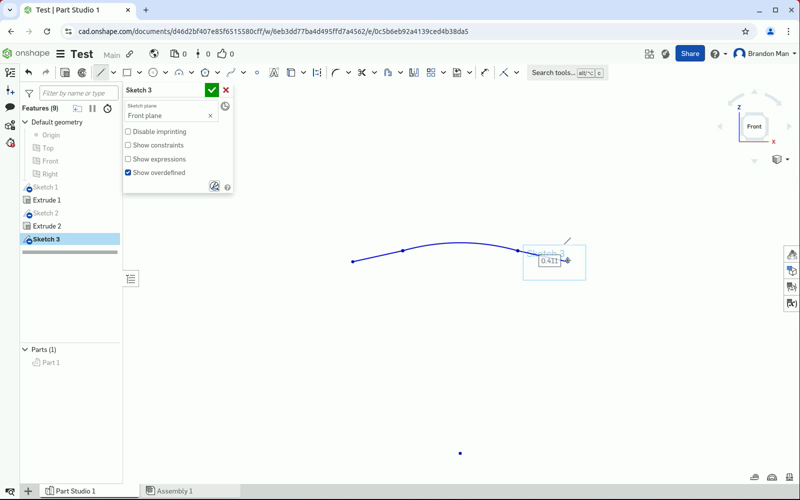
key_down(shift)
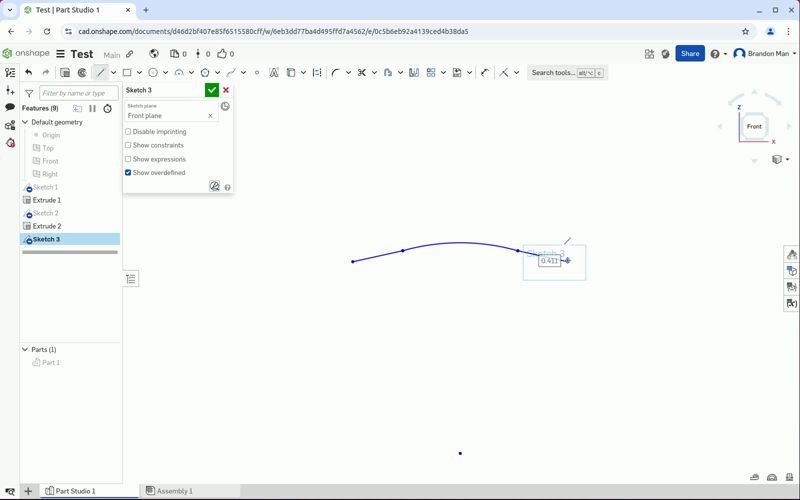
mouse_move(589, 259)
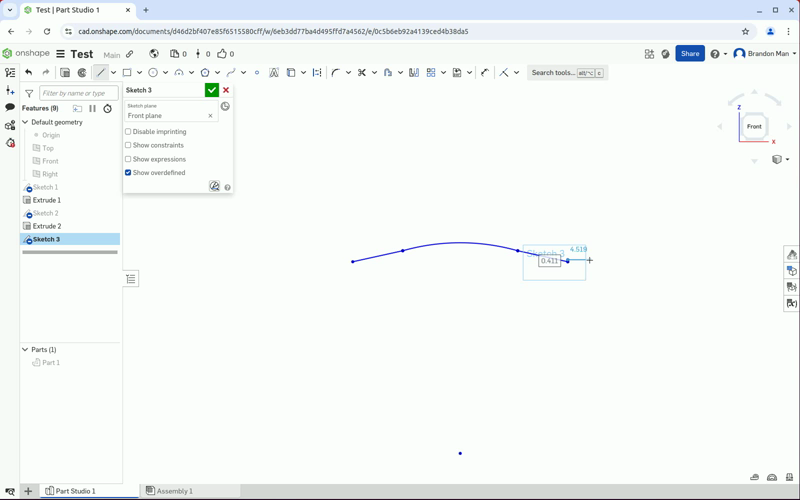
mouse_move(517, 246)
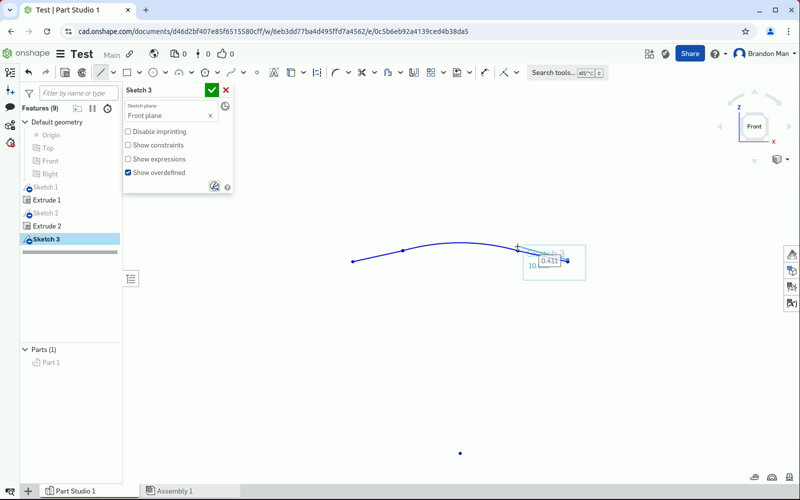
click(517, 246)
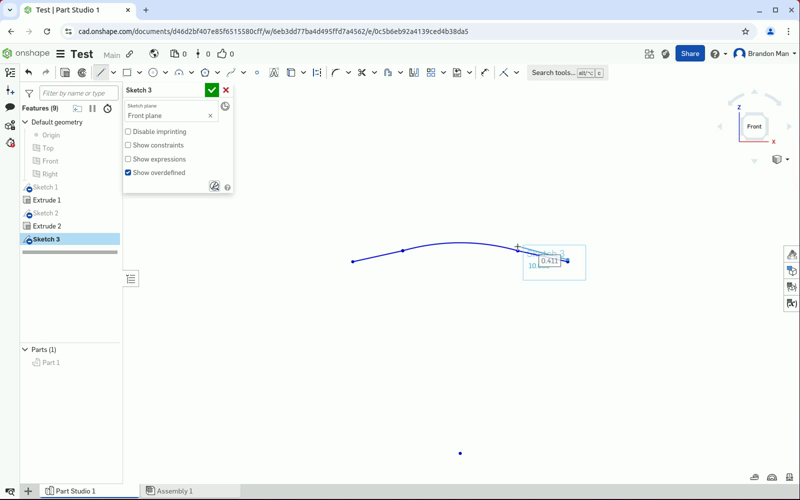
key_up(shift)
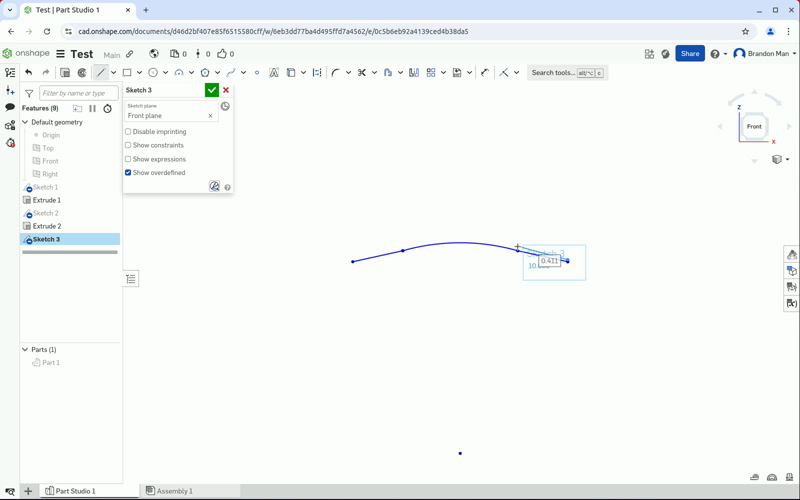
key(esc)
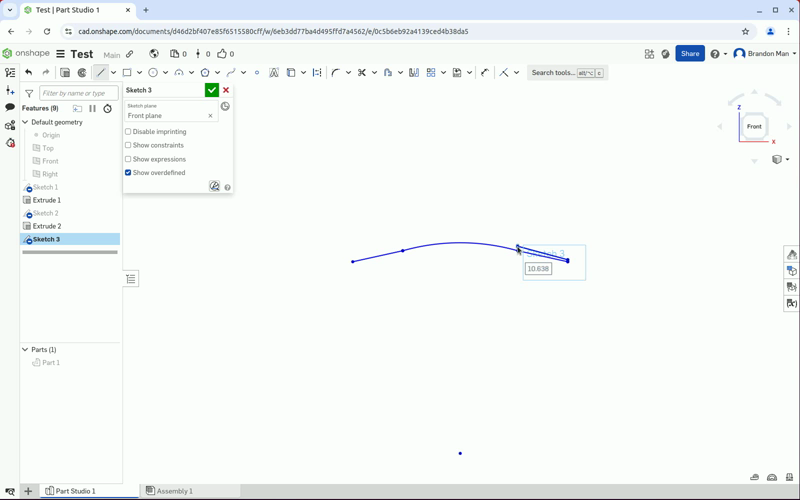
key(a)
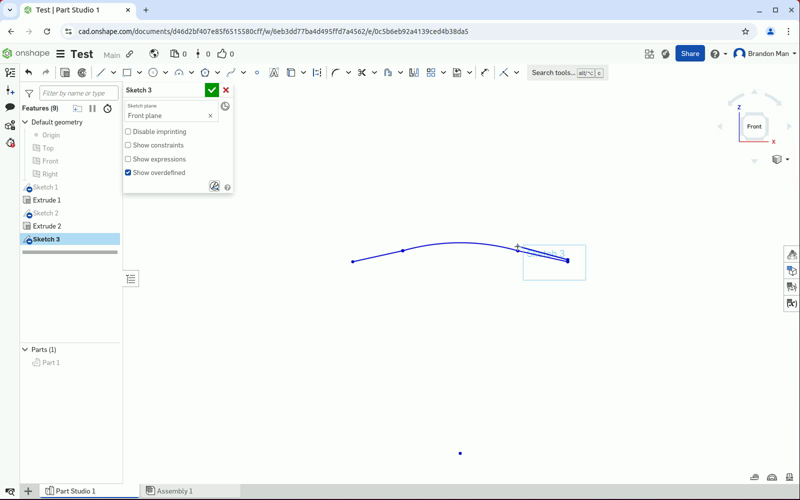
mouse_move(517, 246)
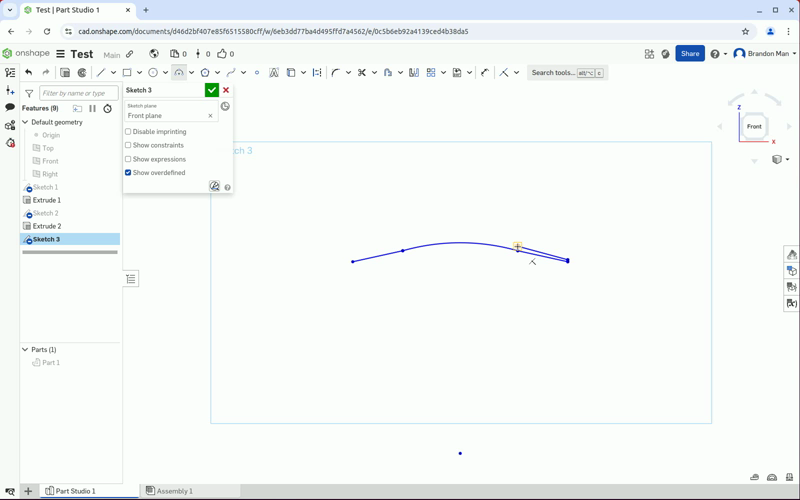
click(517, 246)
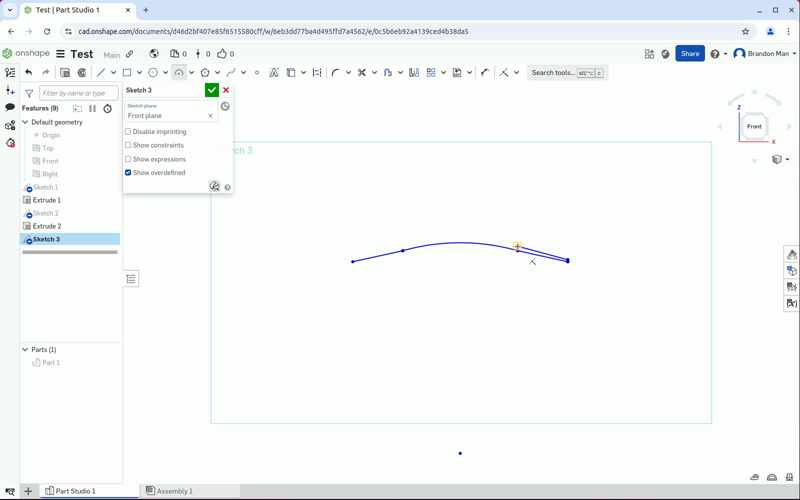
key_down(shift)
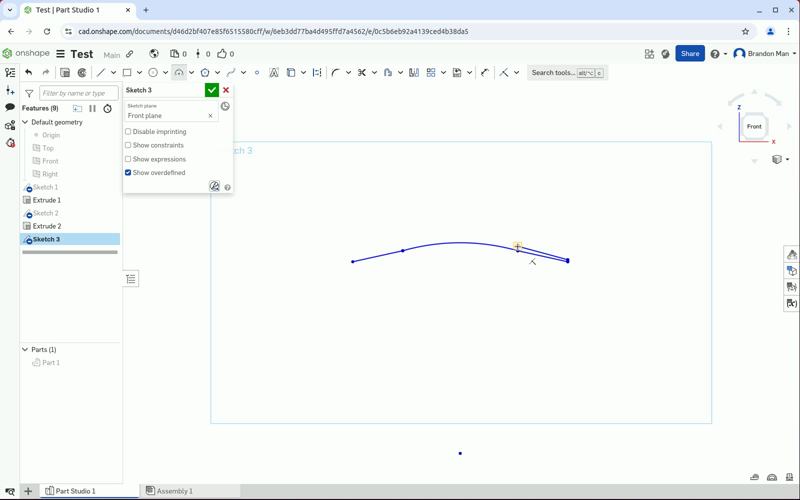
mouse_move(402, 246)
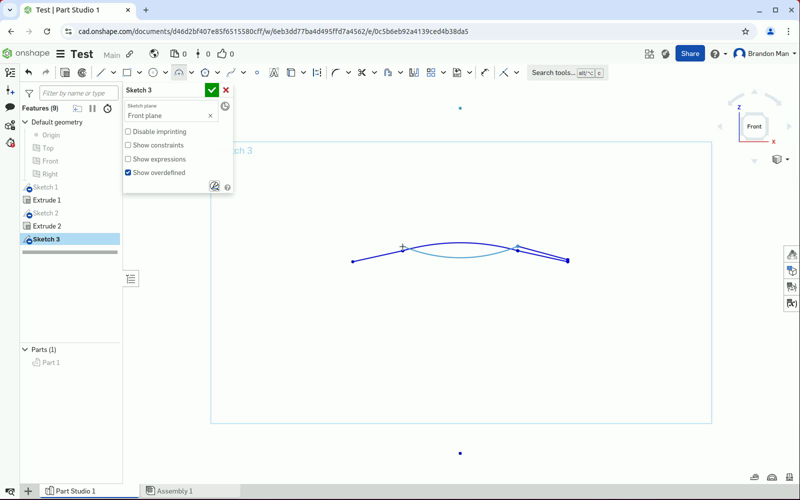
click(402, 246)
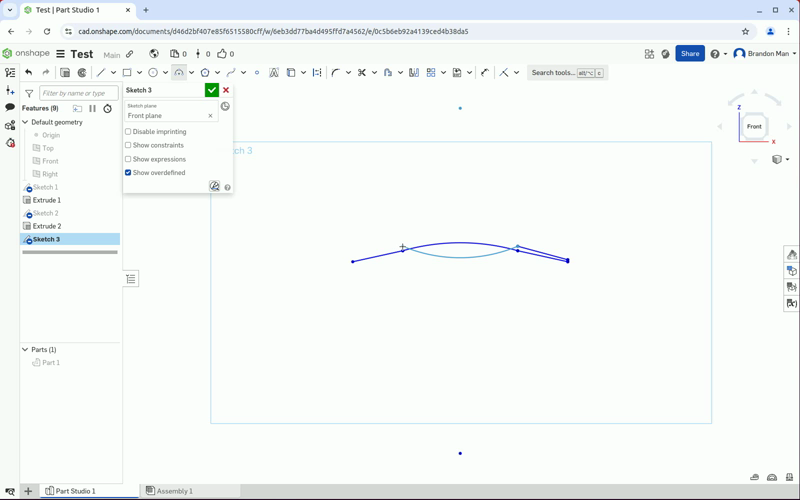
mouse_move(460, 238)
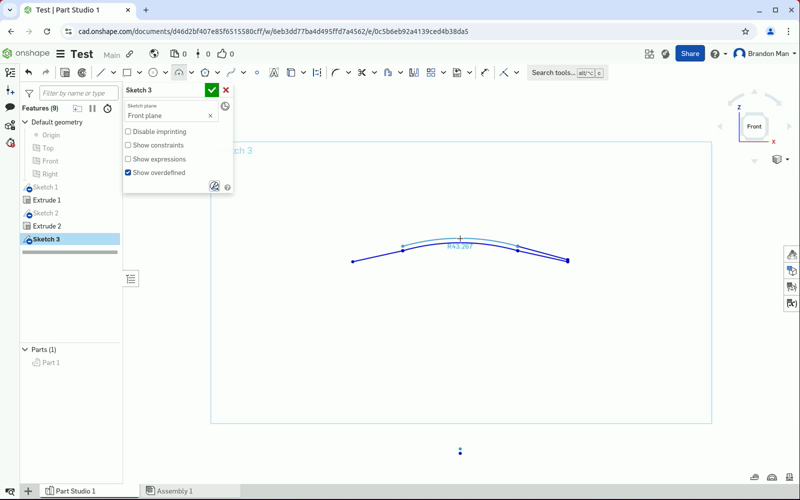
click(460, 238)
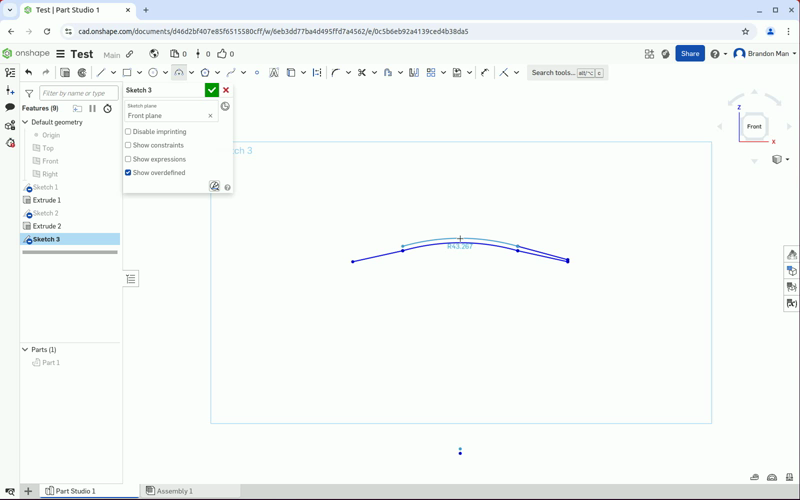
key_up(shift)
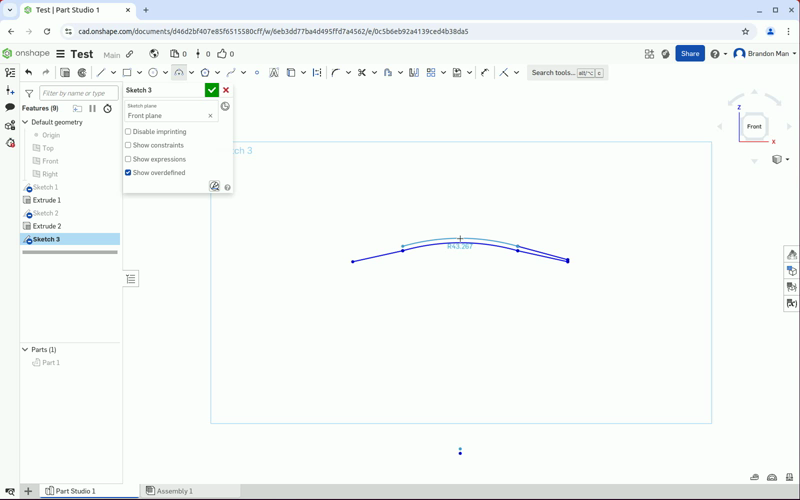
key(esc)
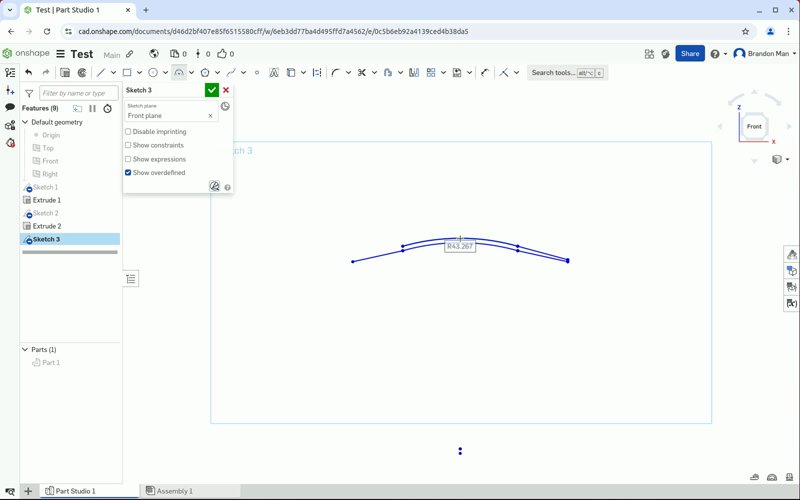
key(l)
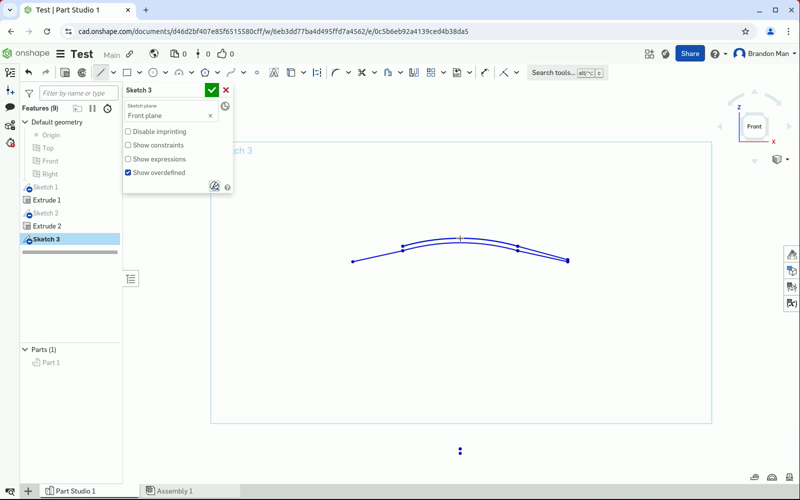
mouse_move(402, 246)
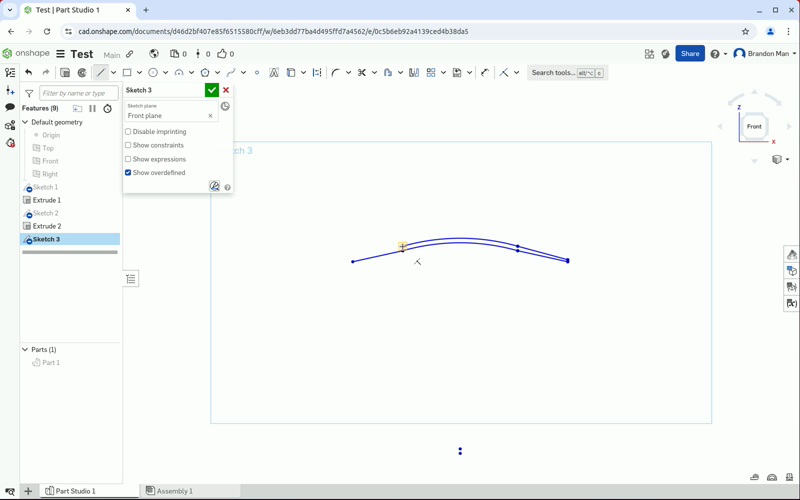
click(402, 246)
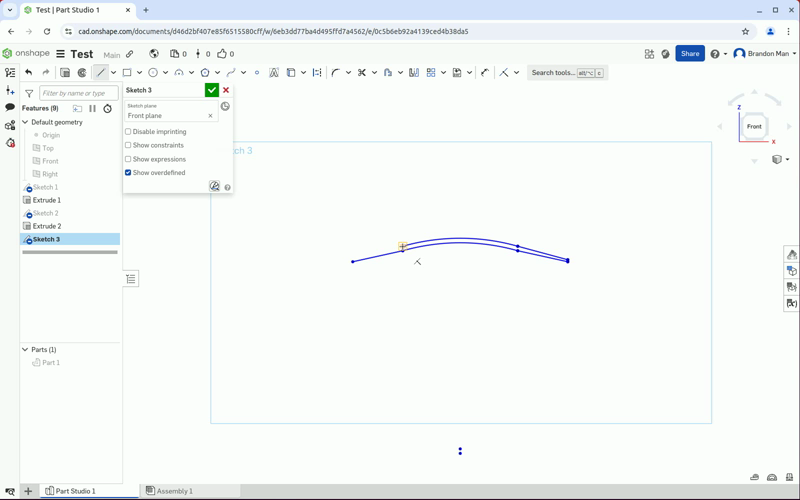
key_down(shift)
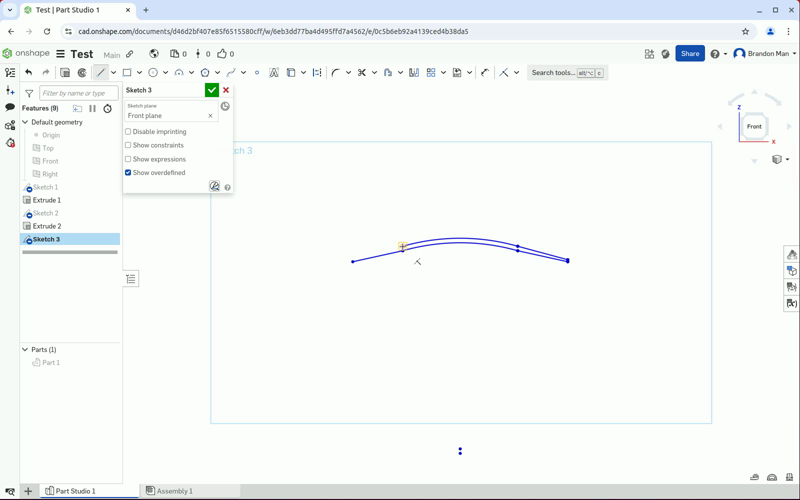
mouse_move(432, 246)
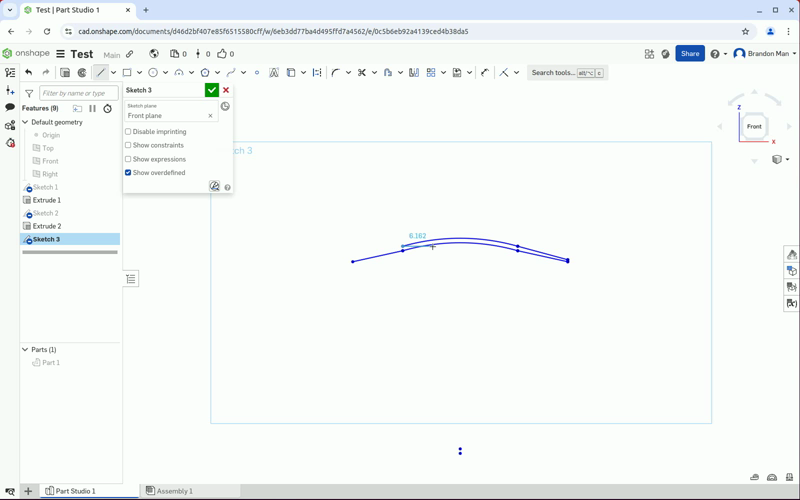
mouse_move(352, 259)
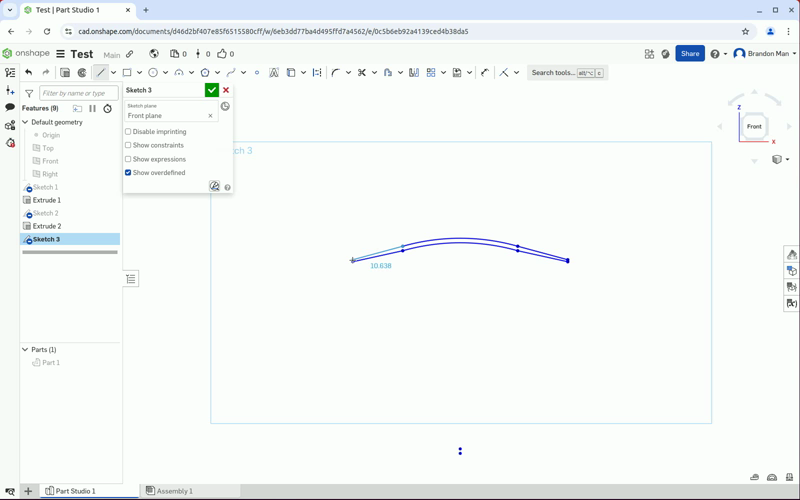
scroll(6)
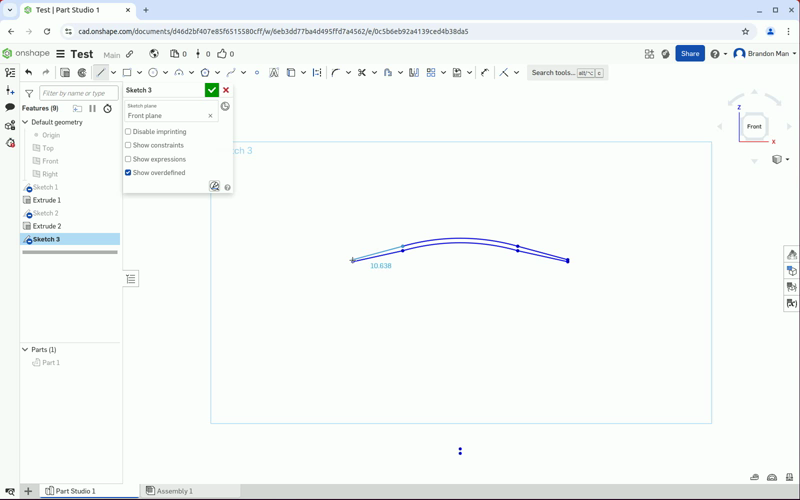
scroll(6)
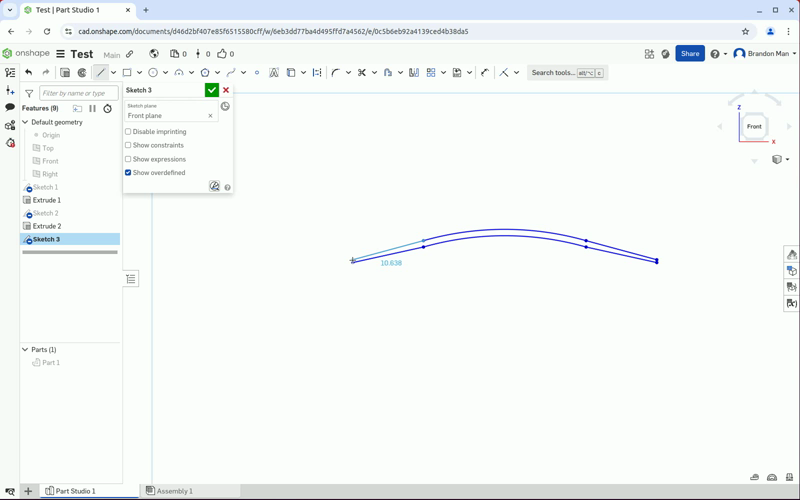
scroll(6)
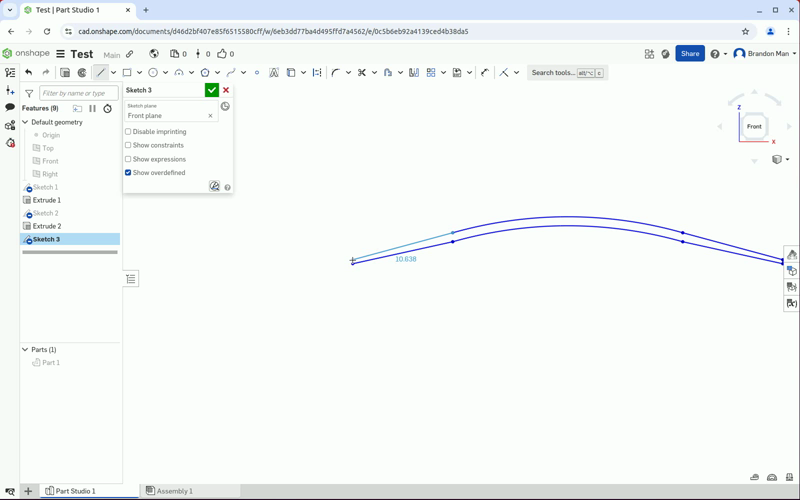
scroll(6)
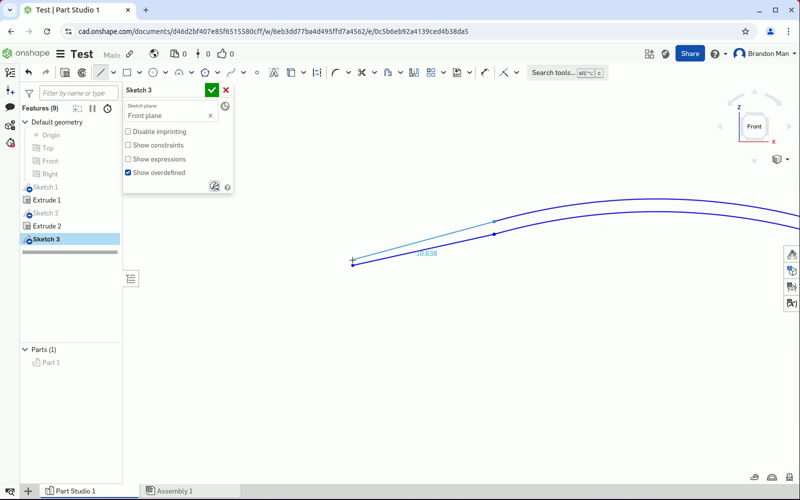
scroll(6)
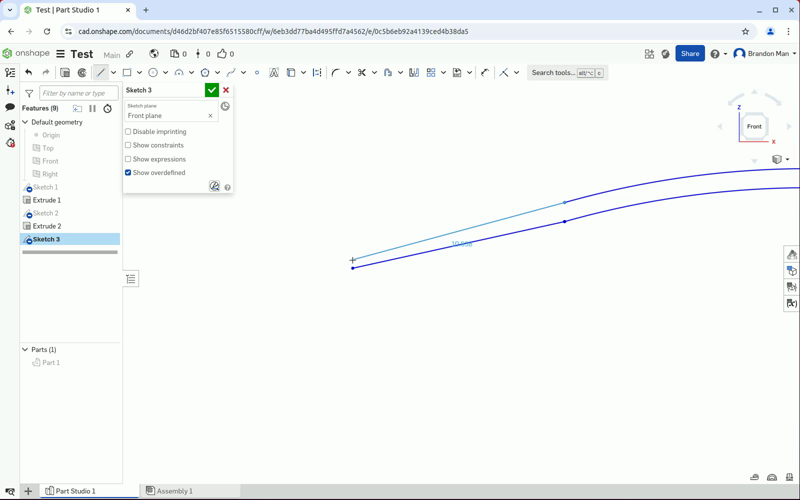
scroll(6)
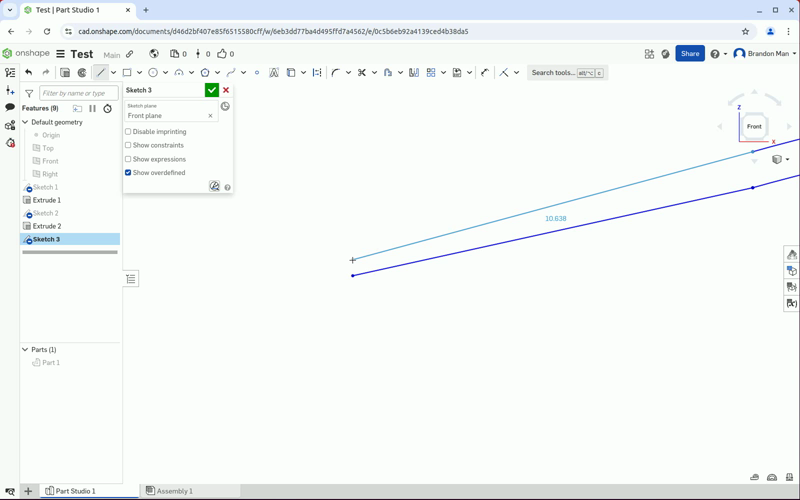
scroll(6)
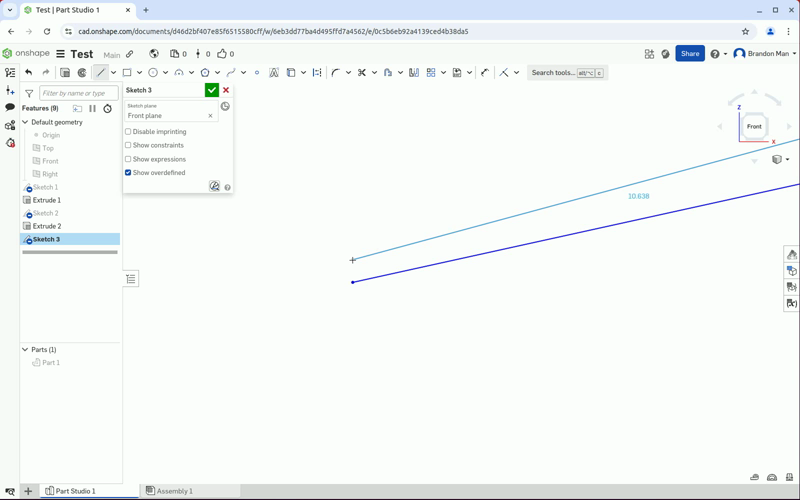
click(352, 259)
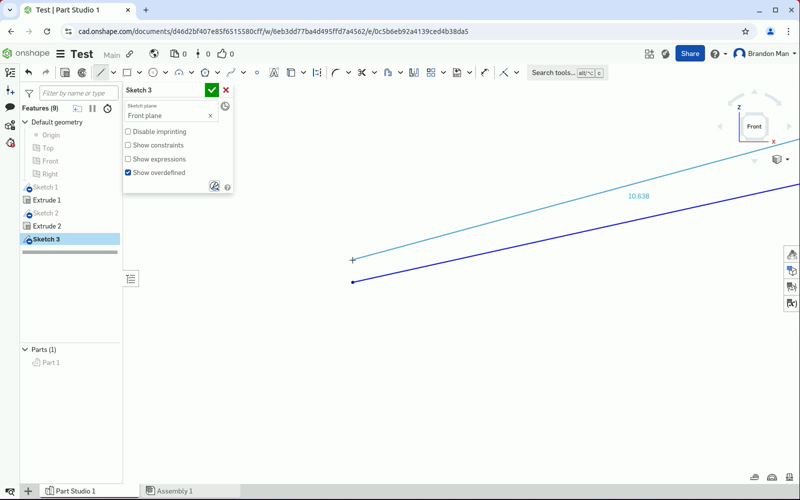
scroll(-6)
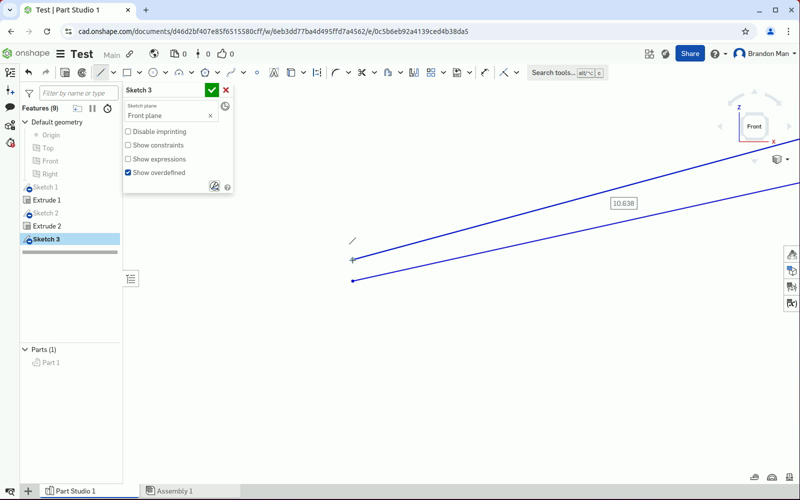
scroll(-6)
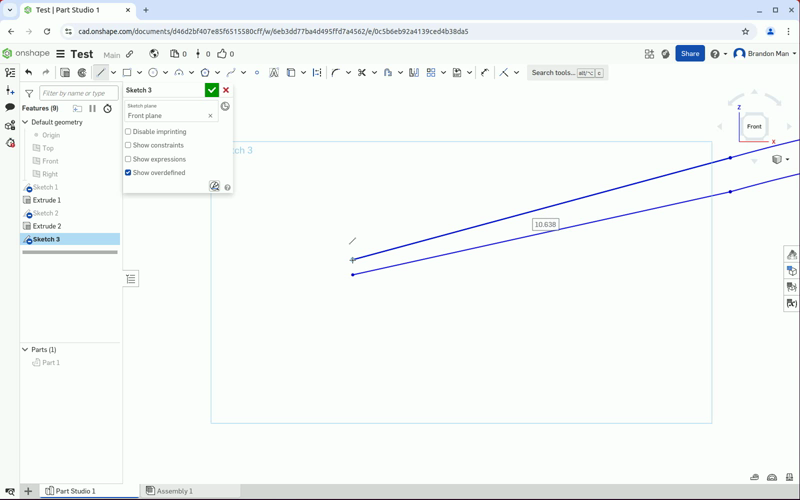
scroll(-6)
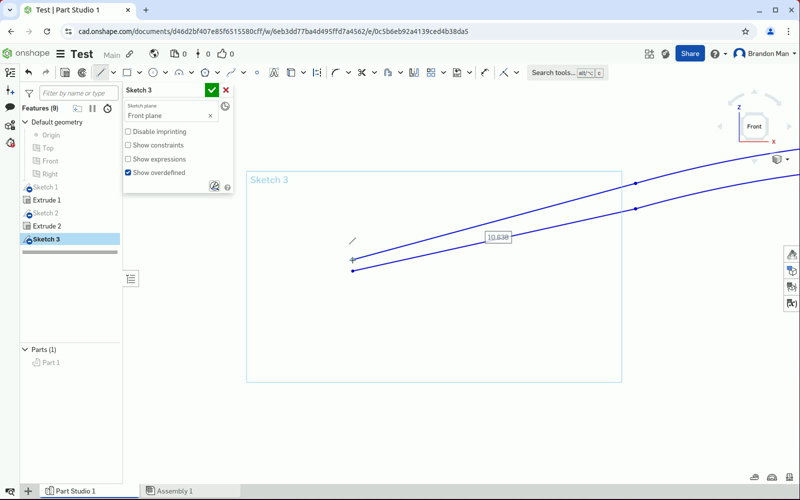
scroll(-6)
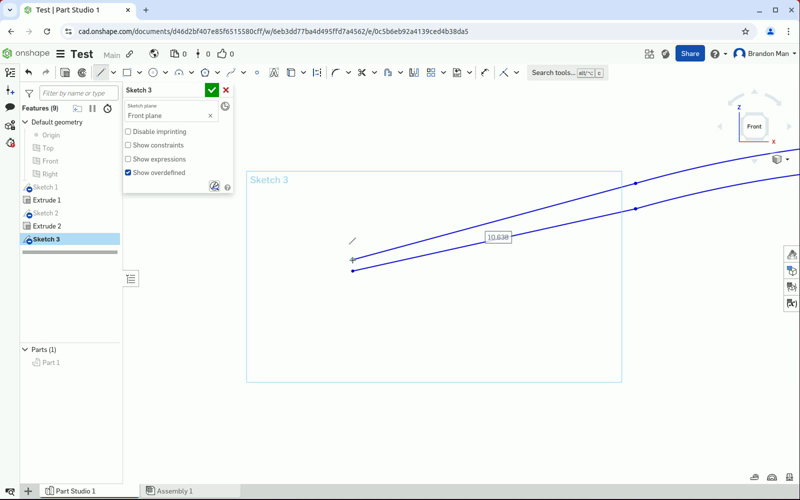
scroll(-6)
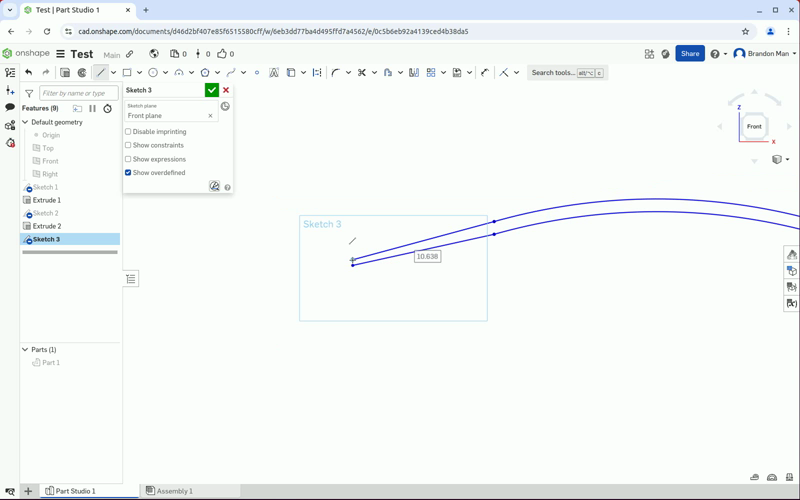
scroll(-6)
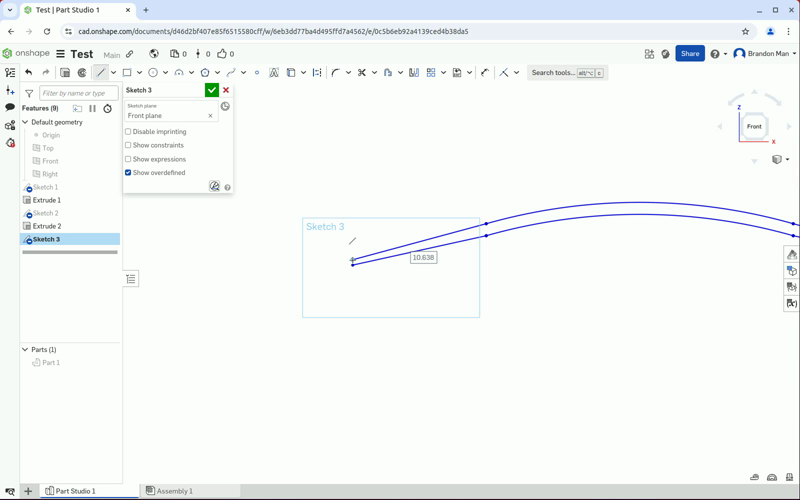
scroll(-6)
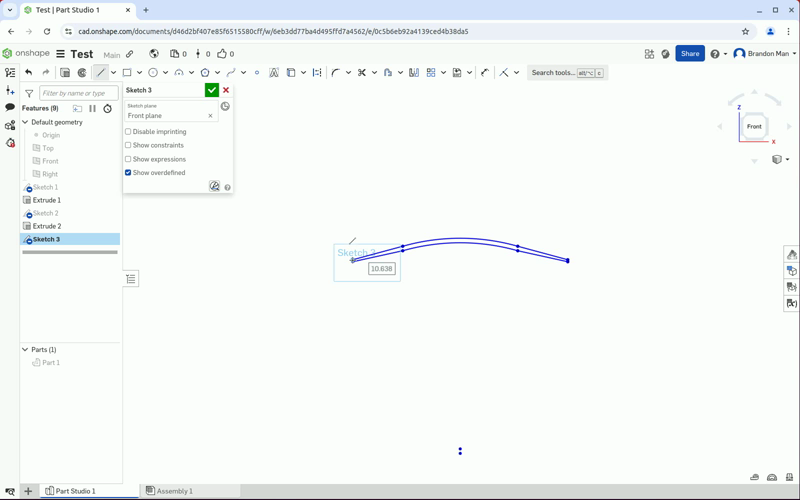
key_up(shift)
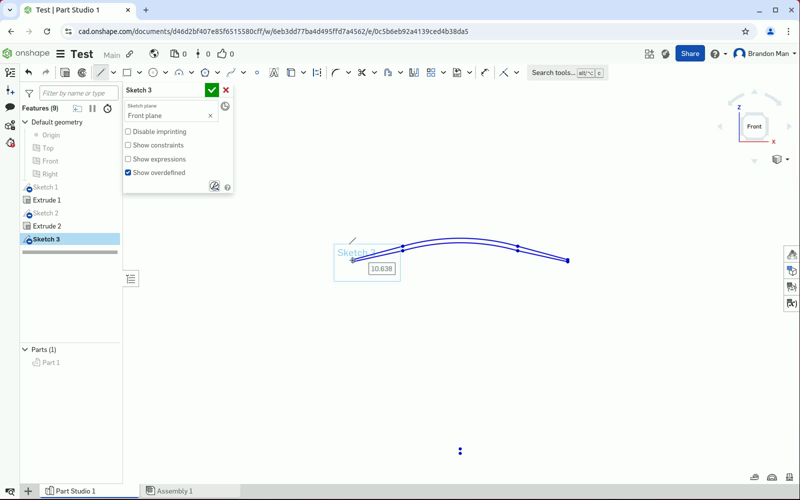
mouse_move(382, 259)
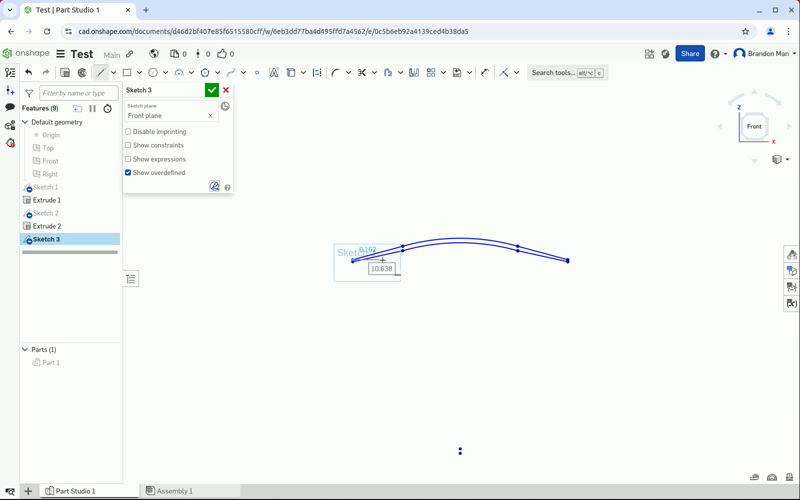
key_down(shift)
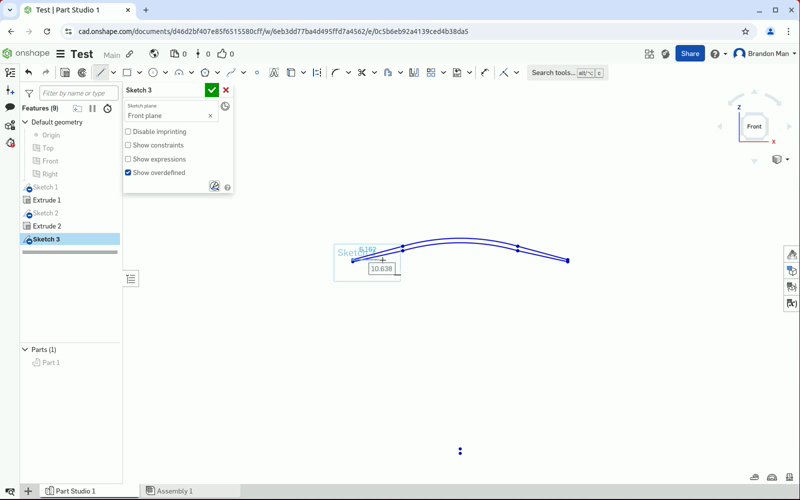
mouse_move(352, 261)
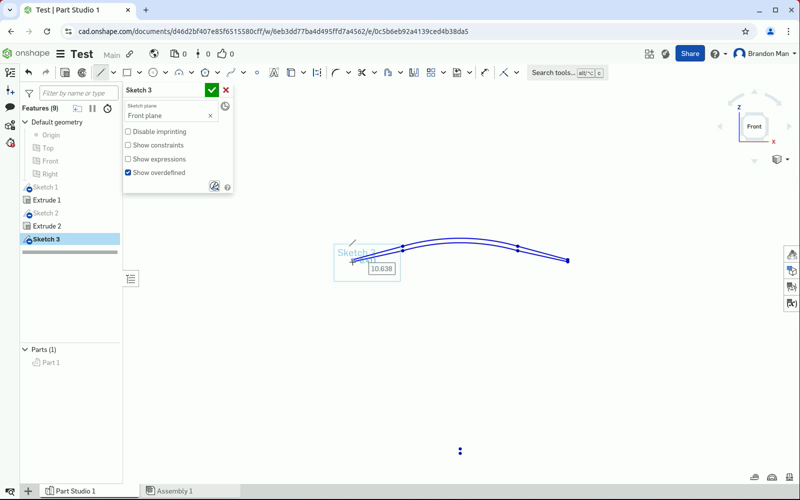
scroll(6)
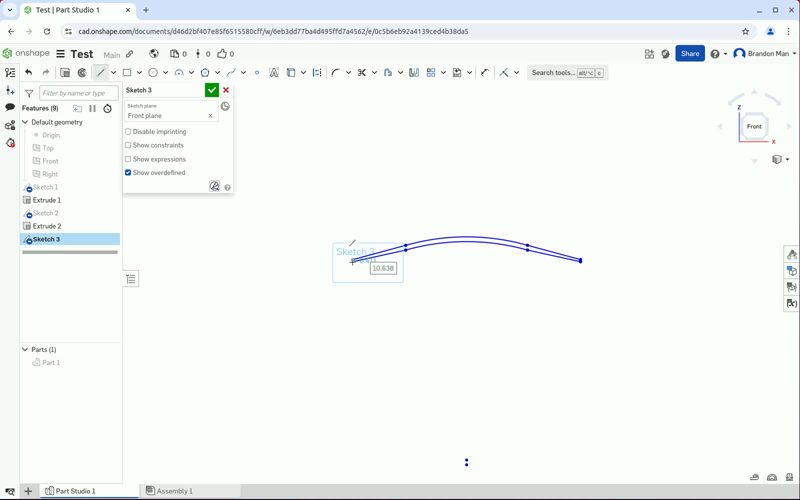
scroll(6)
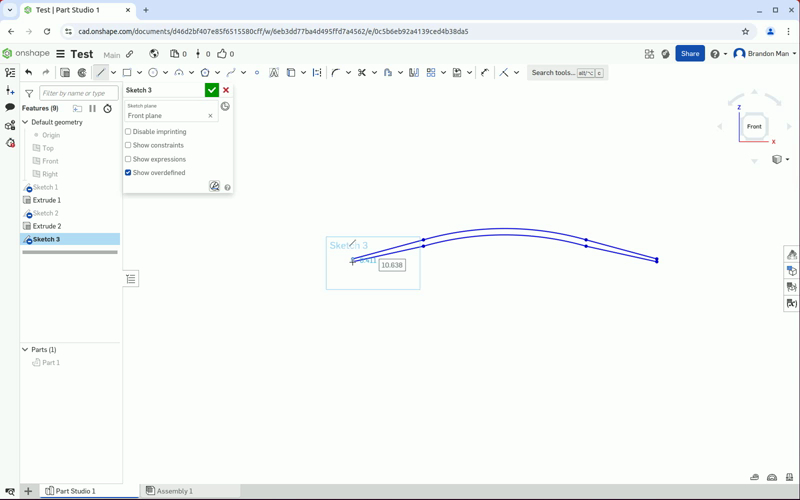
scroll(6)
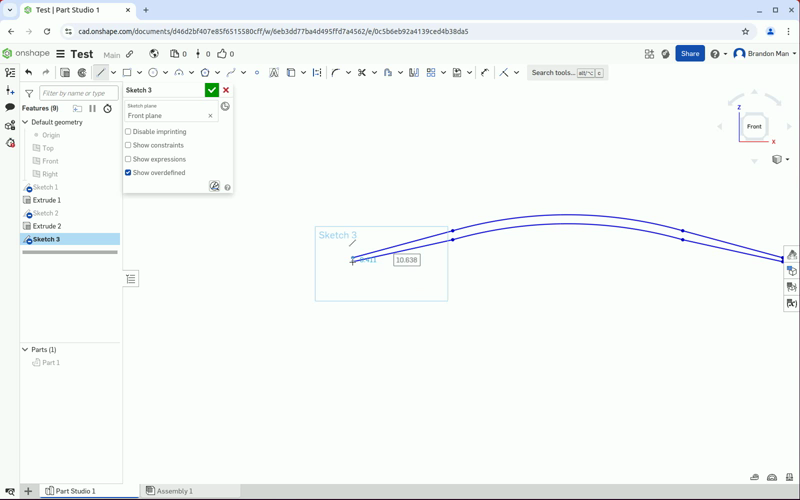
scroll(6)
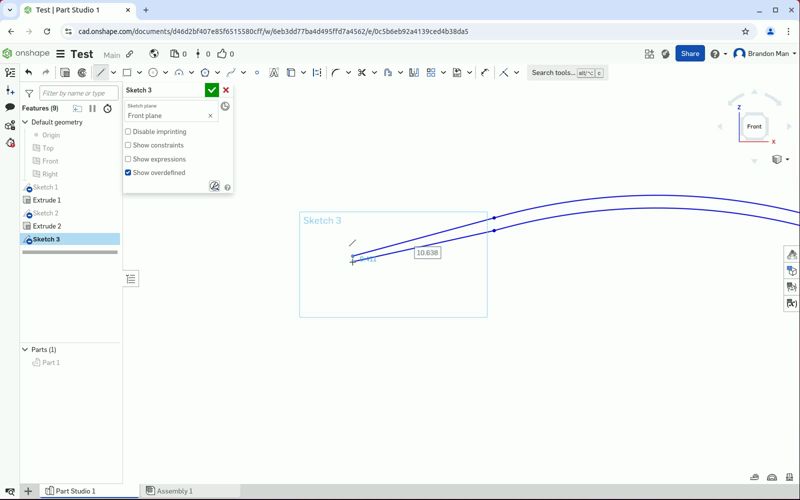
scroll(6)
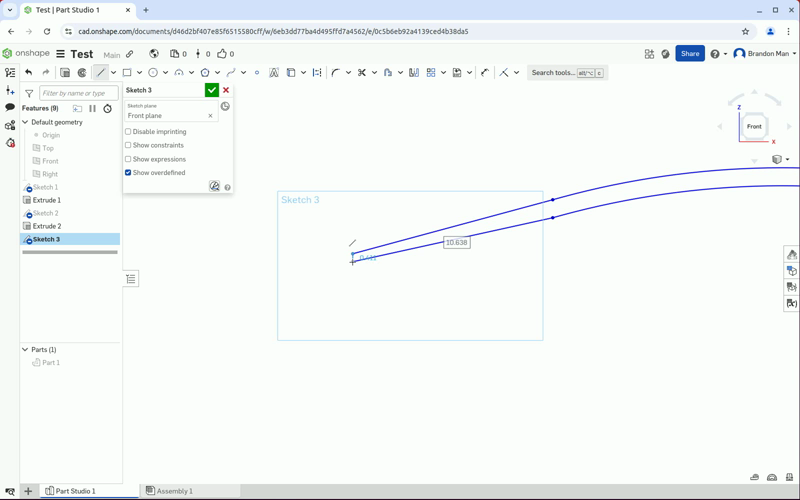
scroll(6)
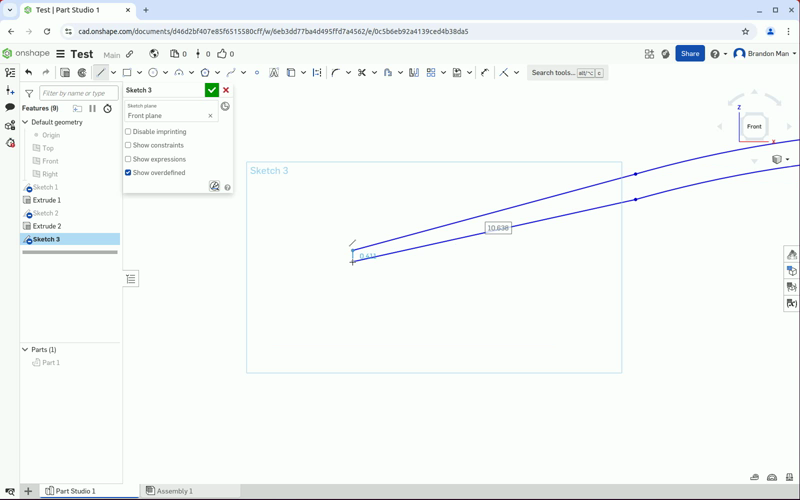
scroll(6)
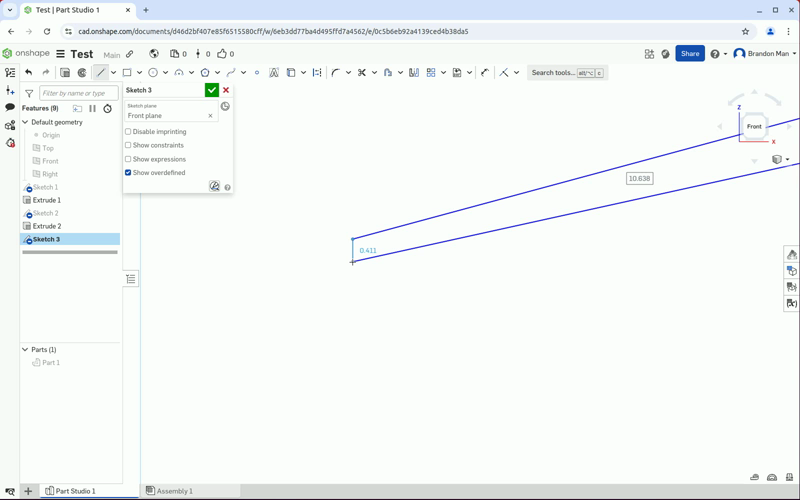
key_up(shift)
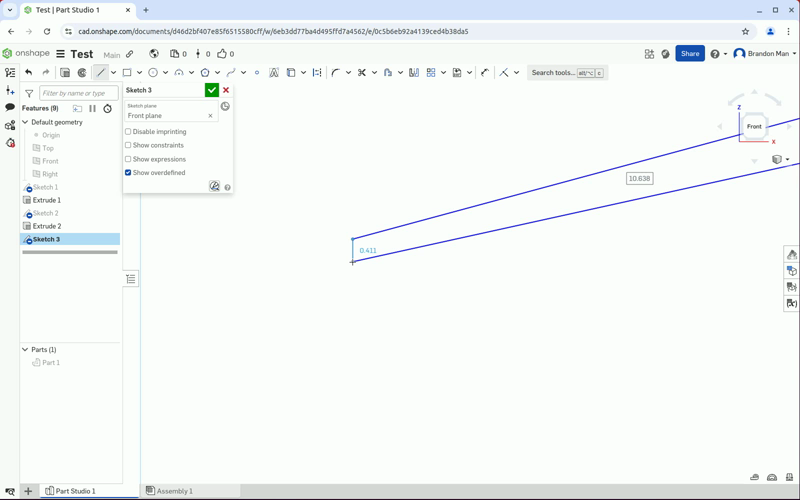
click(352, 261)
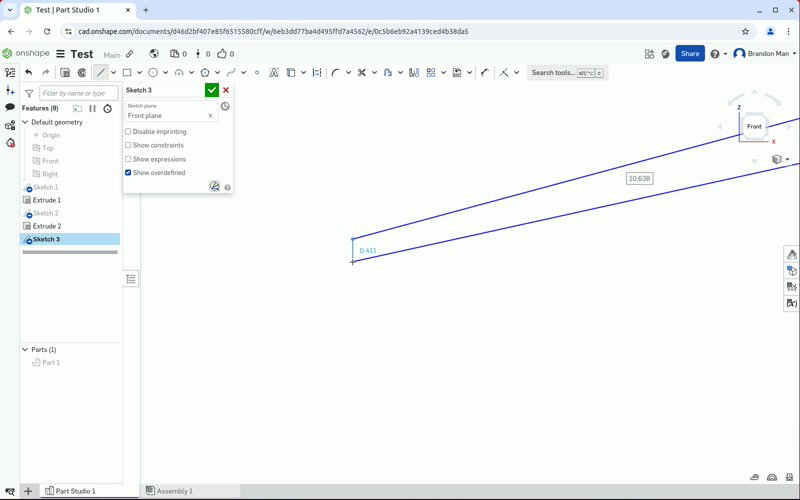
scroll(-6)
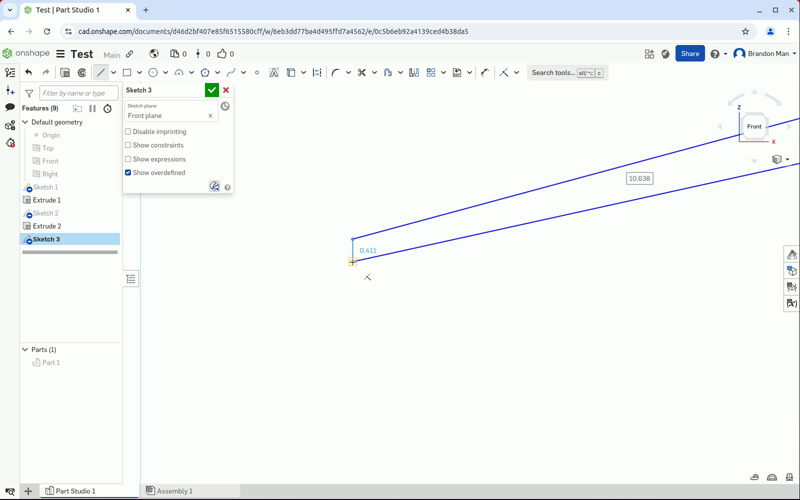
scroll(-6)
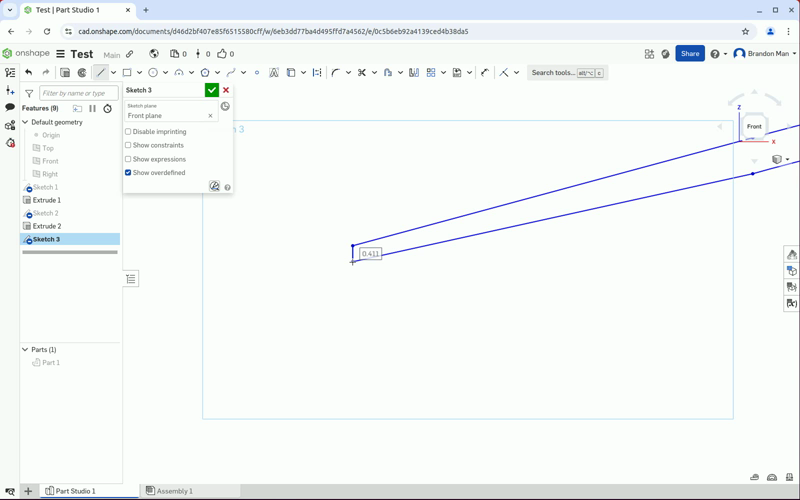
scroll(-6)
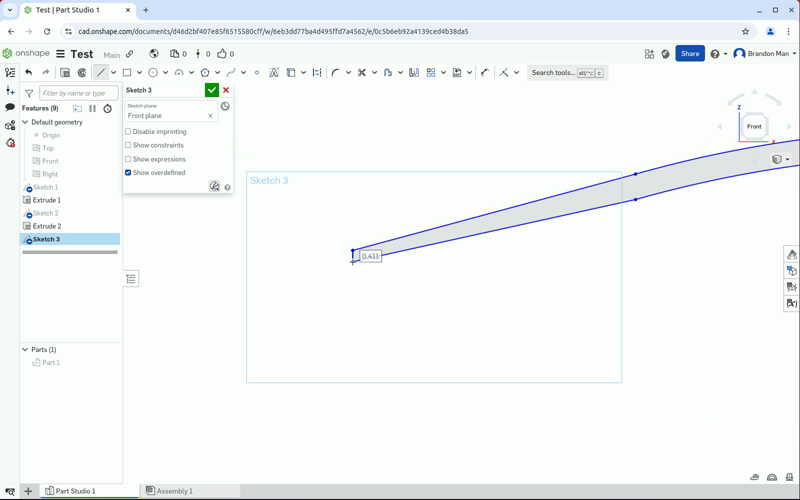
scroll(-6)
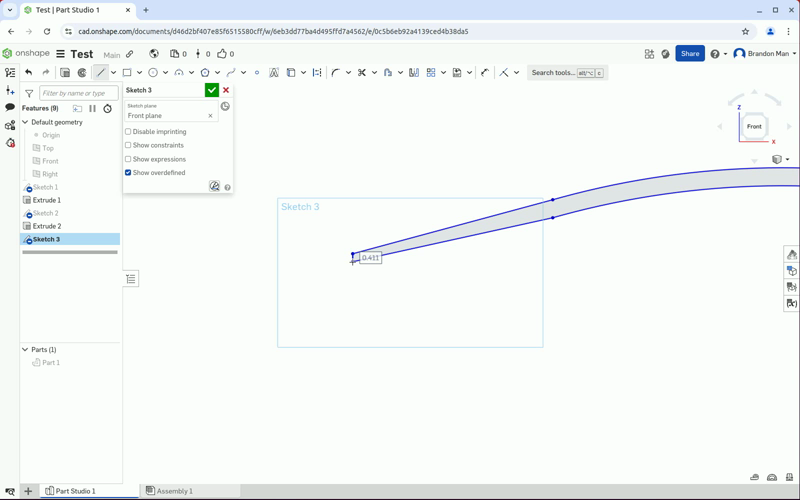
scroll(-6)
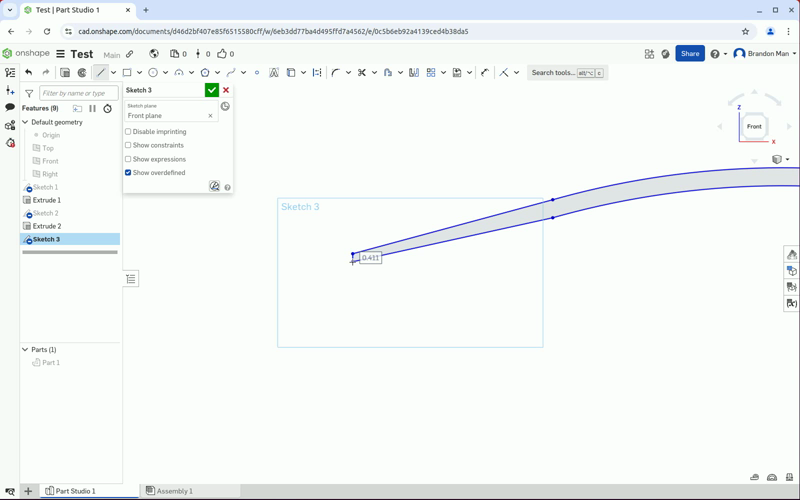
scroll(-6)
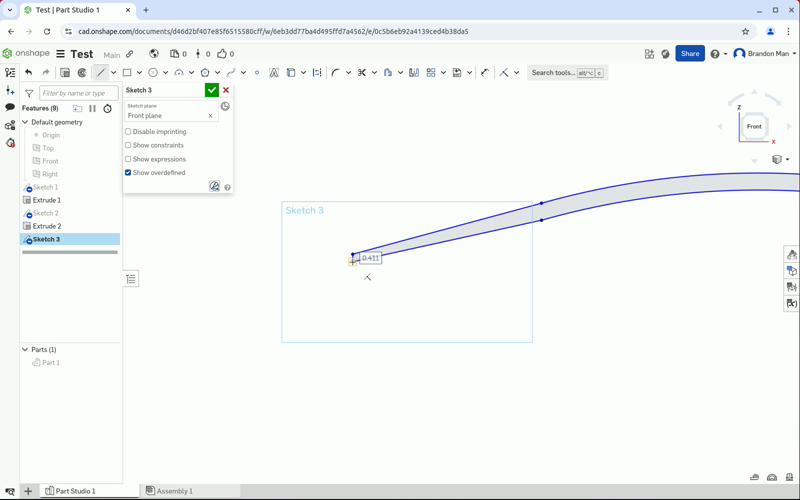
scroll(-6)
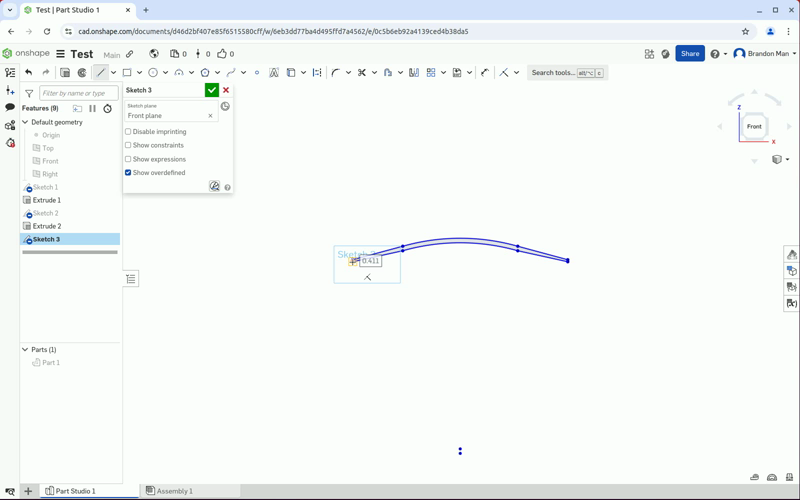
key(esc)
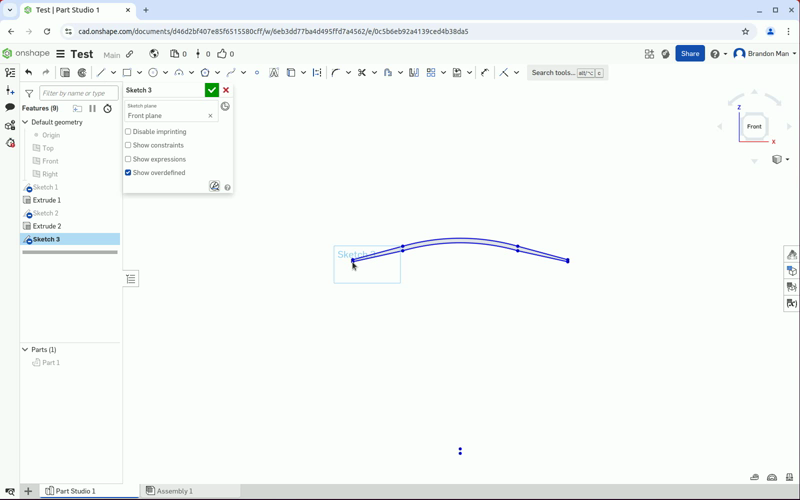
mouse_move(455, 241)
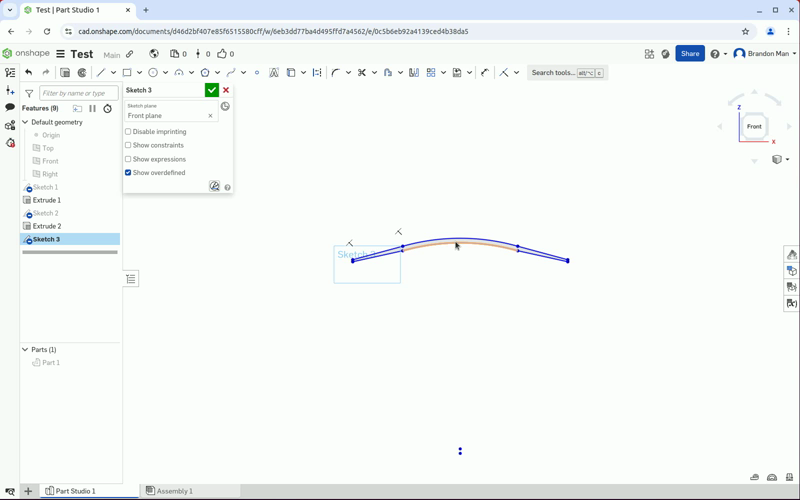
scroll(6)
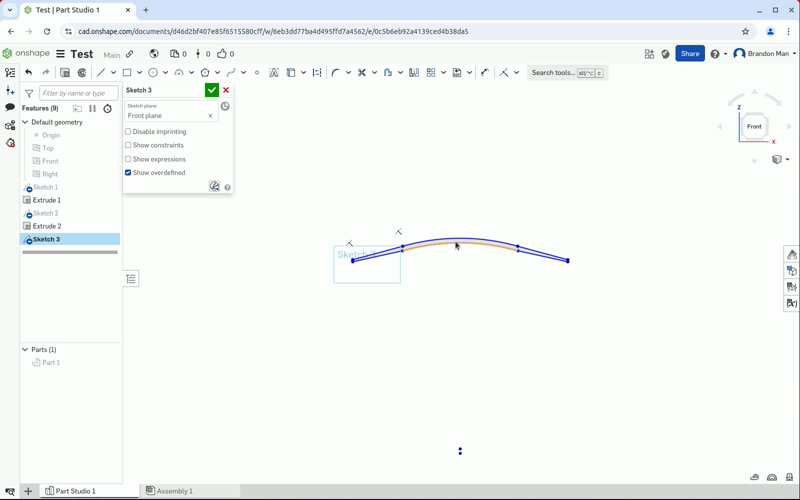
scroll(6)
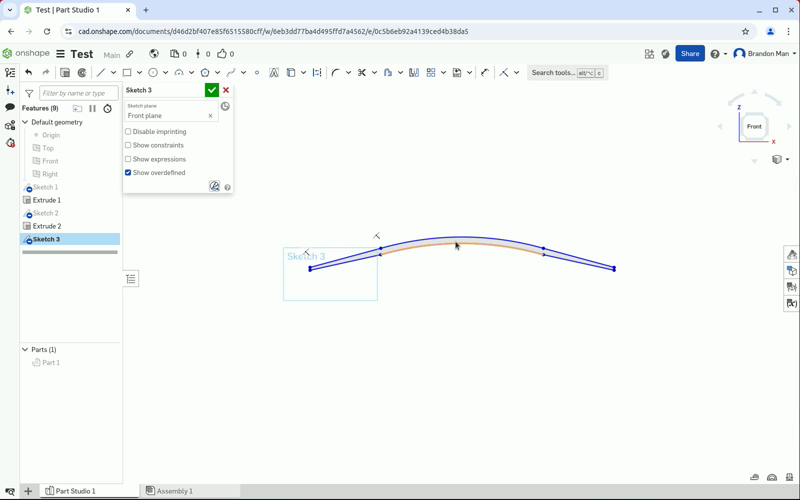
scroll(6)
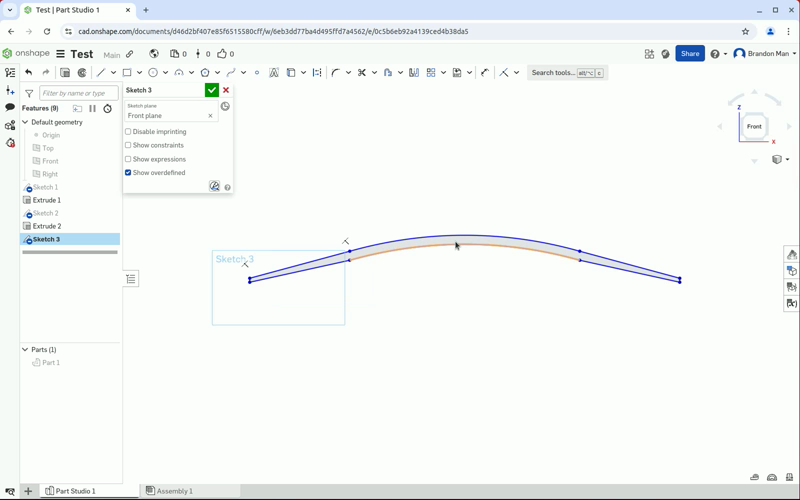
scroll(6)
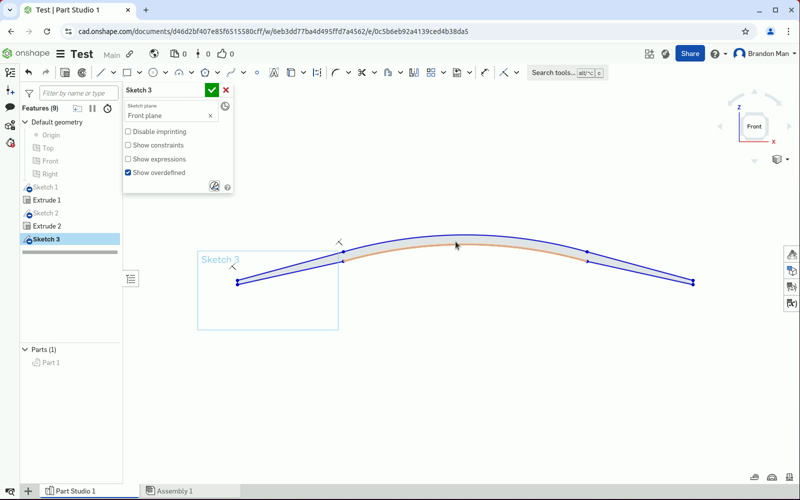
scroll(6)
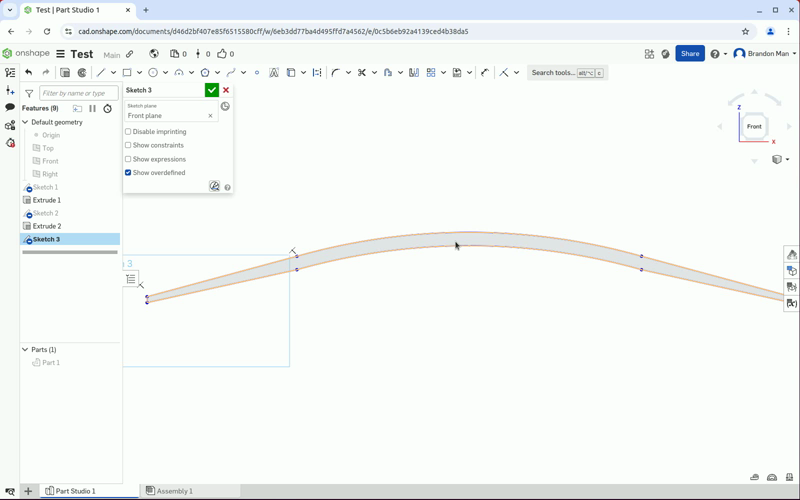
scroll(6)
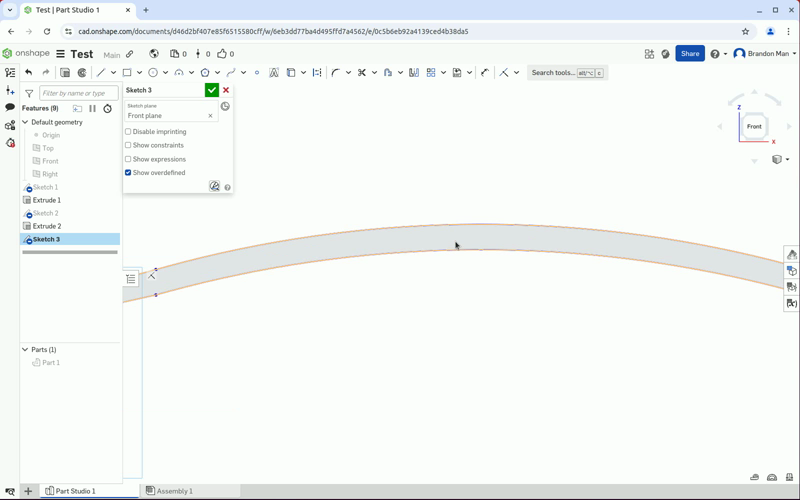
scroll(6)
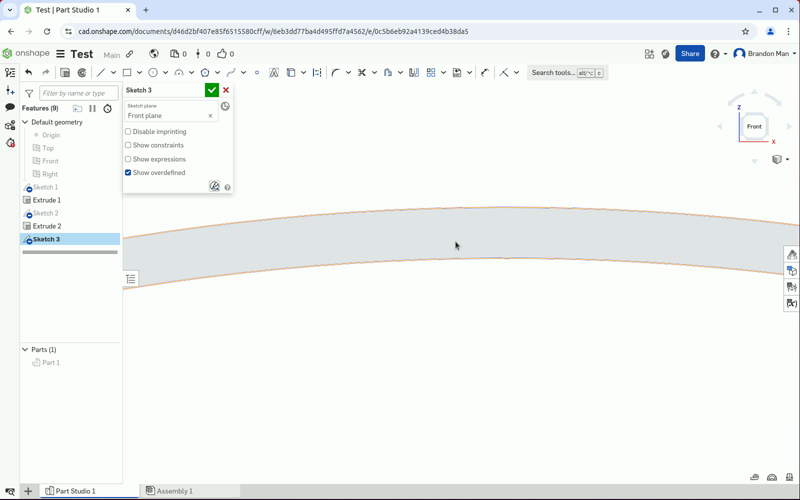
click(455, 241)
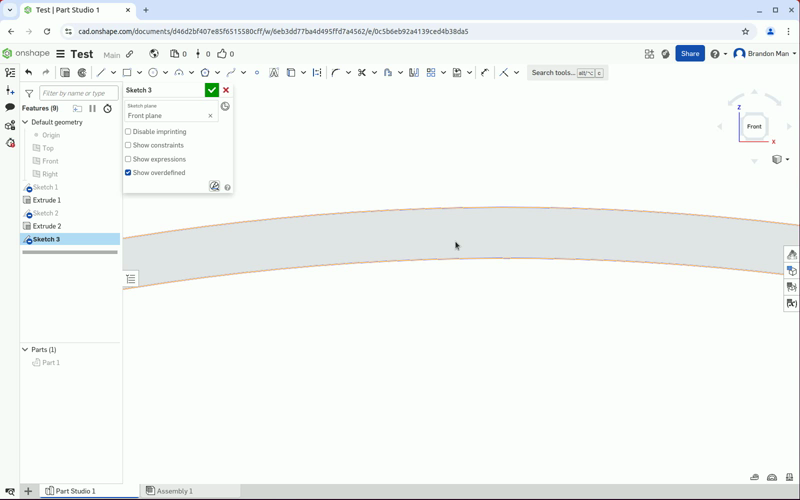
scroll(-6)
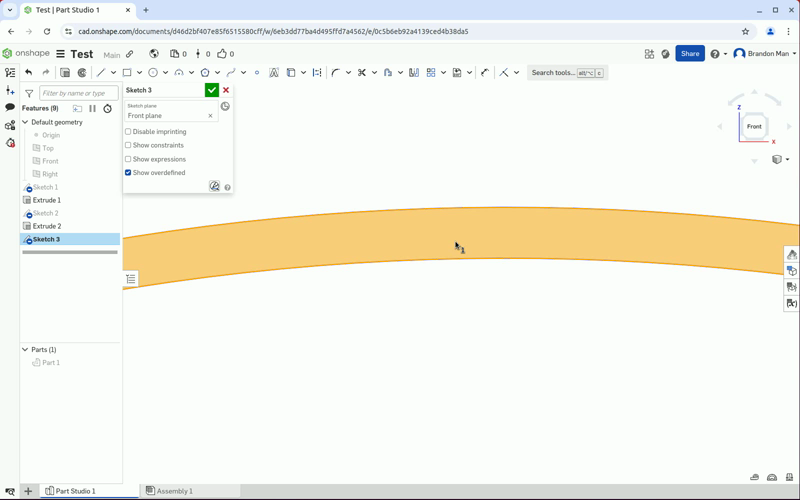
scroll(-6)
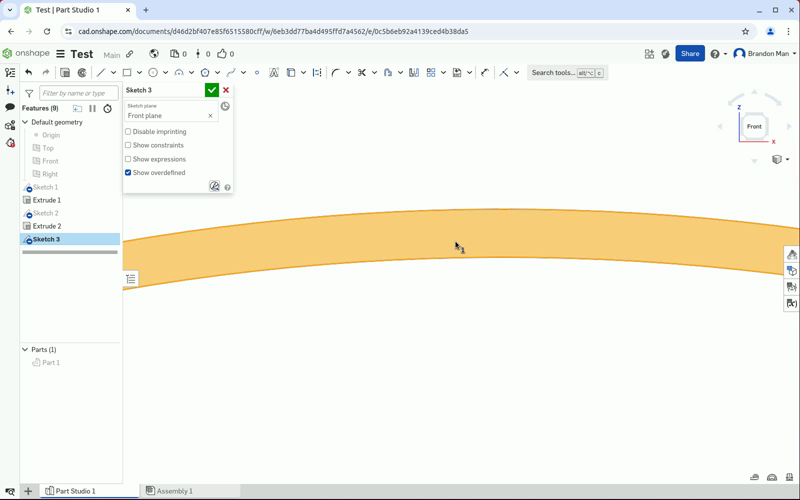
scroll(-6)
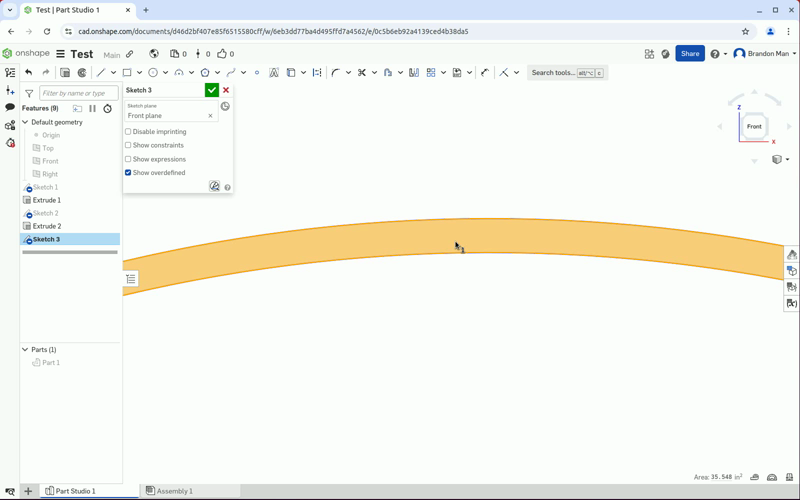
scroll(-6)
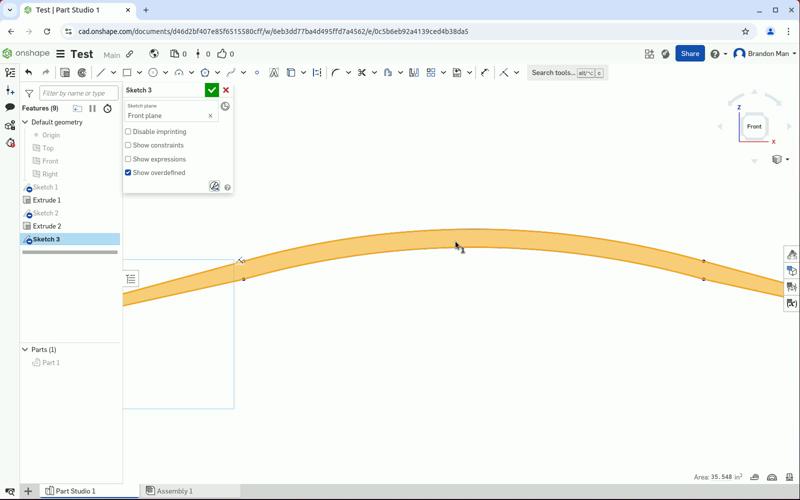
scroll(-6)
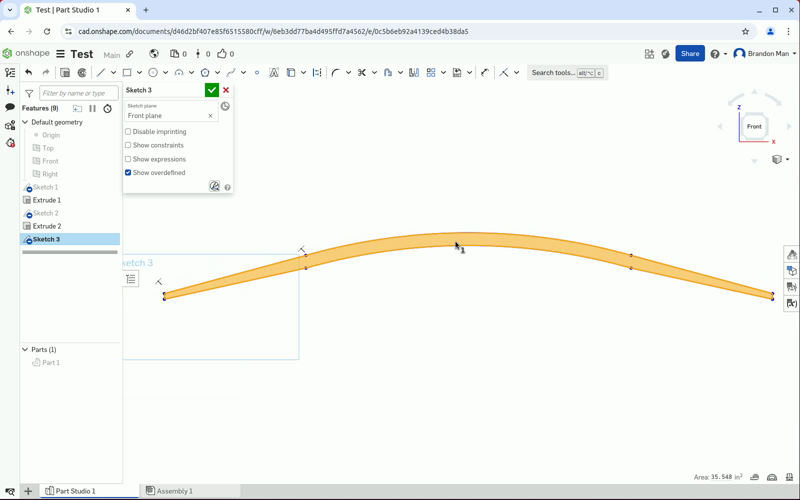
scroll(-6)
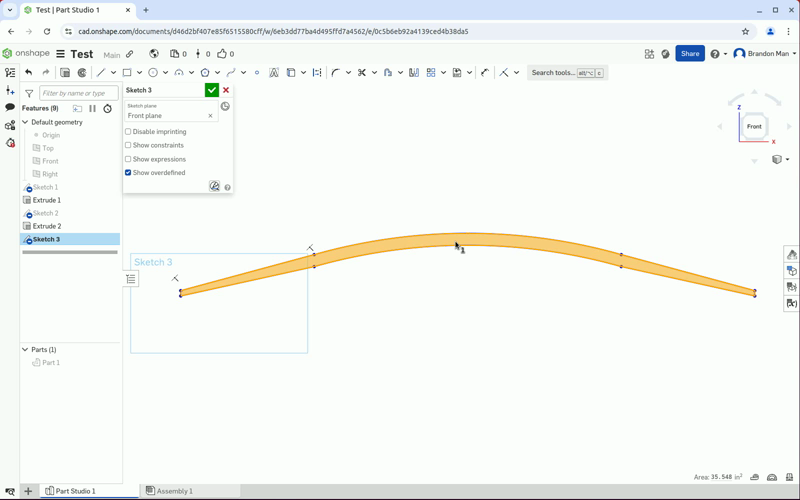
scroll(-6)
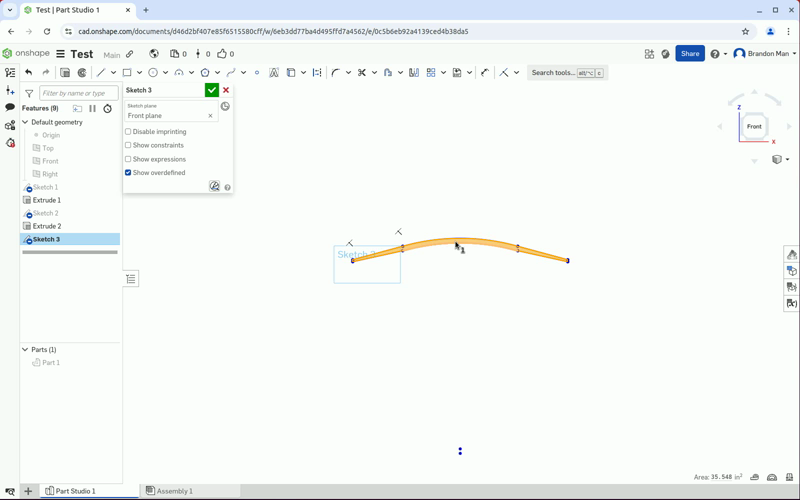
mouse_move(73, 352)
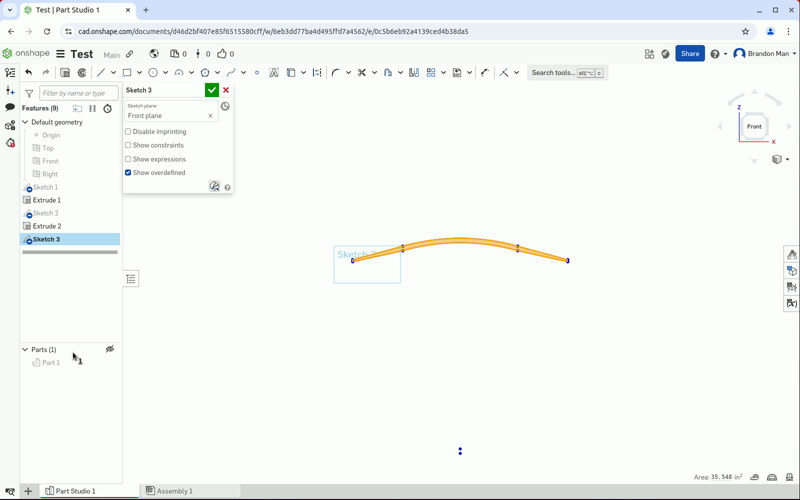
key(shift+y)
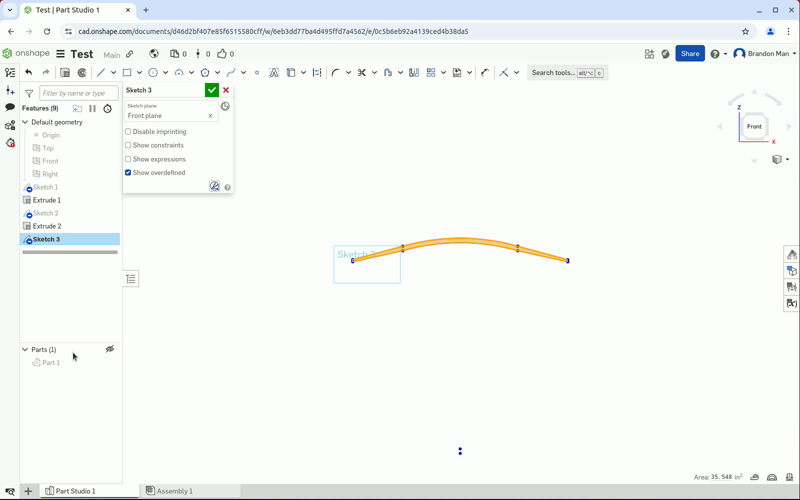
key(shift+e)
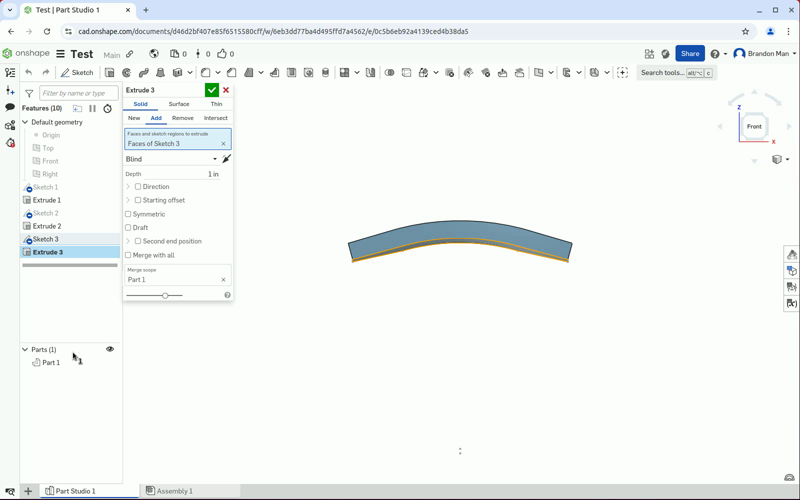
mouse_move(143, 106)
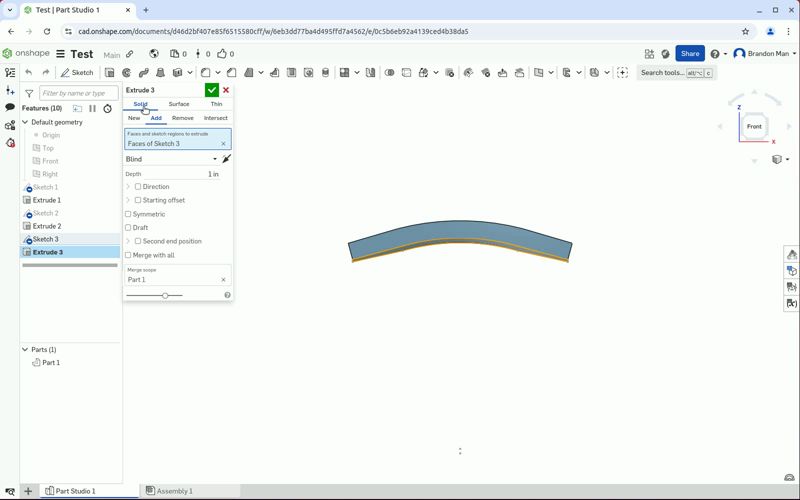
click(143, 106)
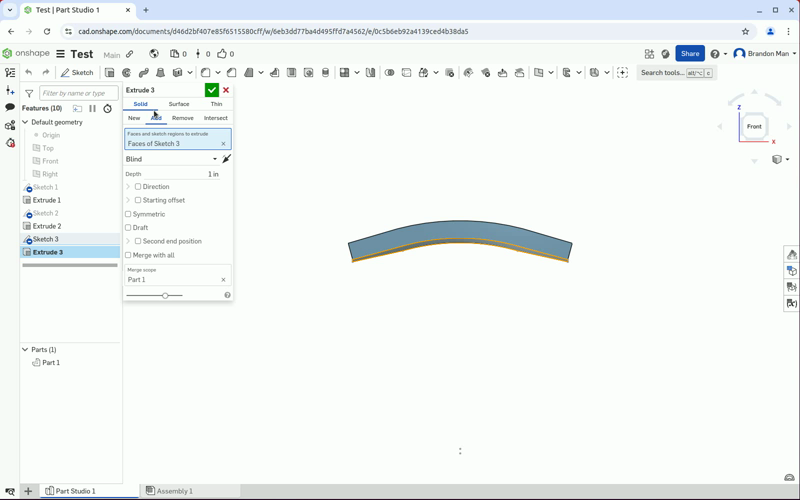
mouse_move(186, 120)
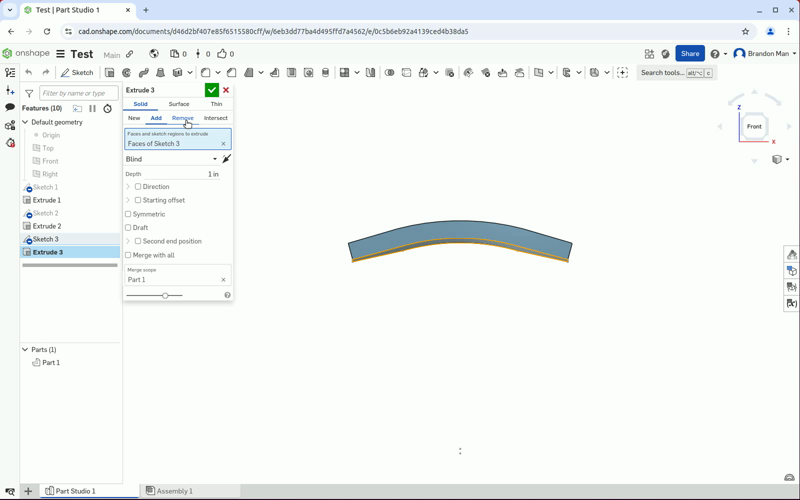
click(186, 120)
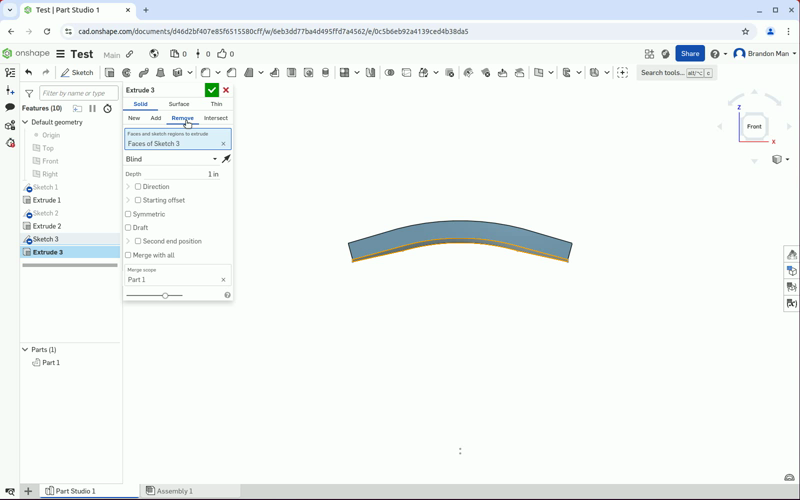
key(tab, 4)
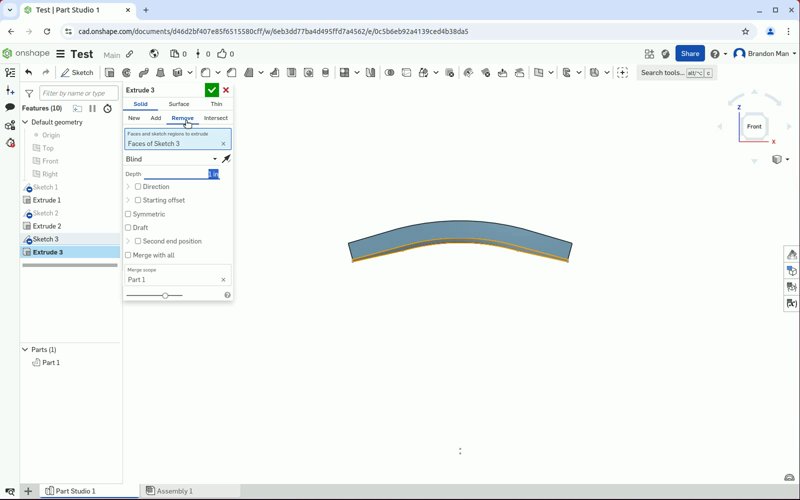
text(17.812)
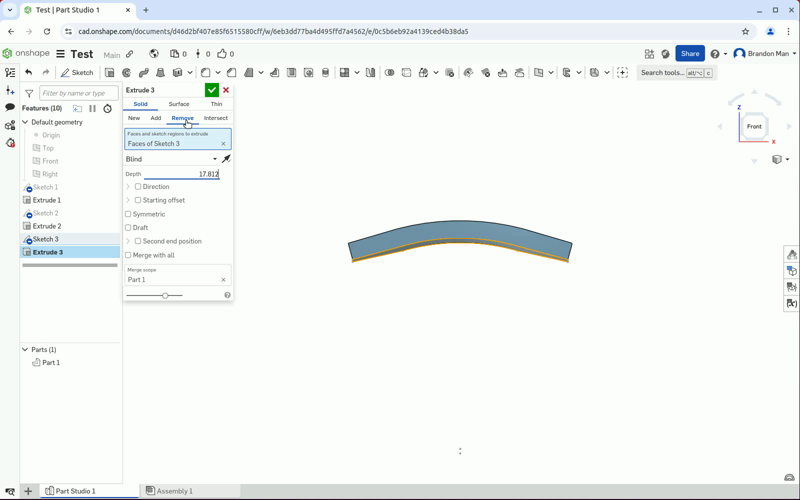
key(tab, 3)
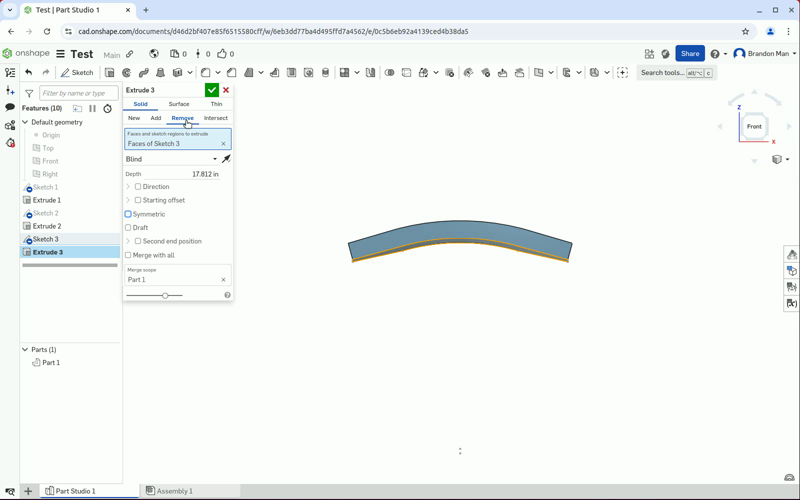
key(space)
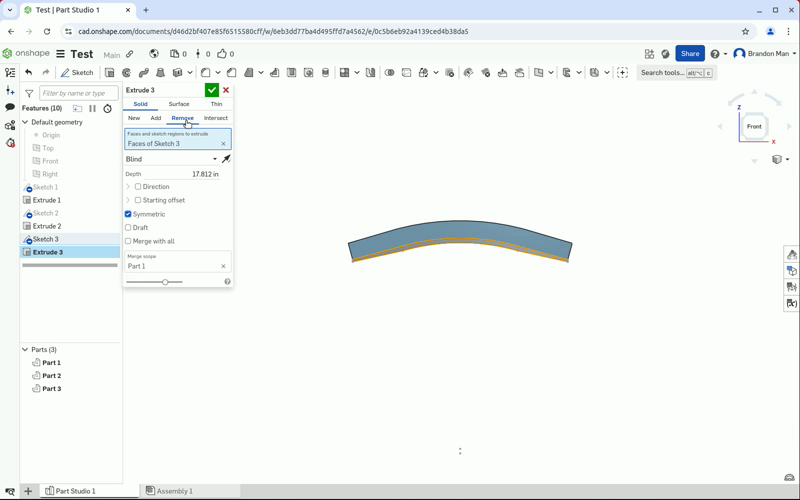
key(tab, 2)
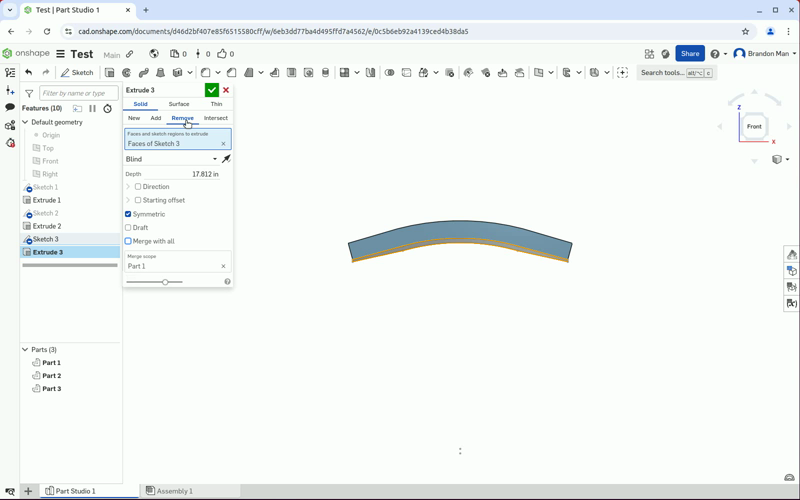
key(space)
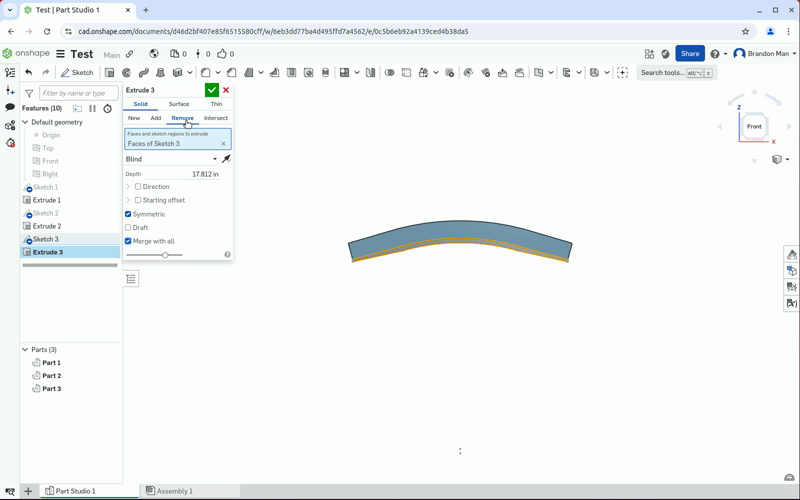
key(enter)
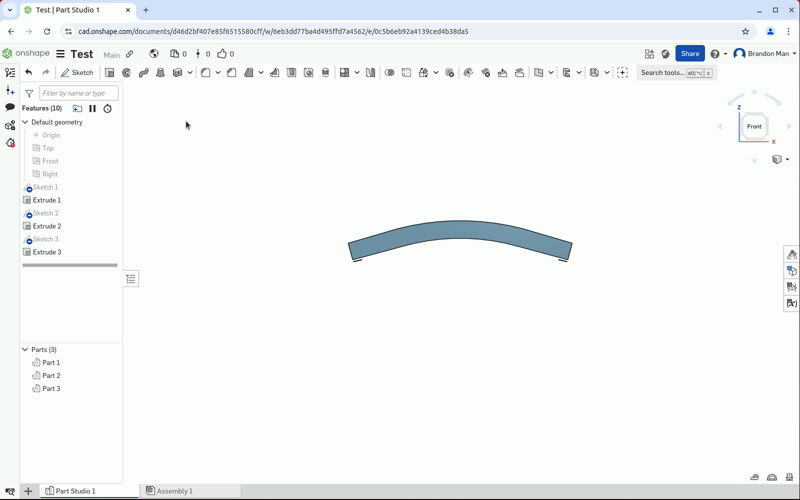
key(shift+h)
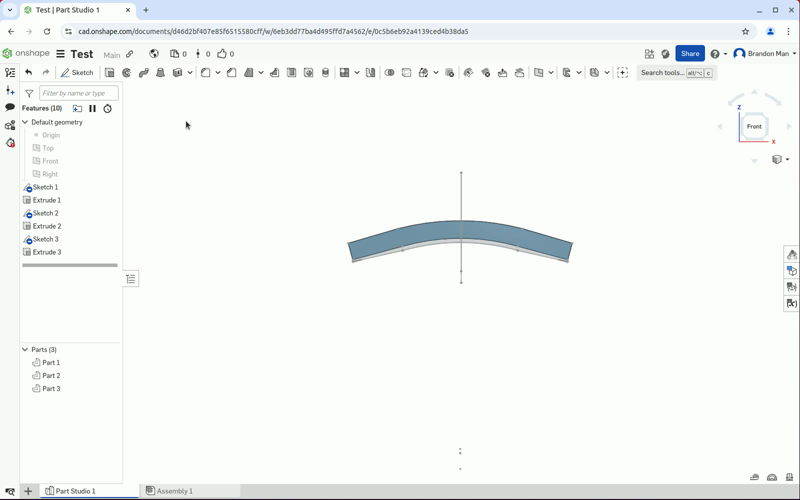
key(shift+h)
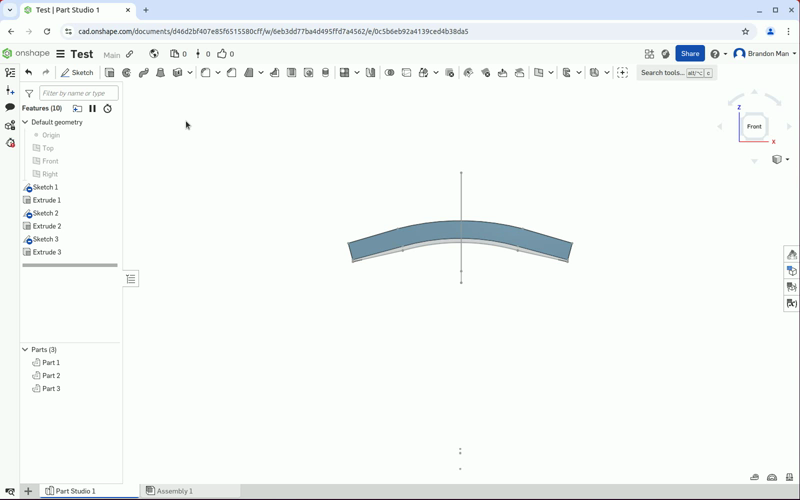
key(shift+7)
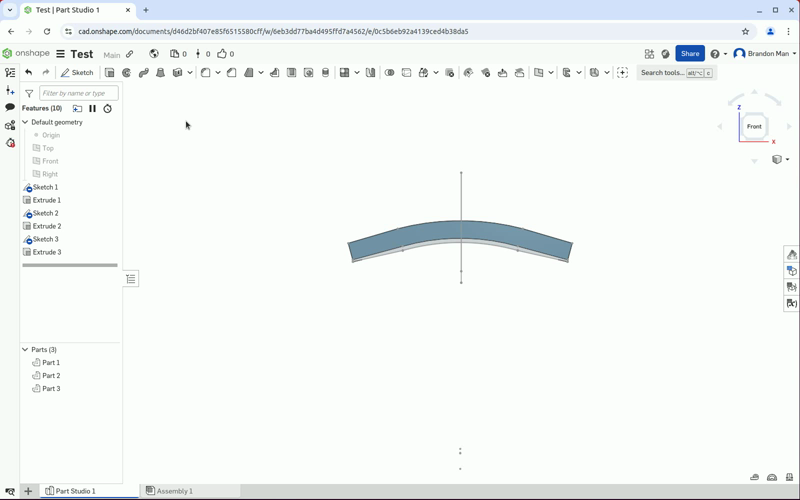
key(left, 2)
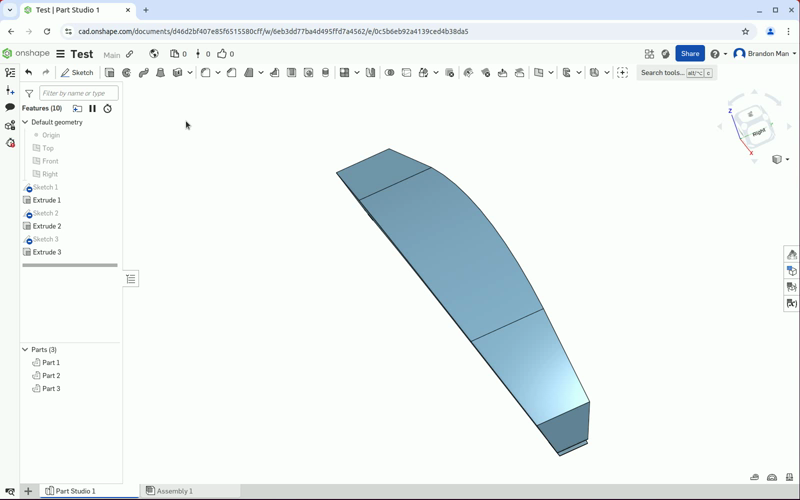
key(down, 2)
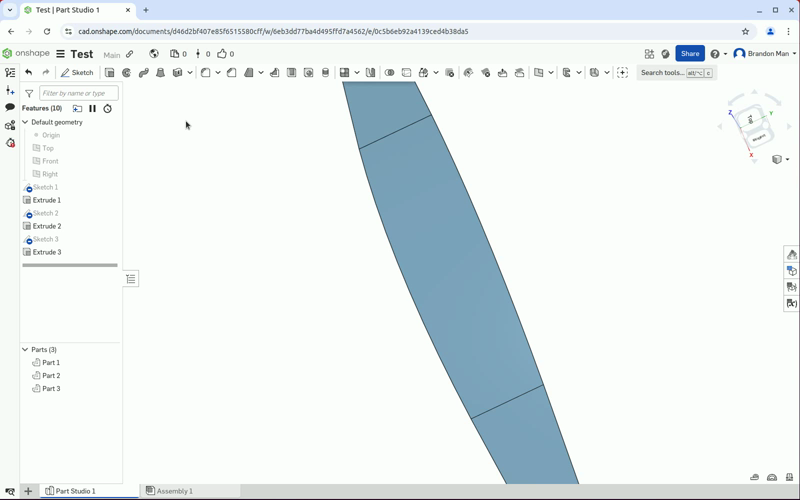
key(up, 2)
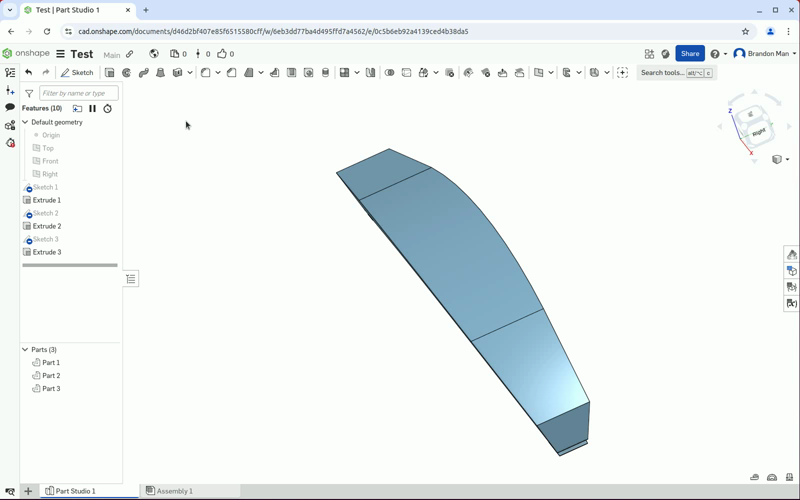
key(right, 2)
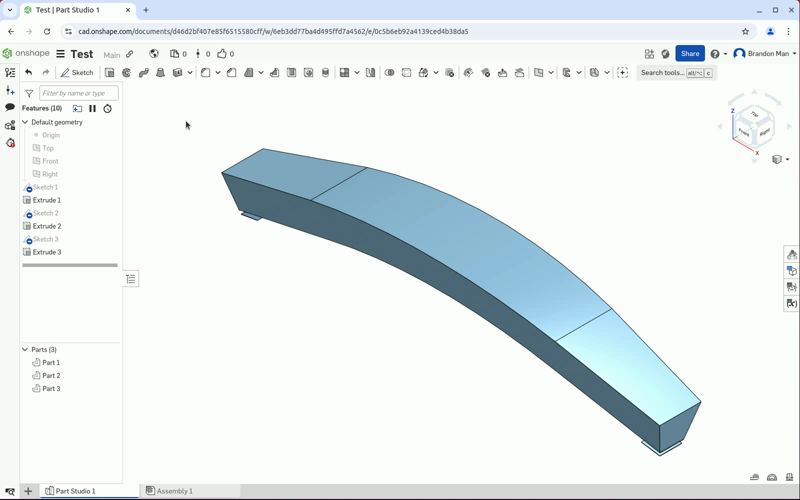
mouse_move(73, 189)
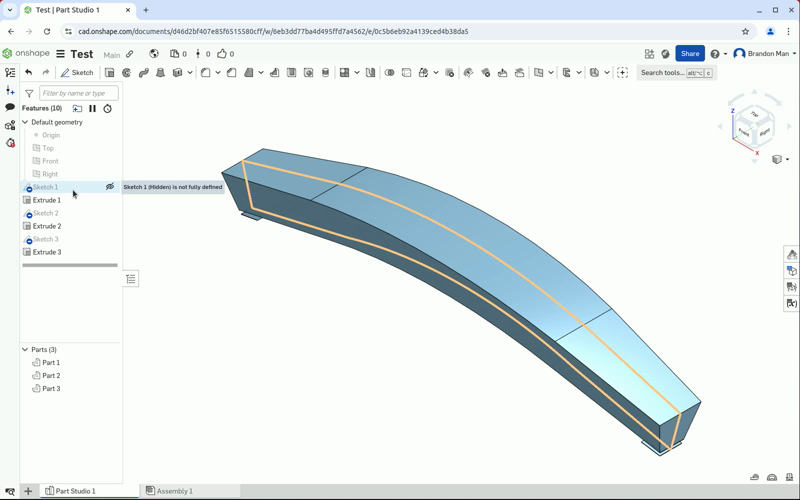
click(73, 189)